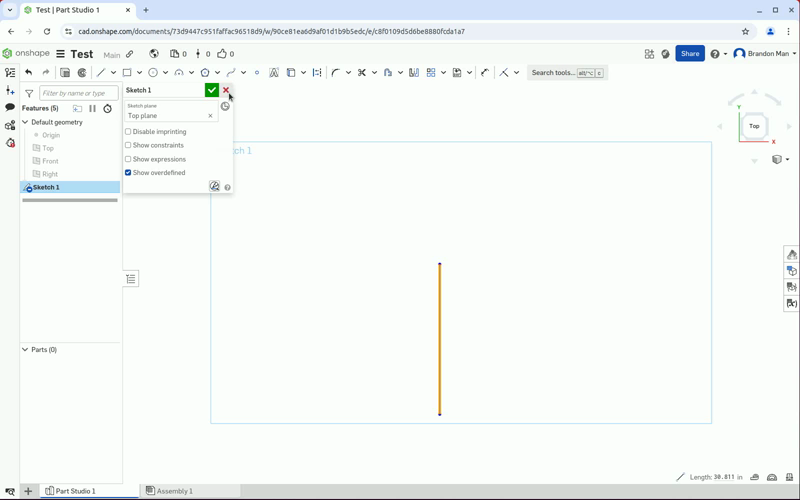
key(shift+h)
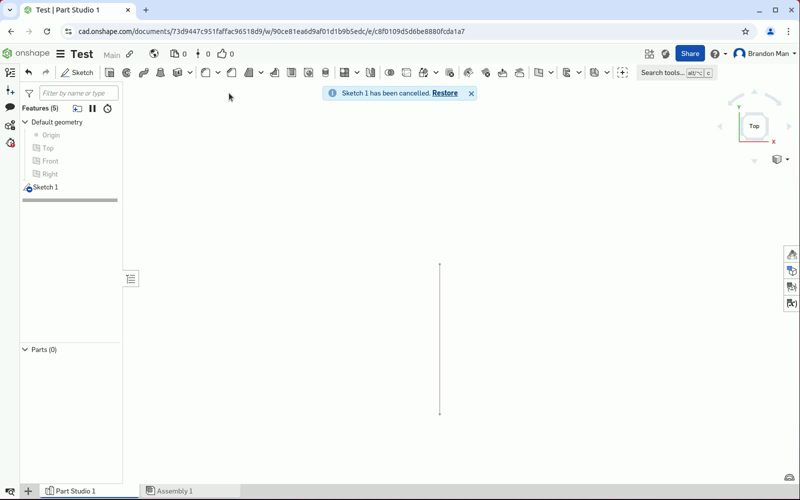
mouse_move(73, 352)
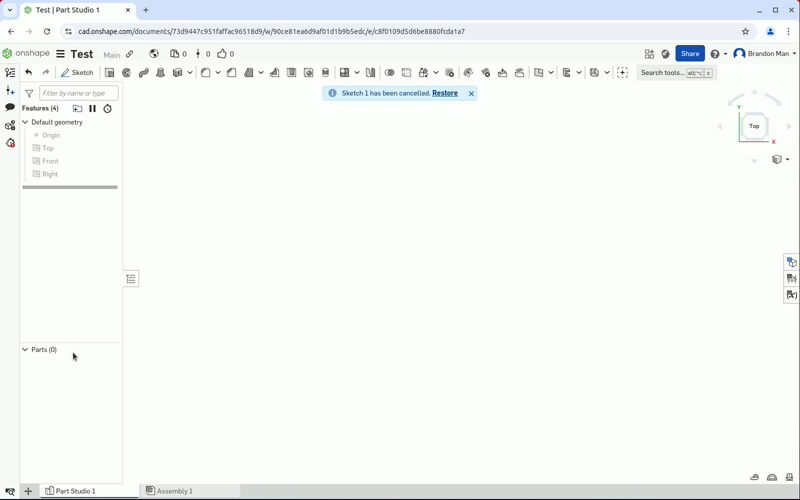
key(y)
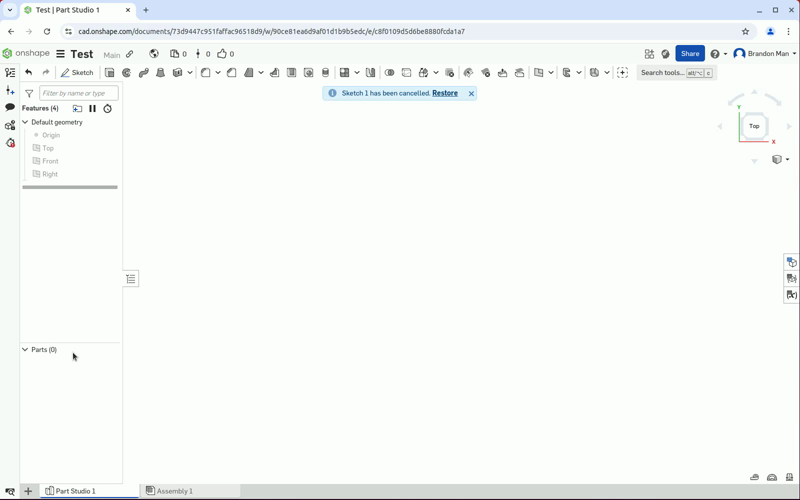
key(shift+p)
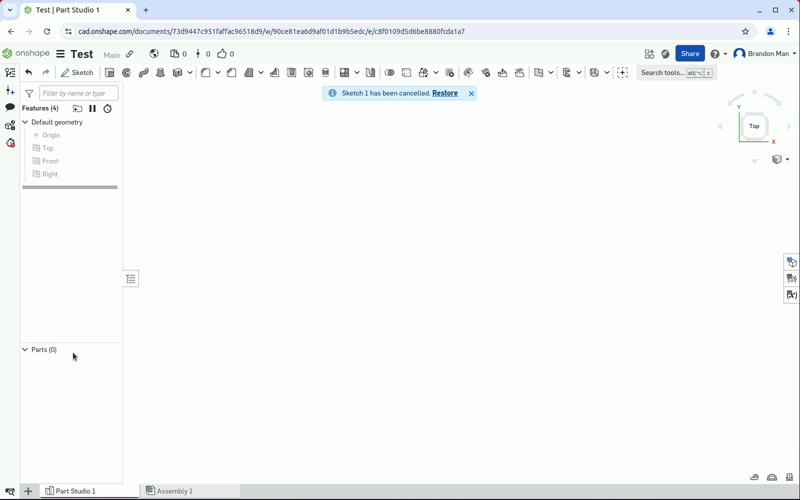
key(space)
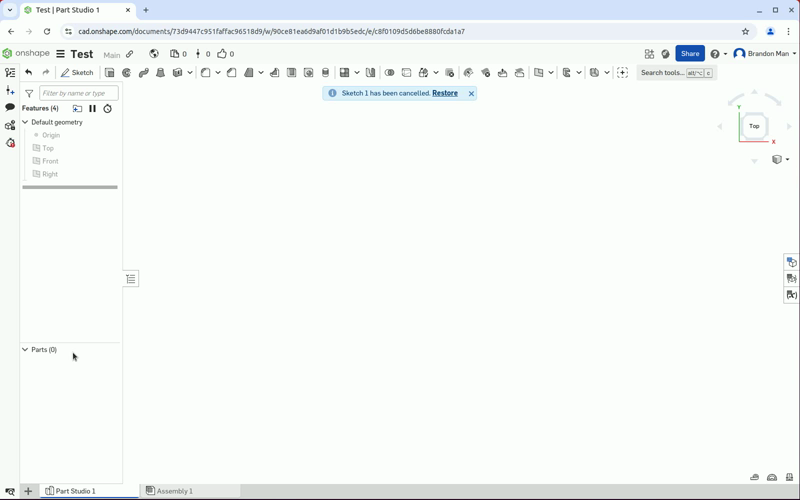
key_down(shift)
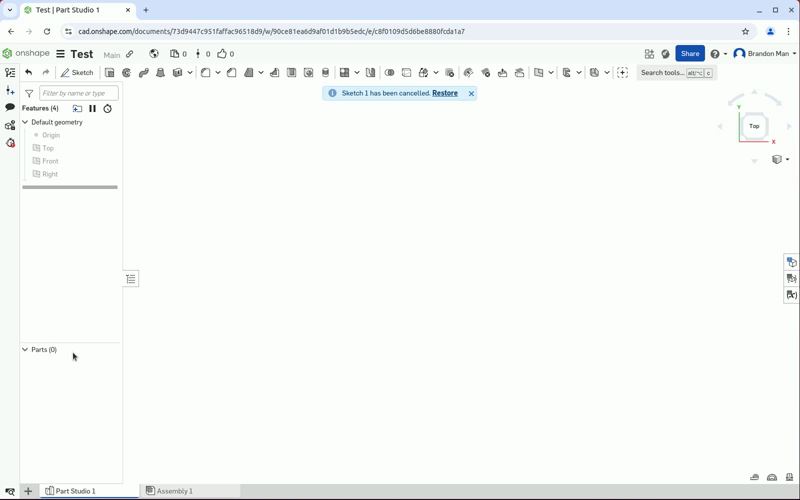
key(up)
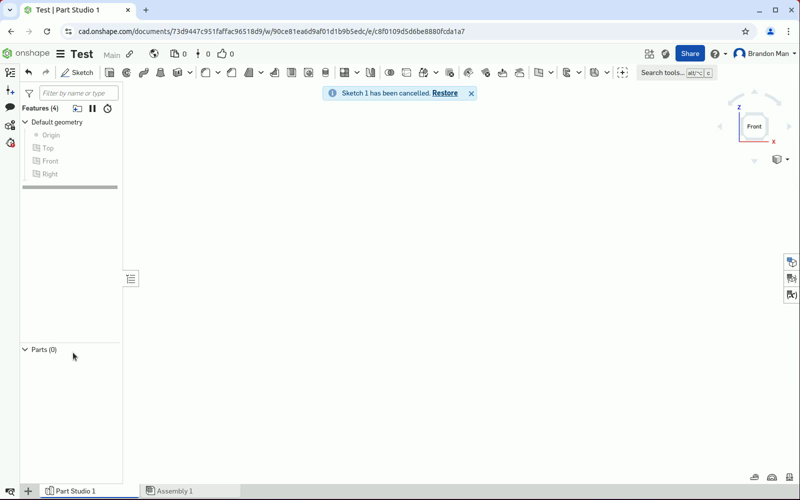
key_up(shift)
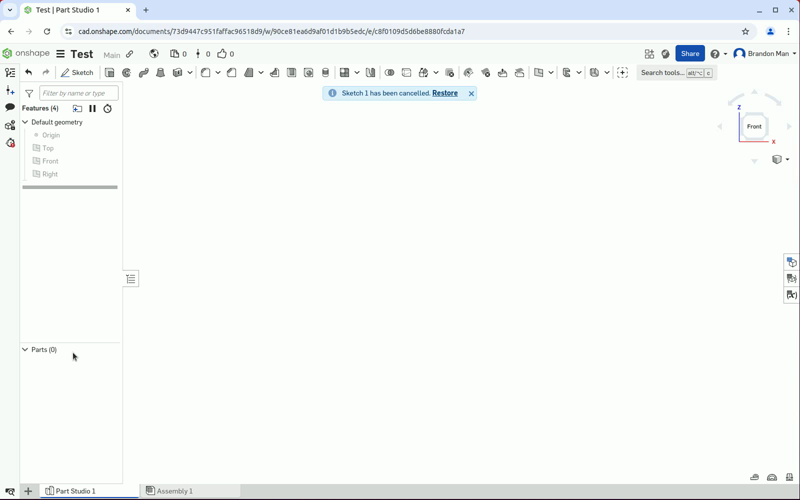
mouse_move(73, 352)
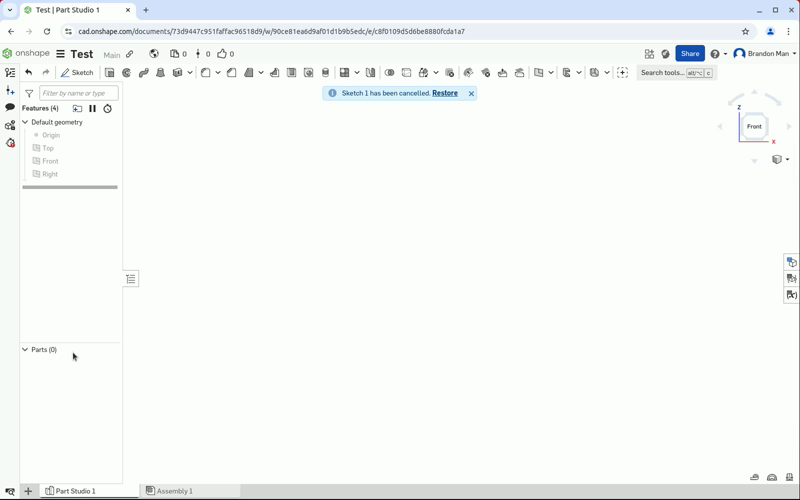
key(shift+y)
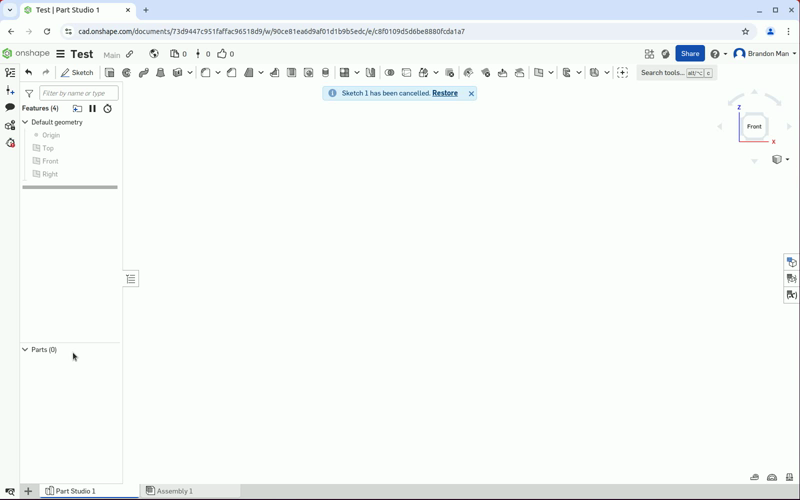
key(shift+s)
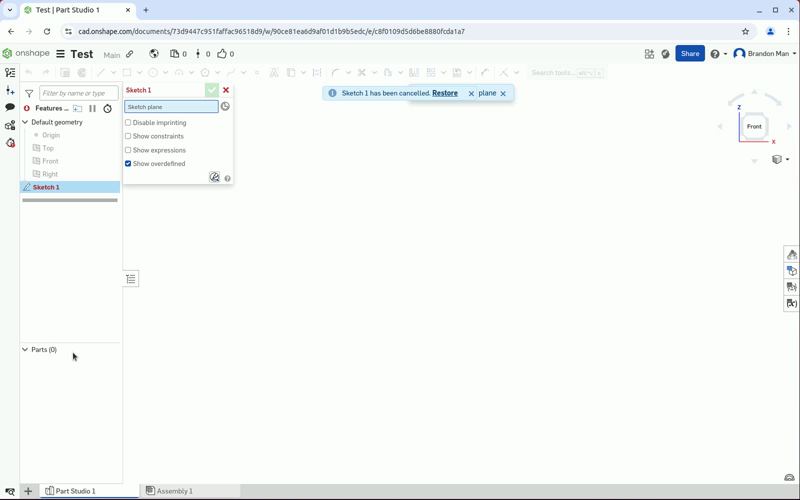
mouse_move(73, 163)
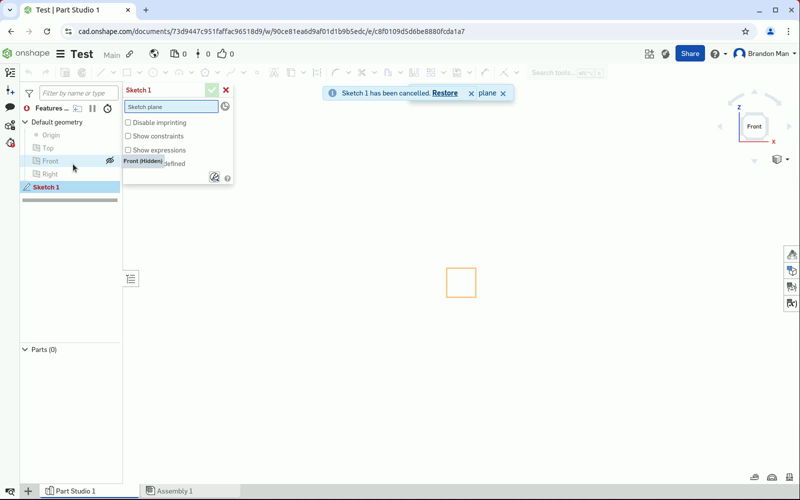
click(73, 163)
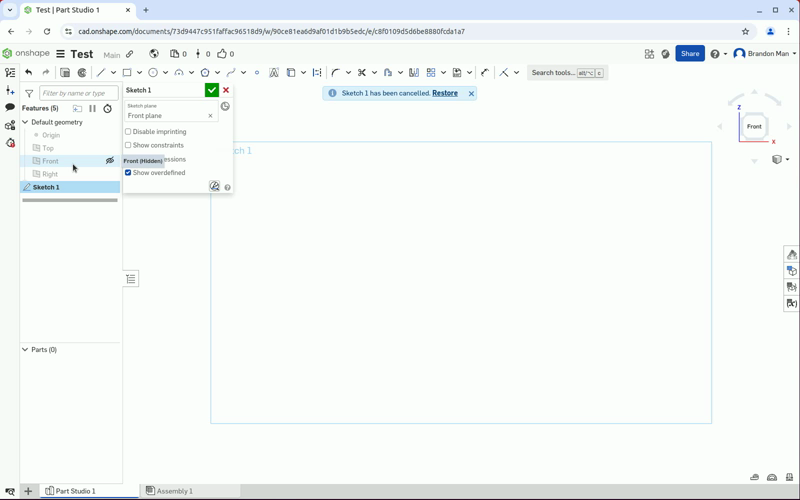
mouse_move(73, 352)
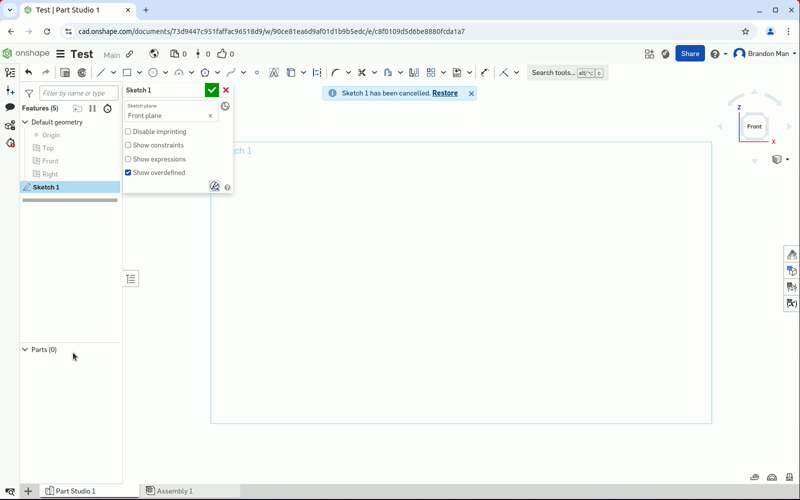
key(y)
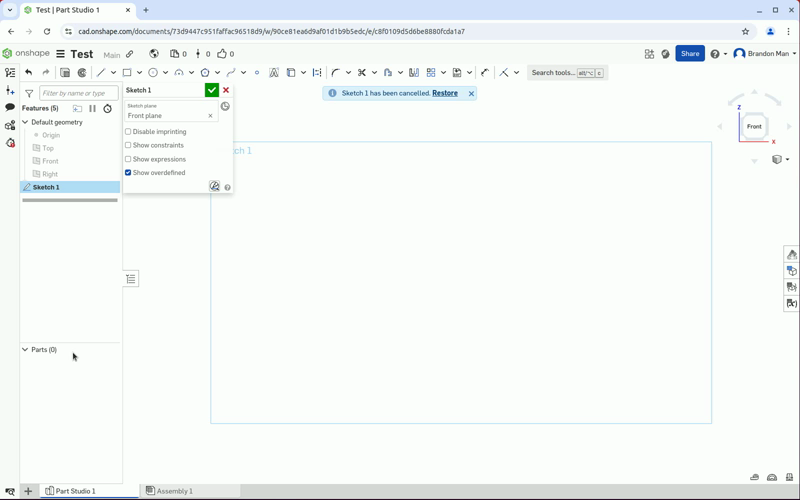
key(a)
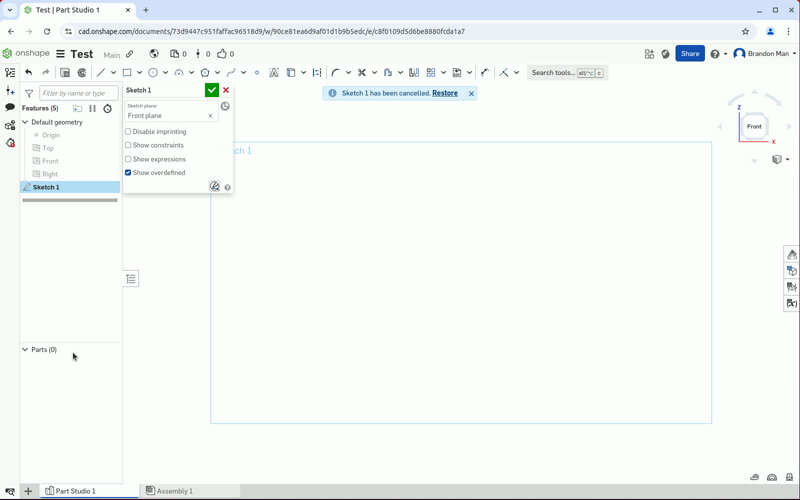
key_down(shift)
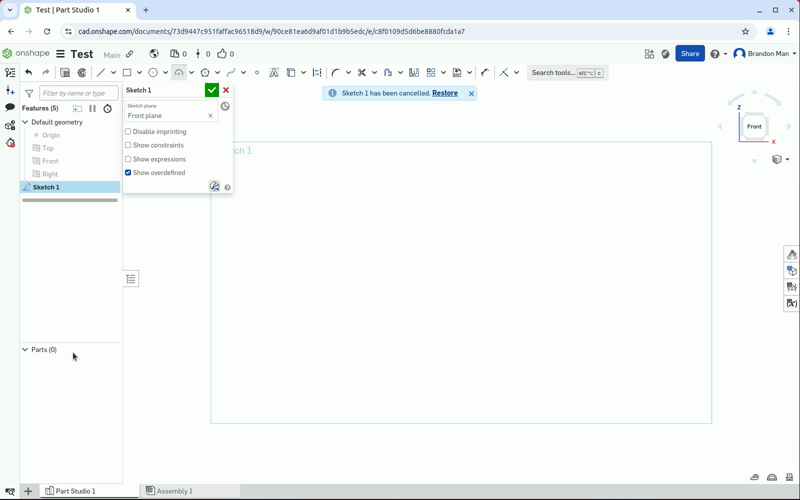
mouse_move(348, 354)
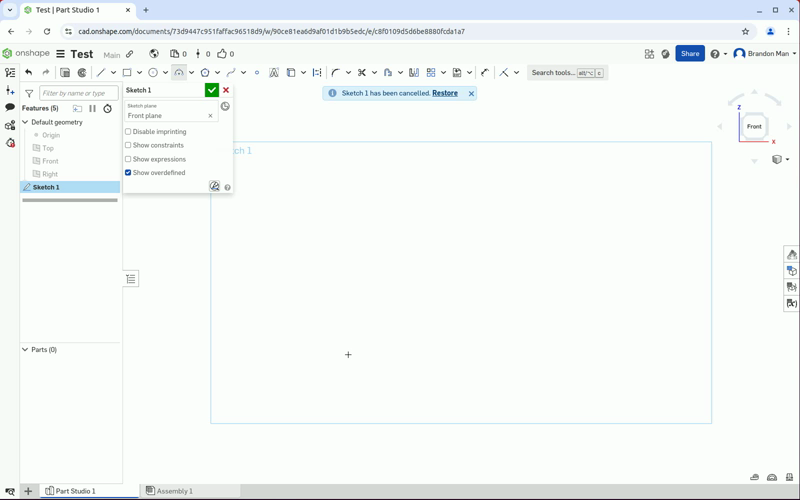
click(348, 354)
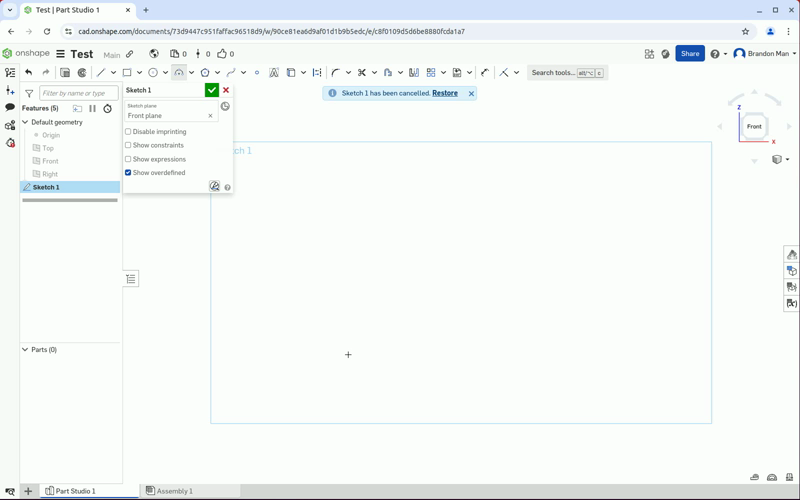
key_up(shift)
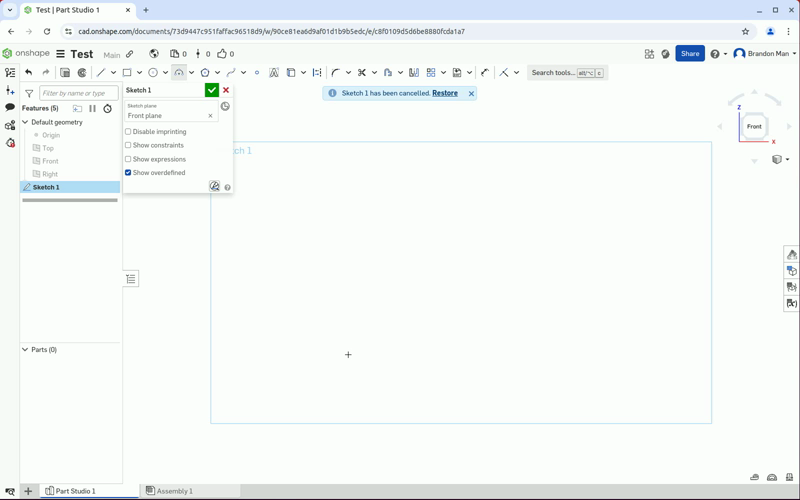
key_down(shift)
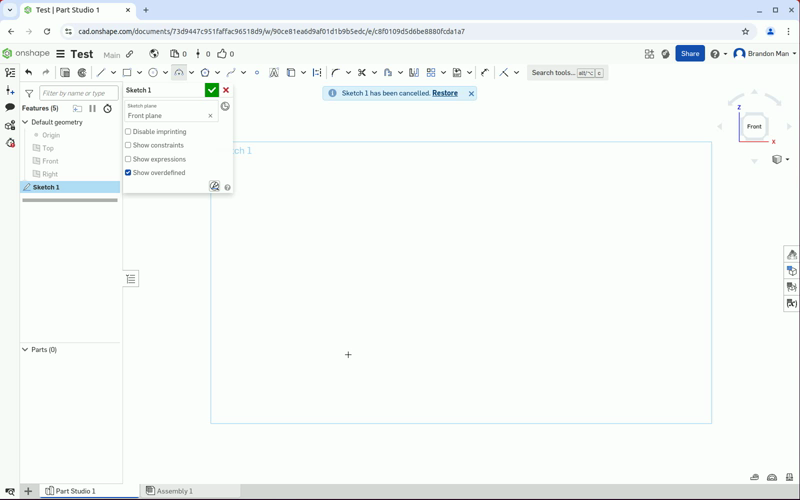
mouse_move(368, 364)
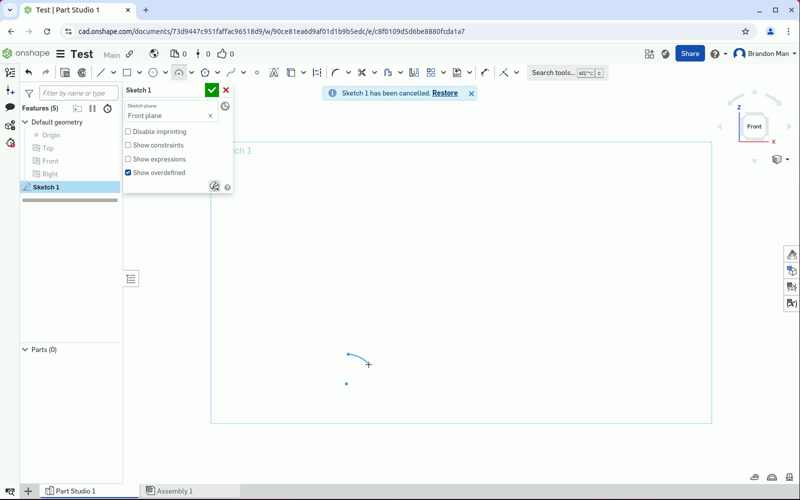
click(368, 364)
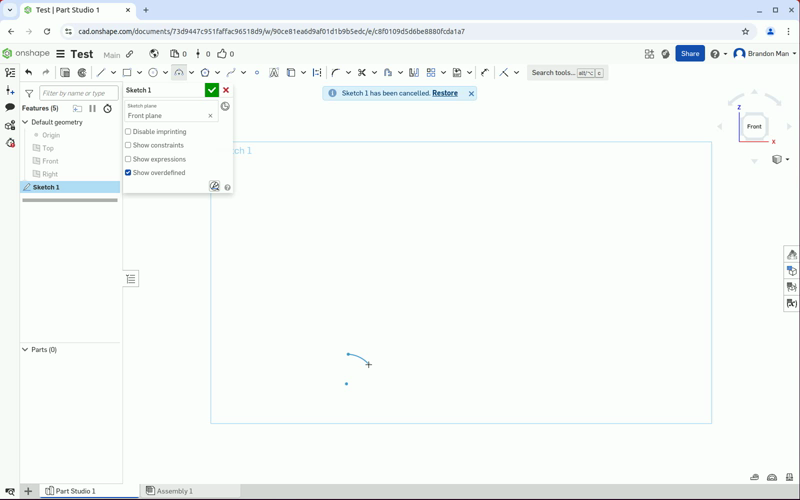
mouse_move(365, 343)
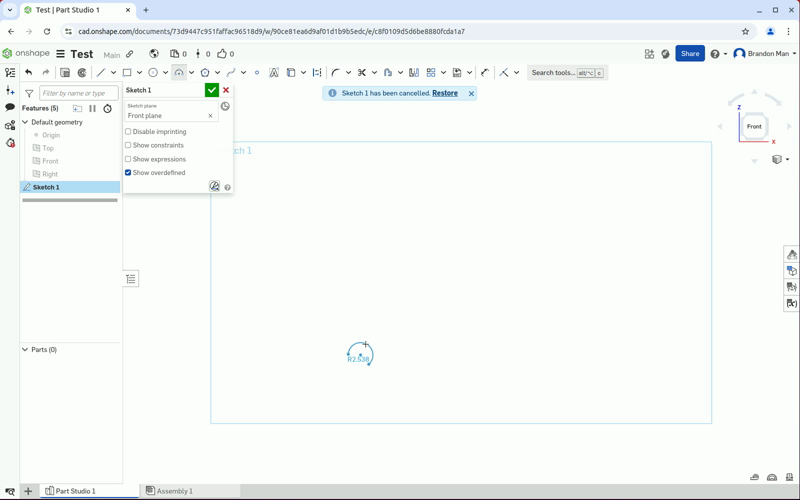
click(365, 343)
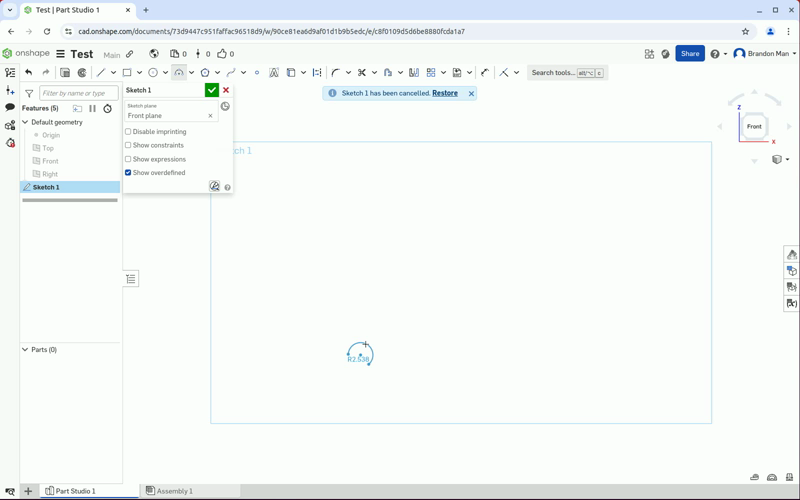
key_up(shift)
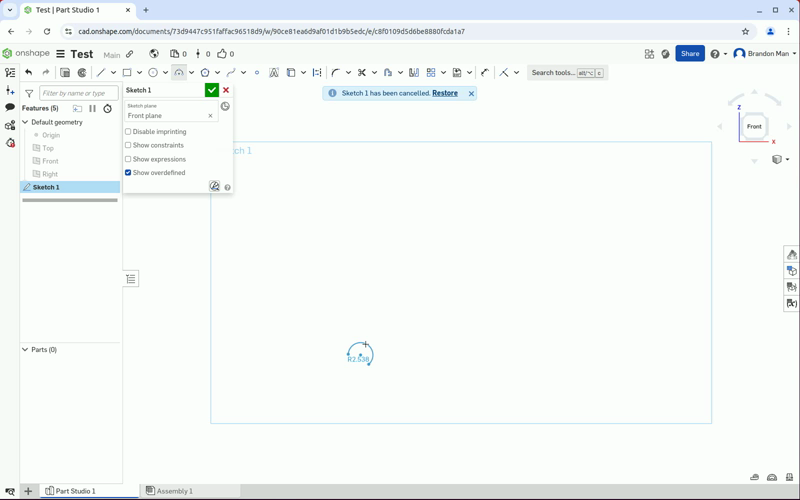
key(esc)
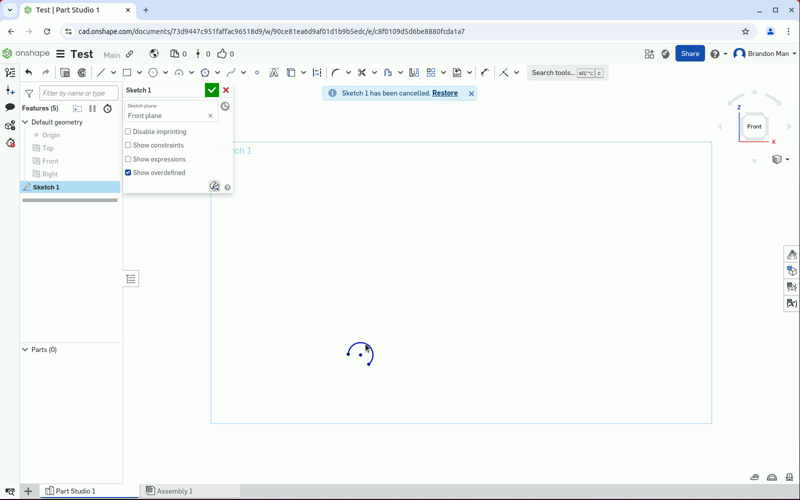
key(l)
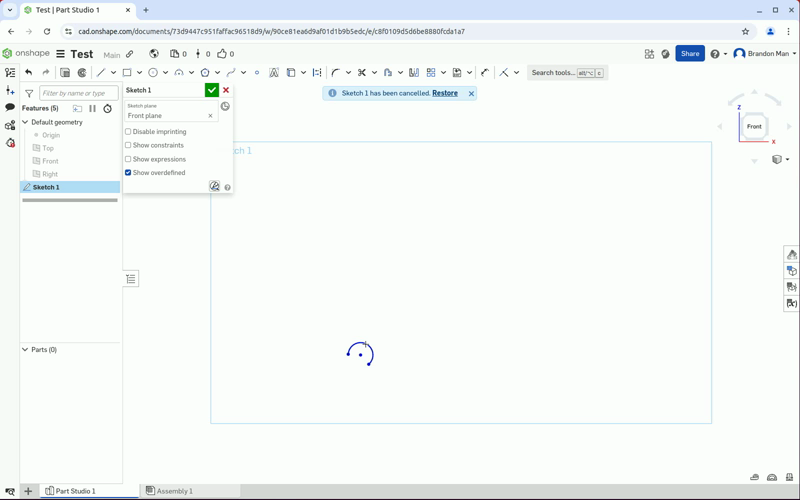
mouse_move(368, 364)
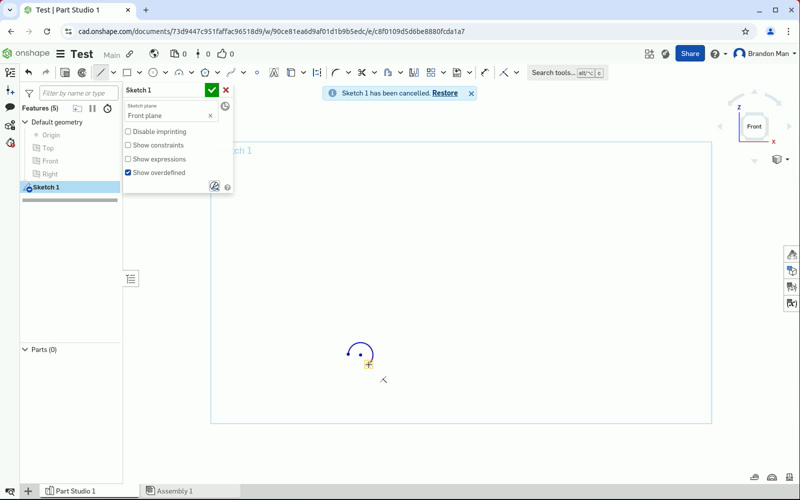
click(368, 364)
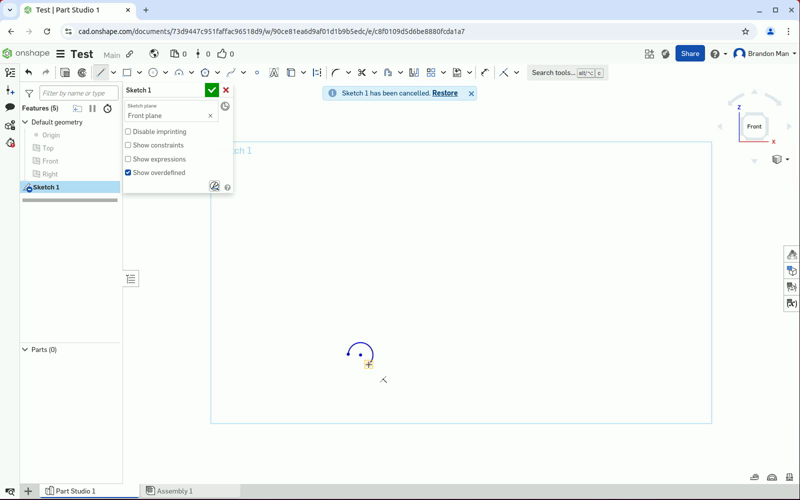
key_down(shift)
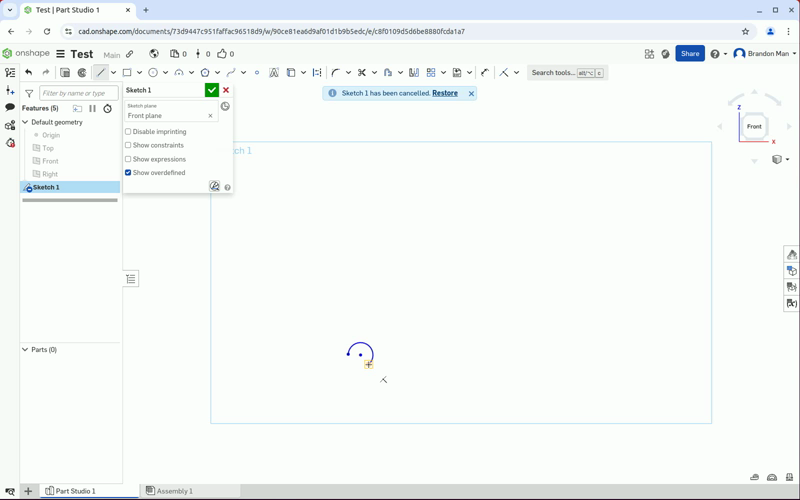
mouse_move(433, 306)
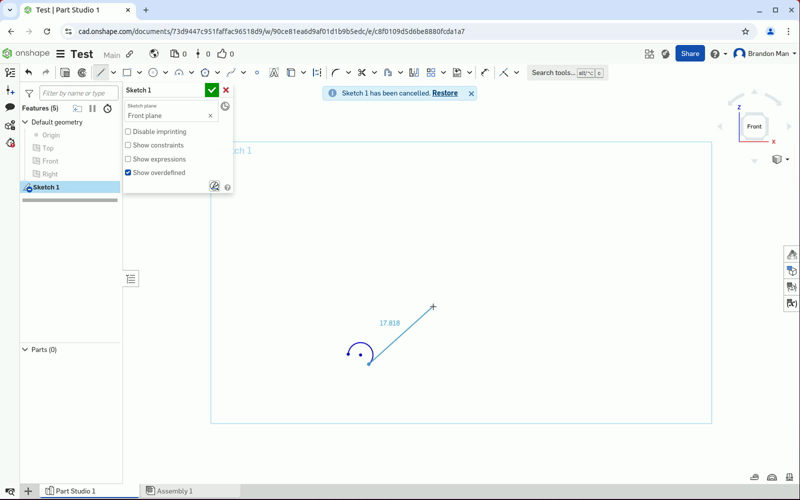
click(433, 306)
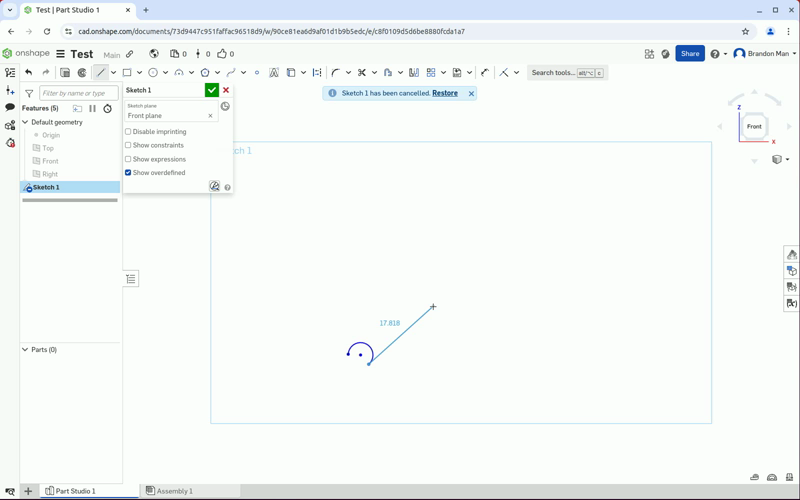
key_up(shift)
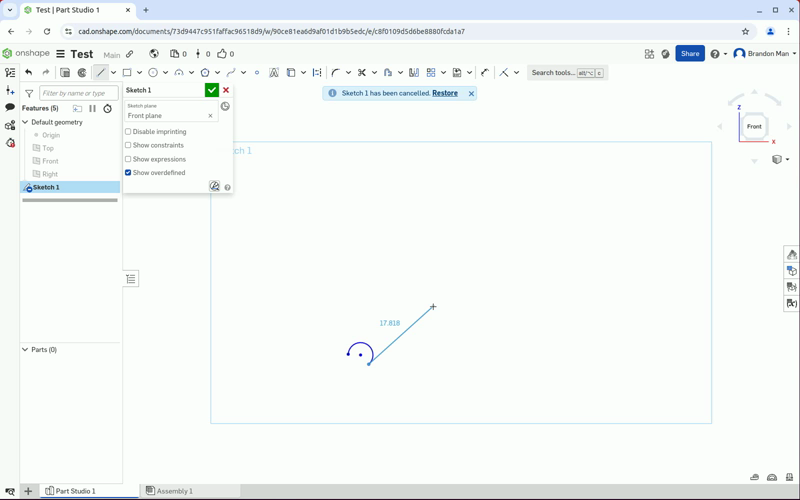
key(esc)
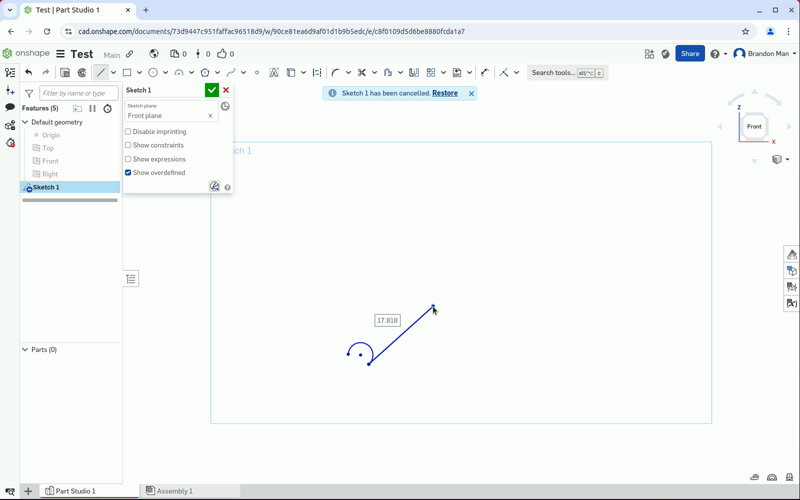
key(a)
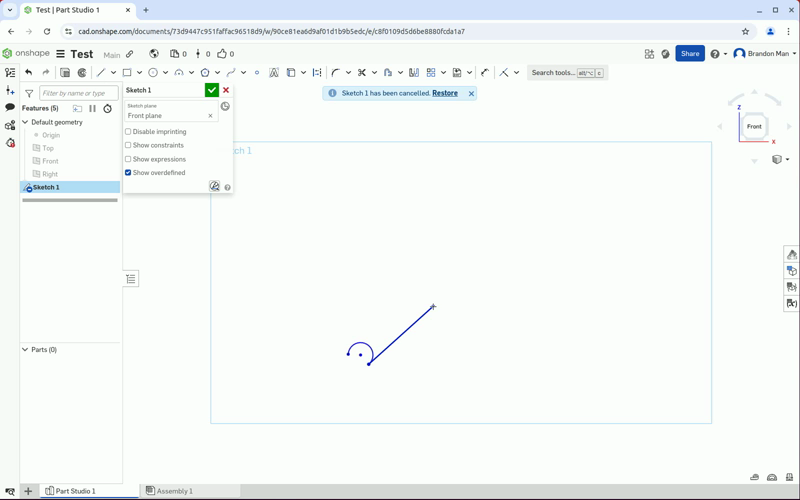
mouse_move(433, 306)
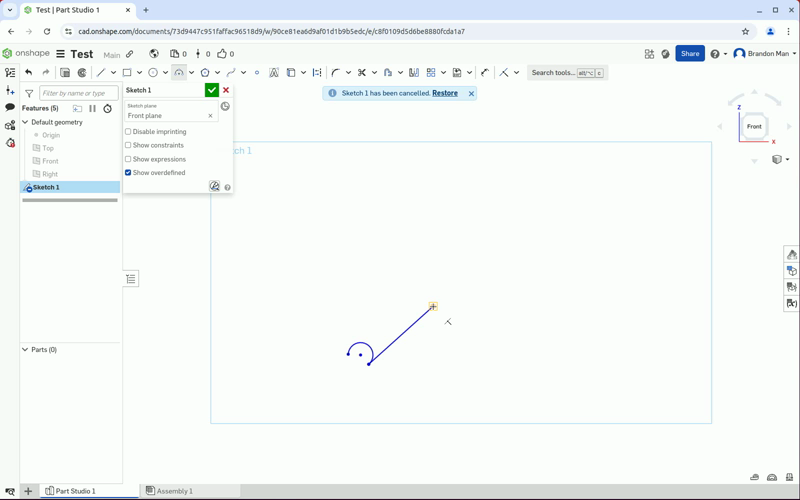
click(433, 306)
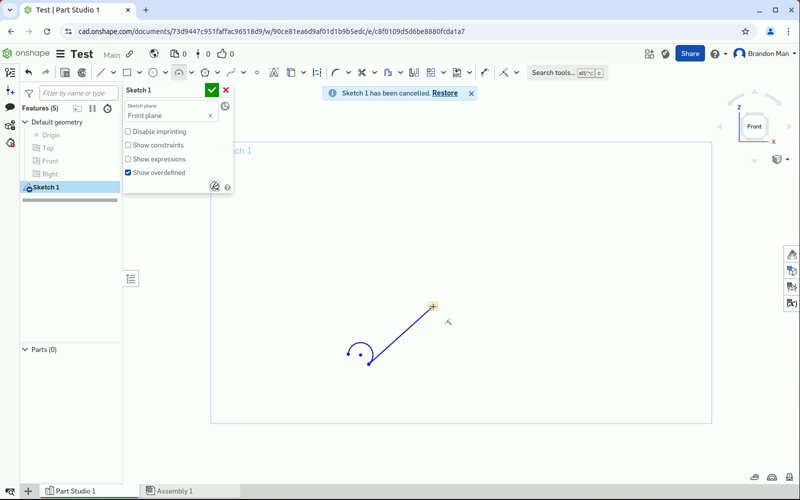
key_down(shift)
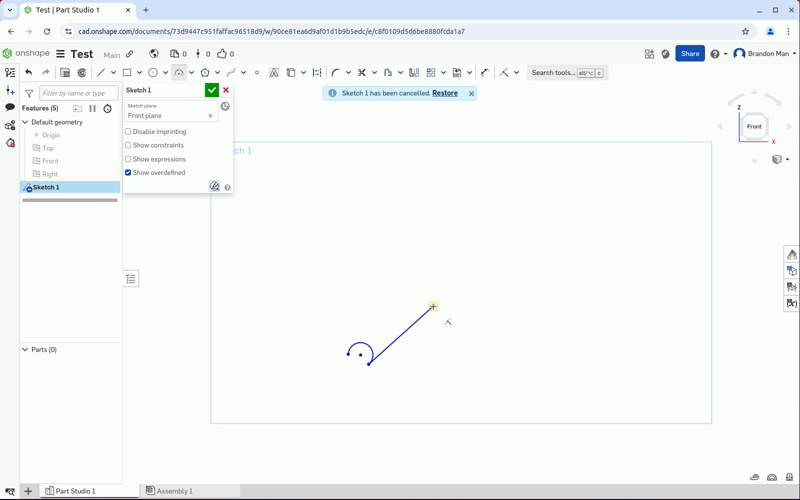
mouse_move(447, 305)
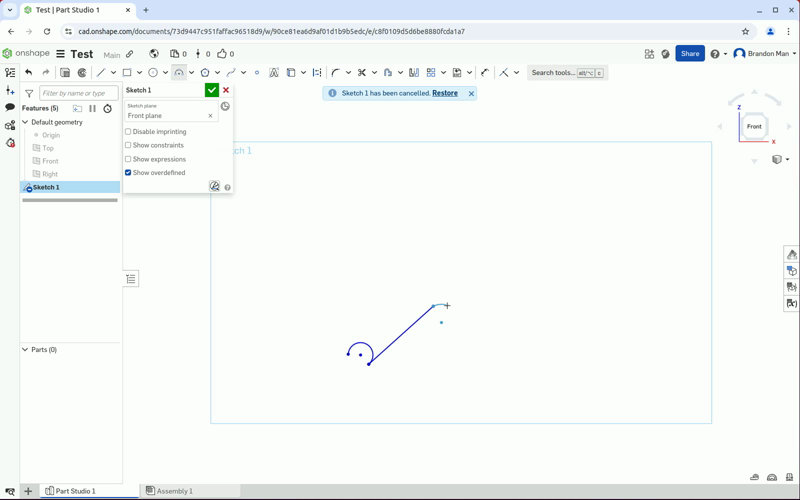
click(447, 305)
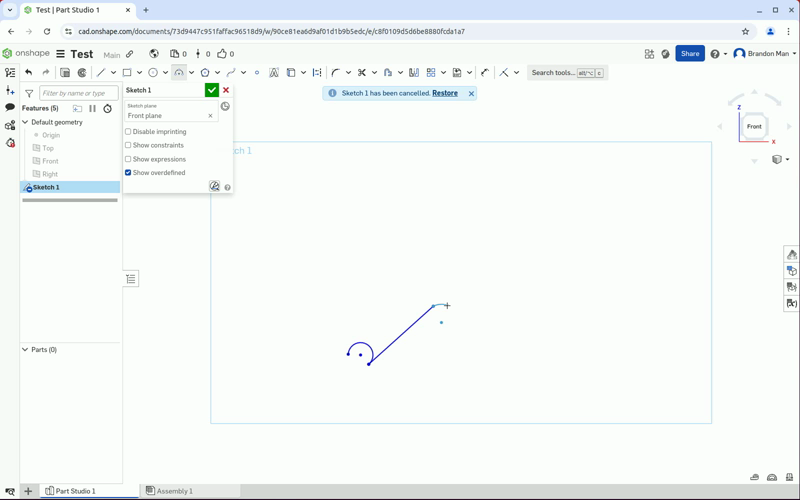
mouse_move(440, 303)
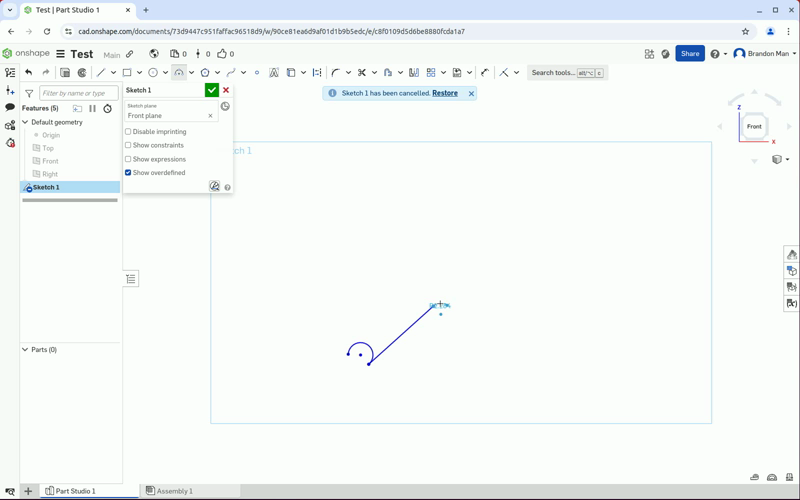
click(440, 303)
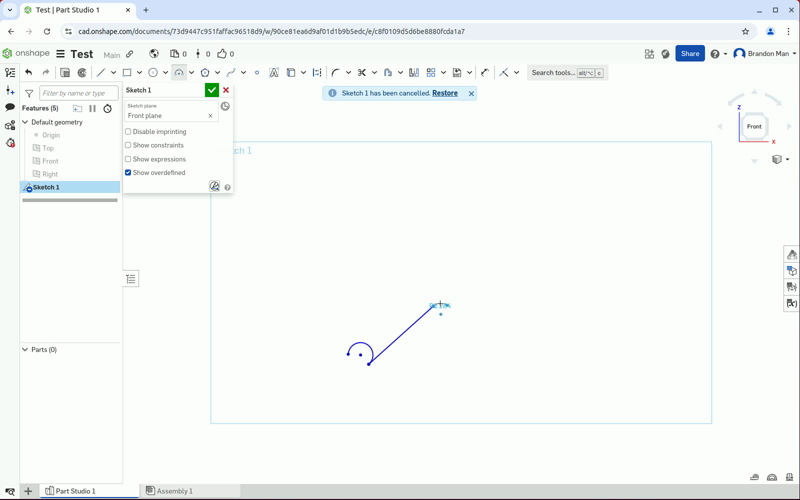
key_up(shift)
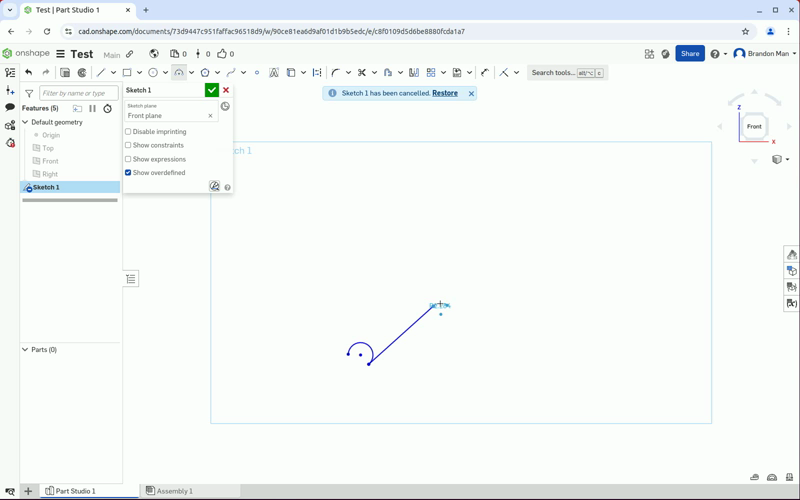
mouse_move(447, 305)
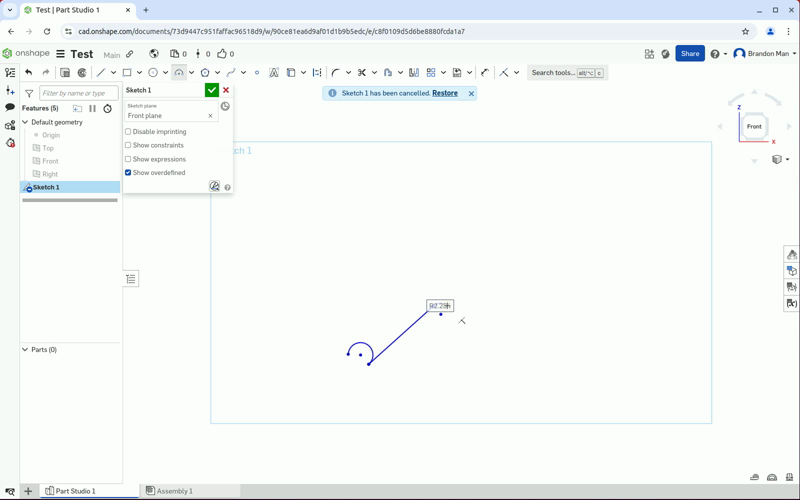
click(447, 305)
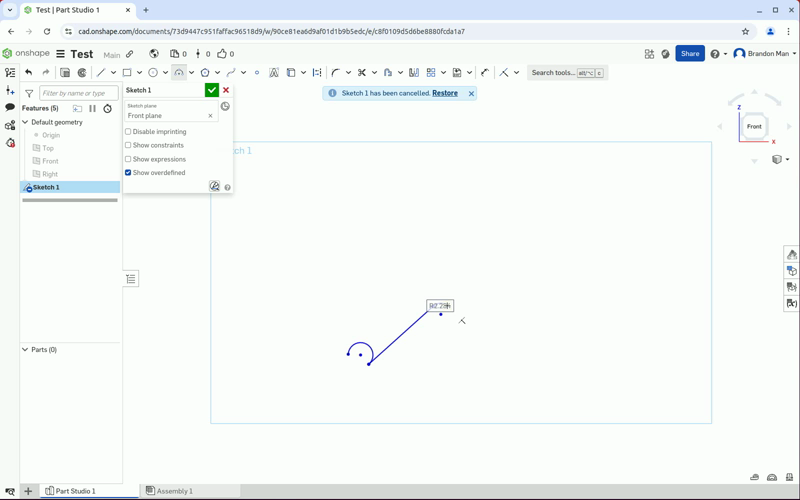
key_down(shift)
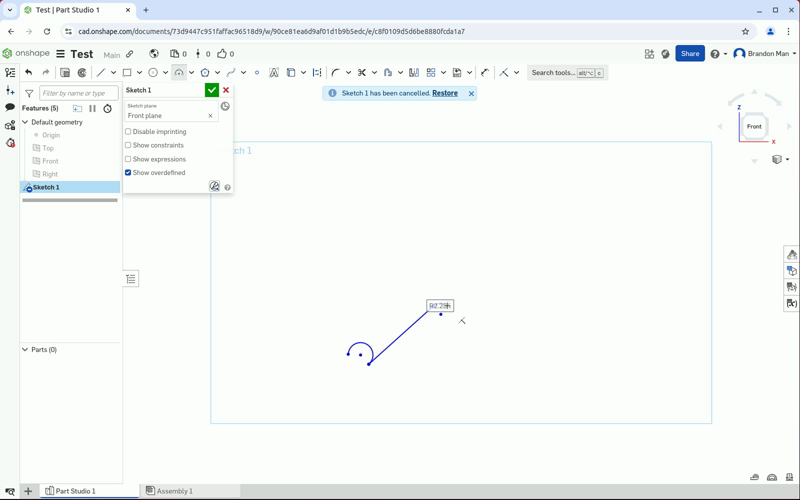
mouse_move(450, 259)
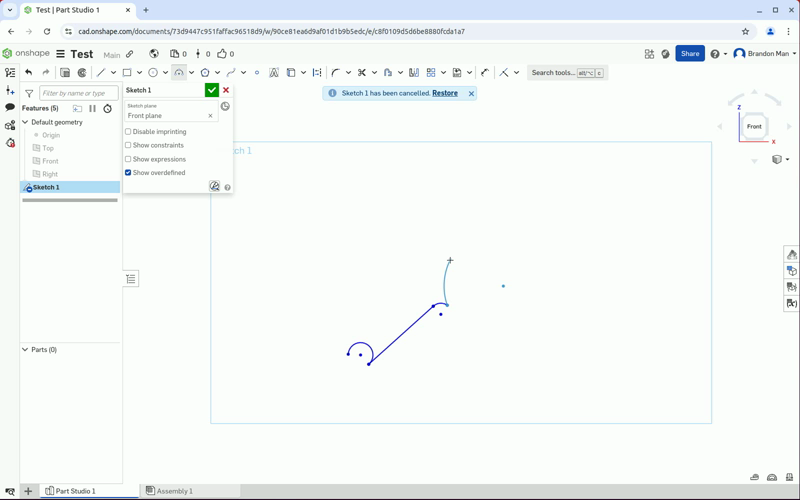
click(450, 259)
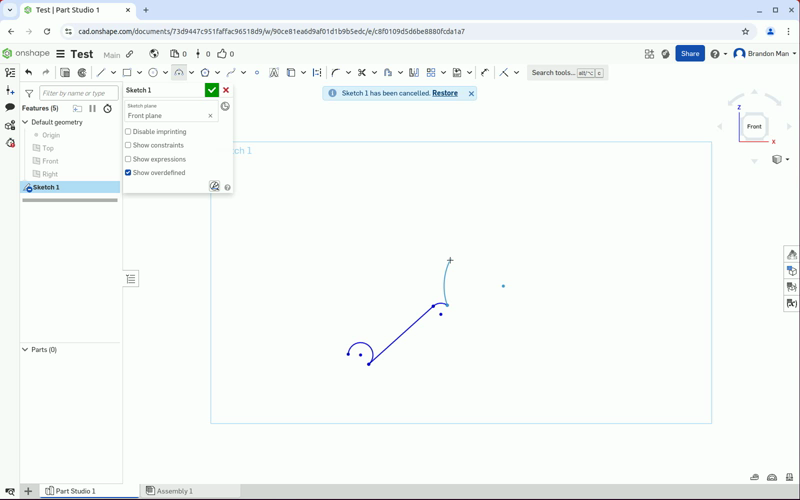
mouse_move(434, 281)
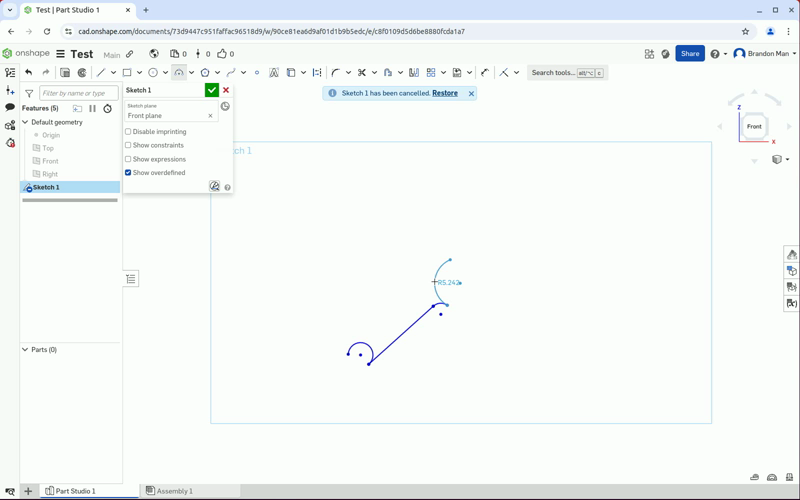
click(434, 281)
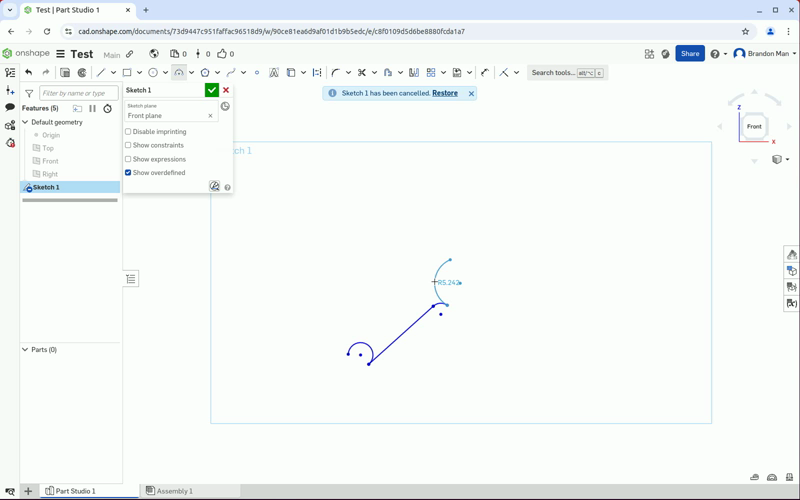
key_up(shift)
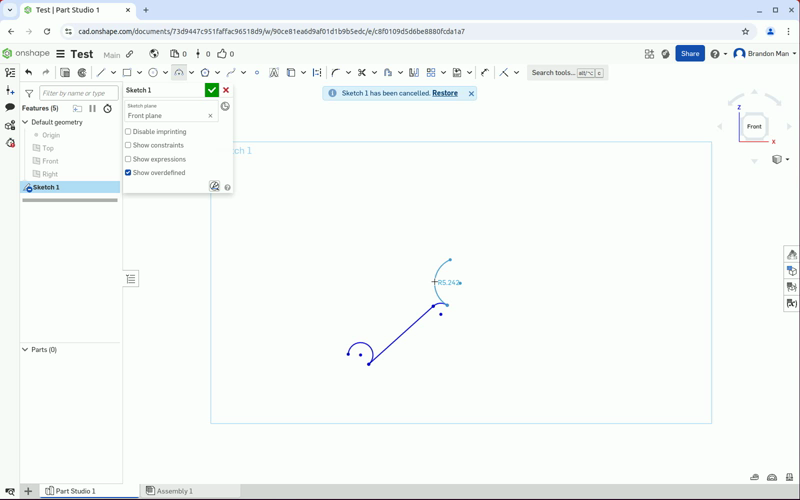
key(esc)
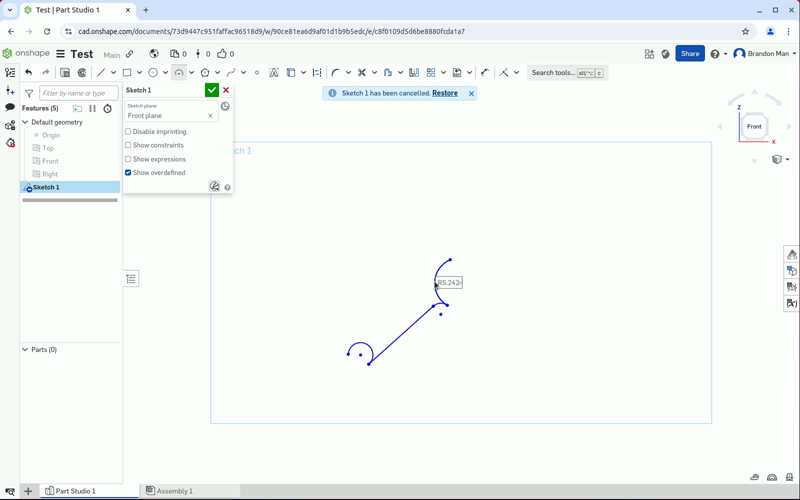
key(l)
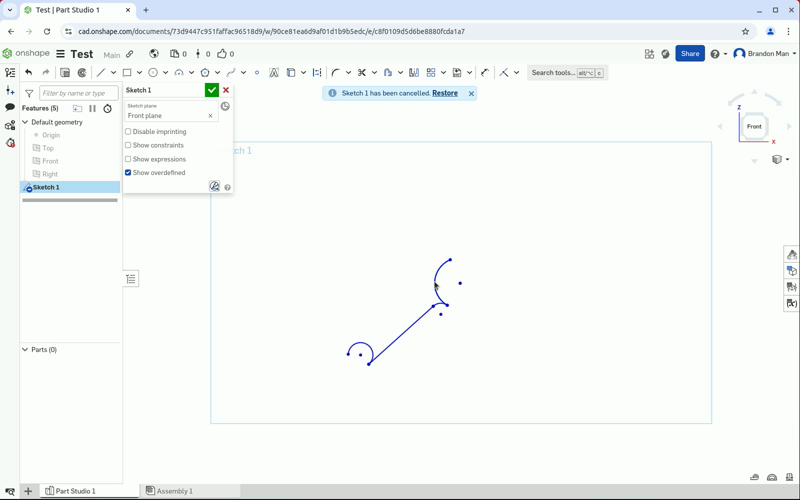
mouse_move(450, 259)
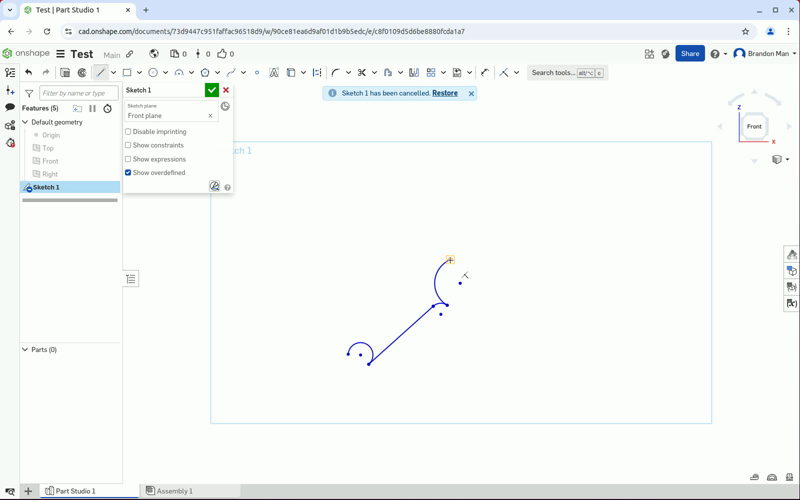
click(450, 259)
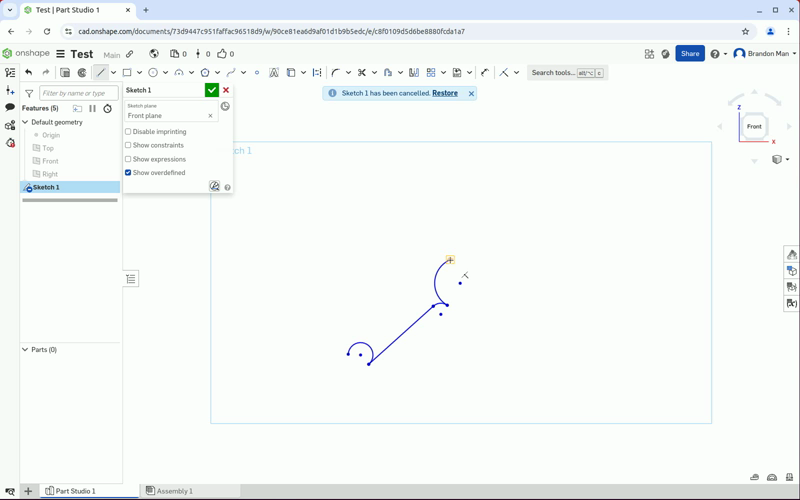
key_down(shift)
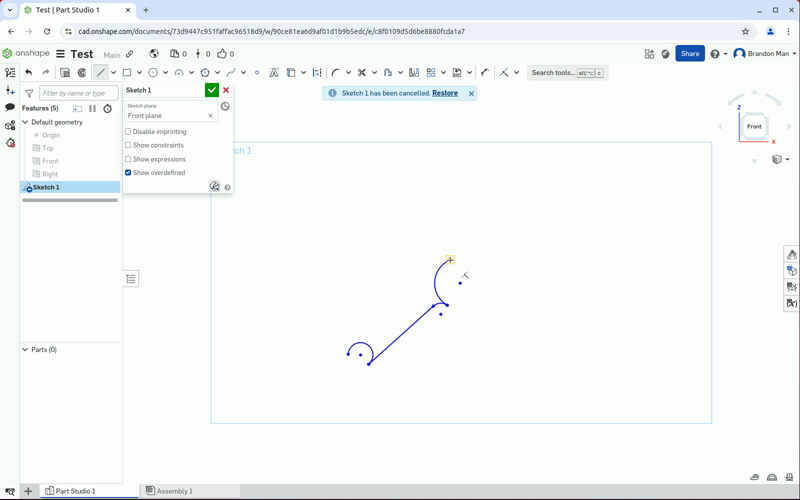
mouse_move(355, 301)
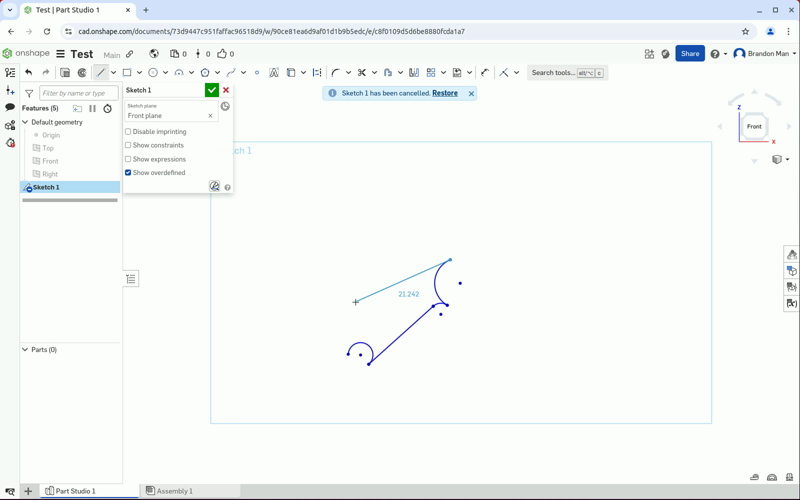
click(355, 301)
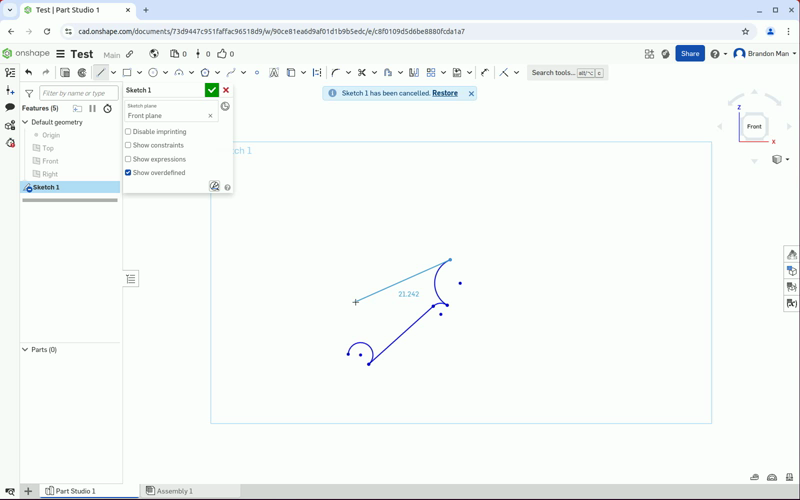
key_up(shift)
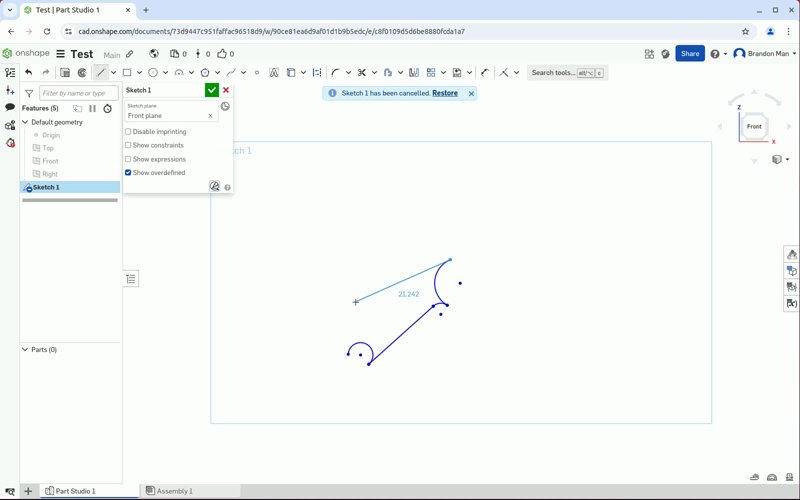
key(esc)
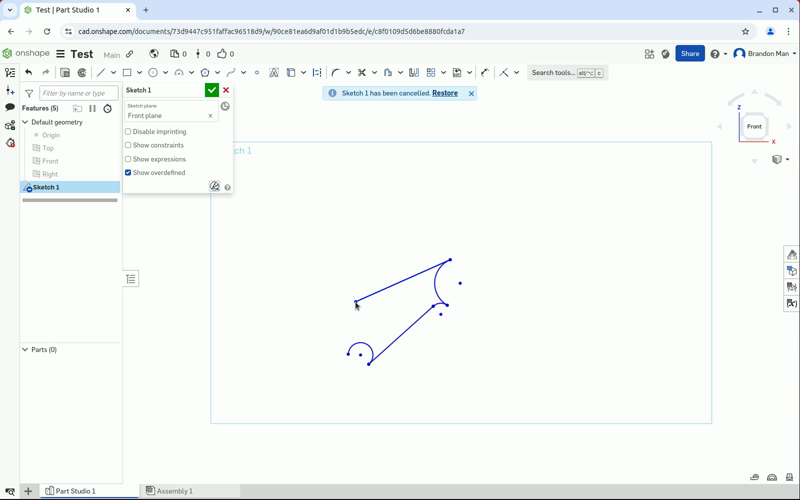
key(a)
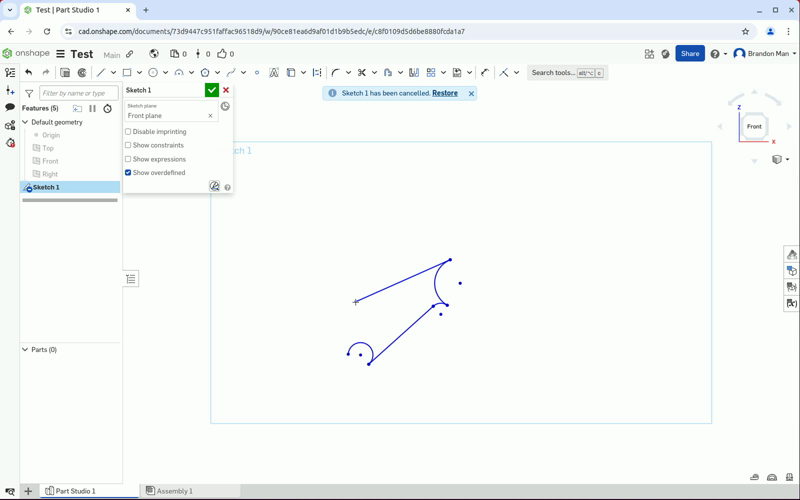
mouse_move(355, 301)
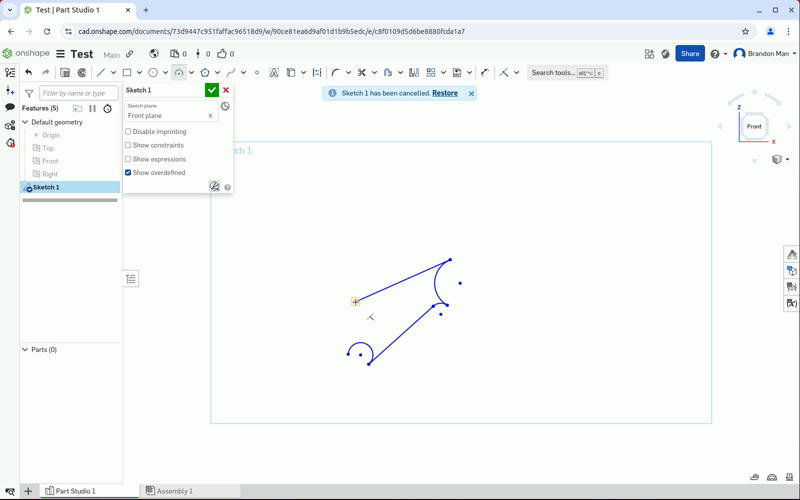
click(355, 301)
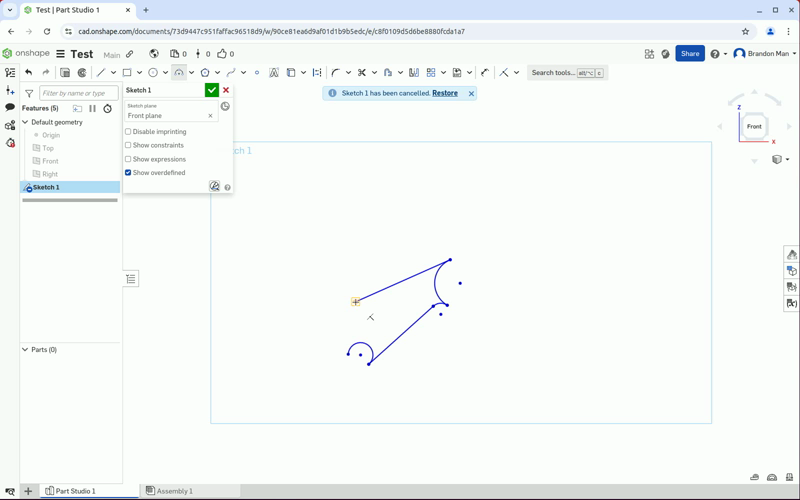
key_down(shift)
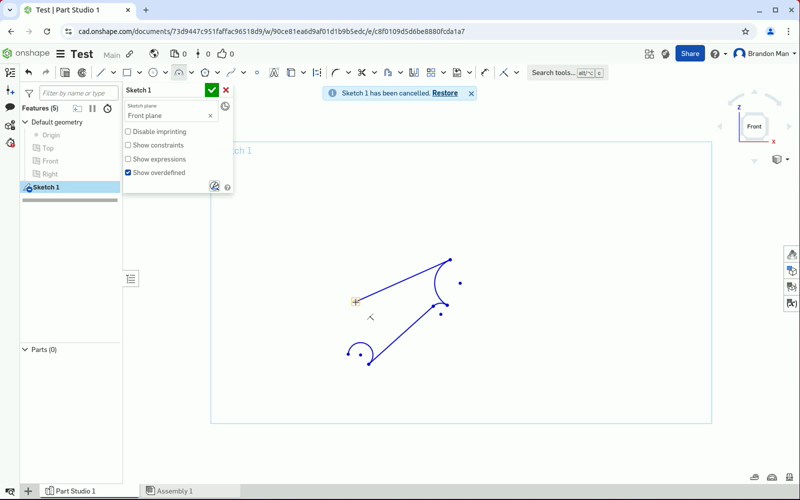
mouse_move(348, 313)
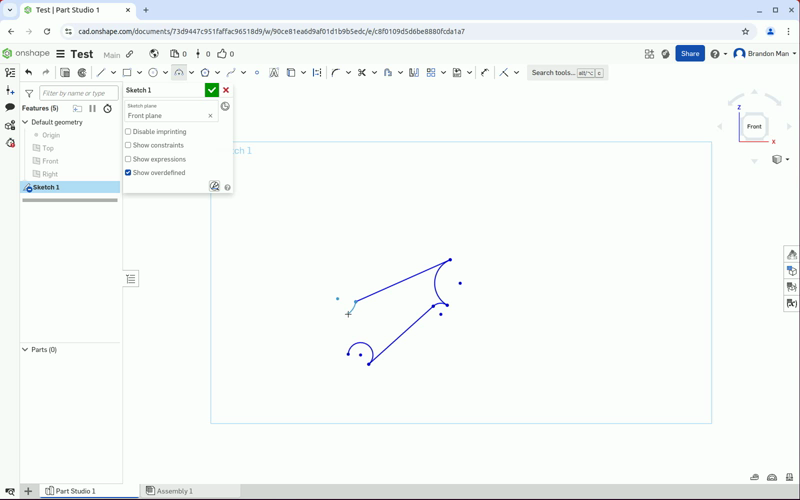
click(348, 313)
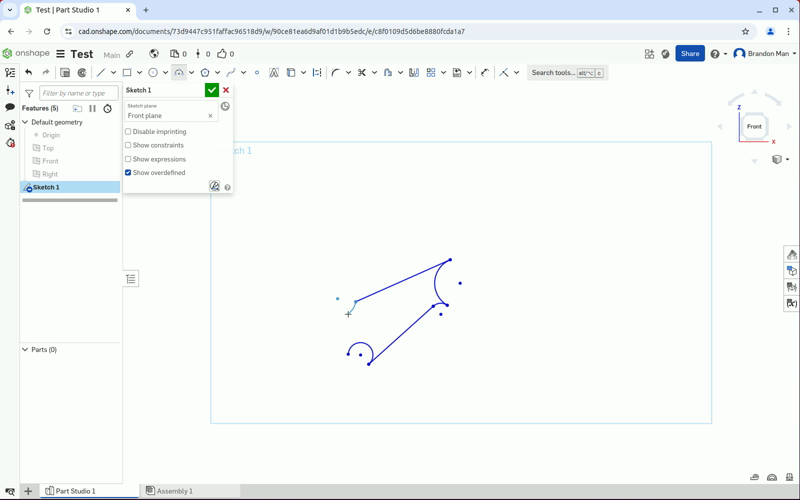
mouse_move(371, 320)
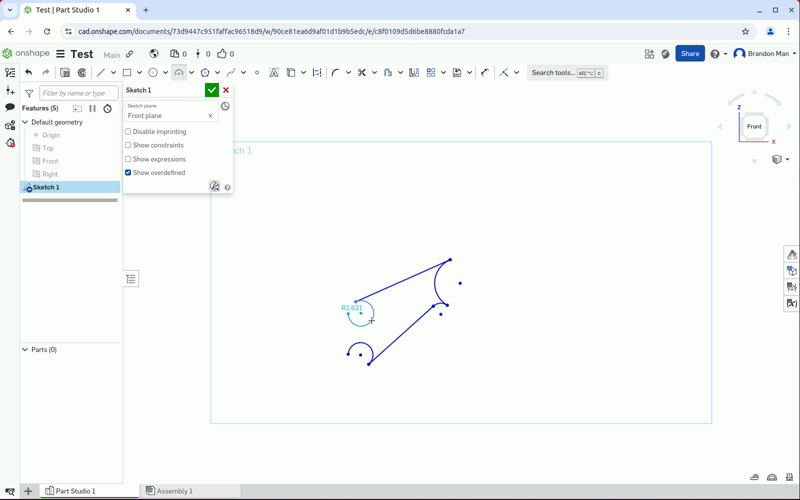
click(371, 320)
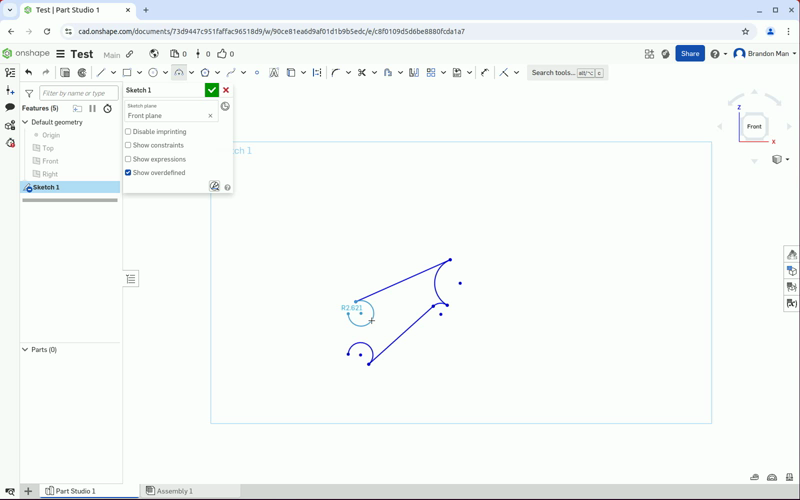
key_up(shift)
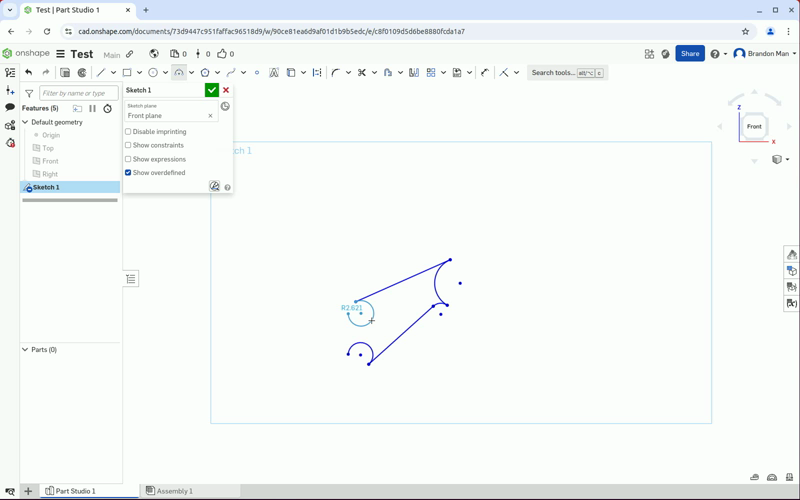
key(esc)
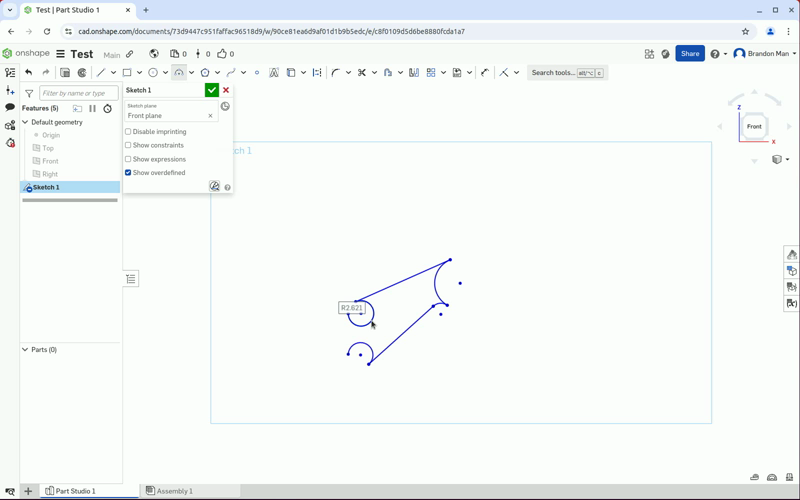
key(l)
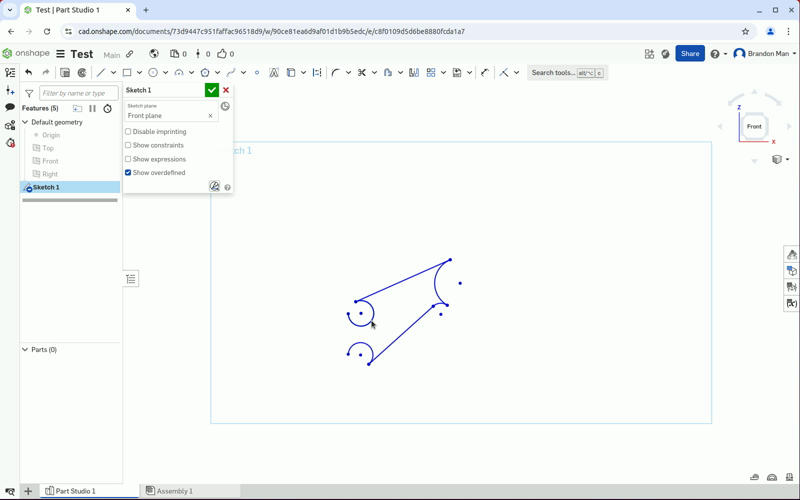
mouse_move(348, 313)
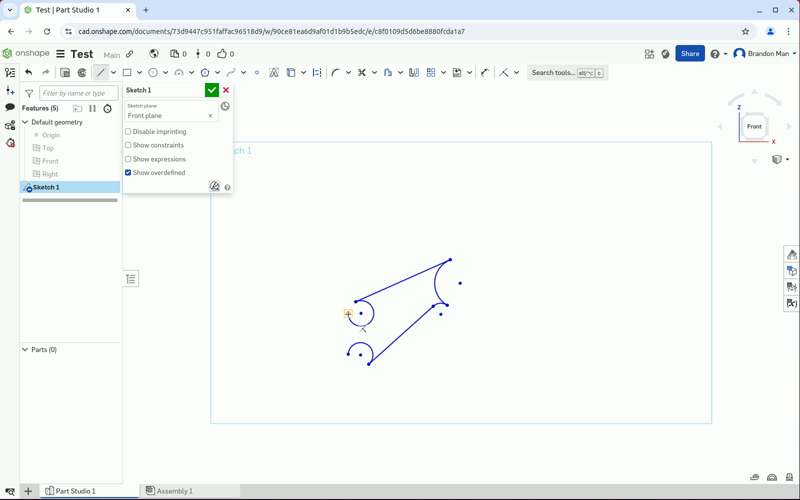
click(348, 313)
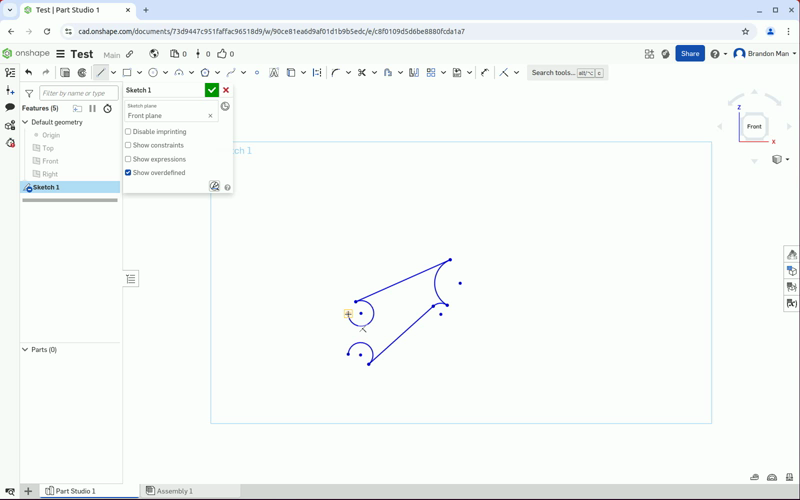
mouse_move(378, 313)
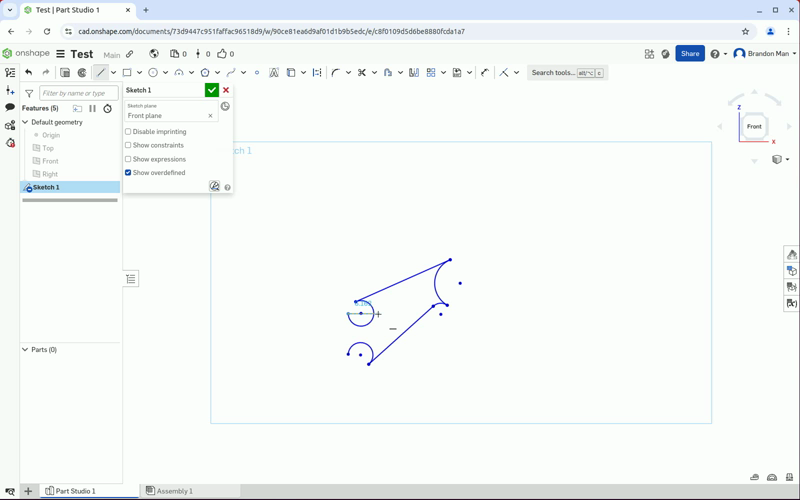
key_down(shift)
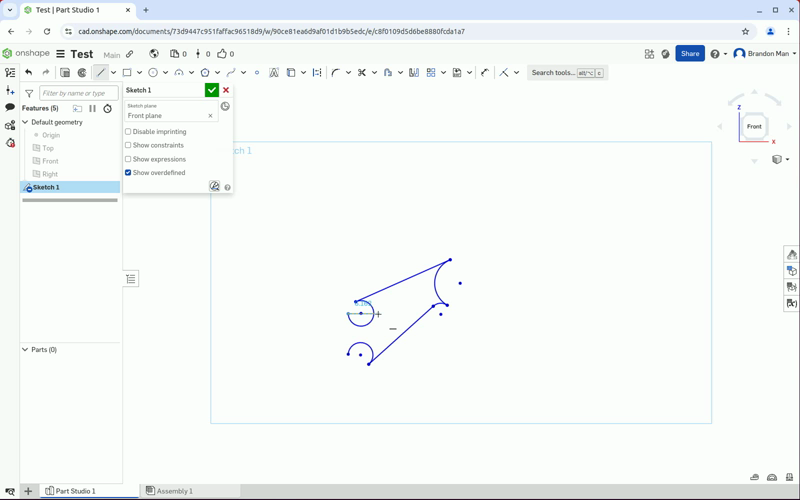
mouse_move(348, 354)
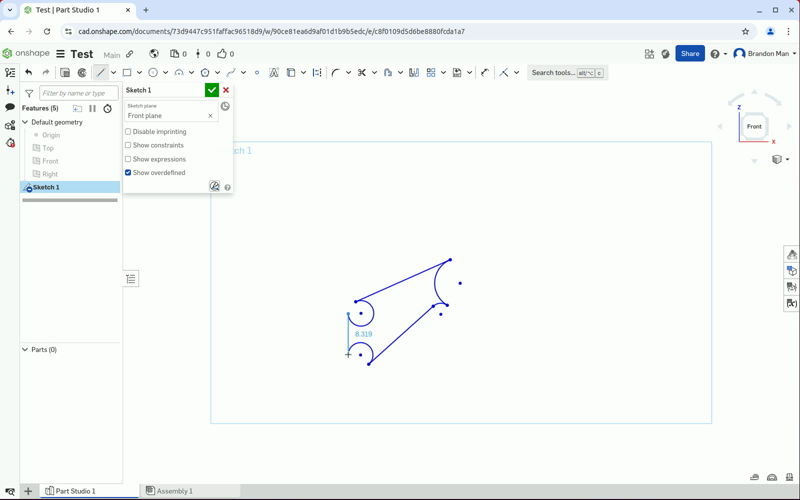
key_up(shift)
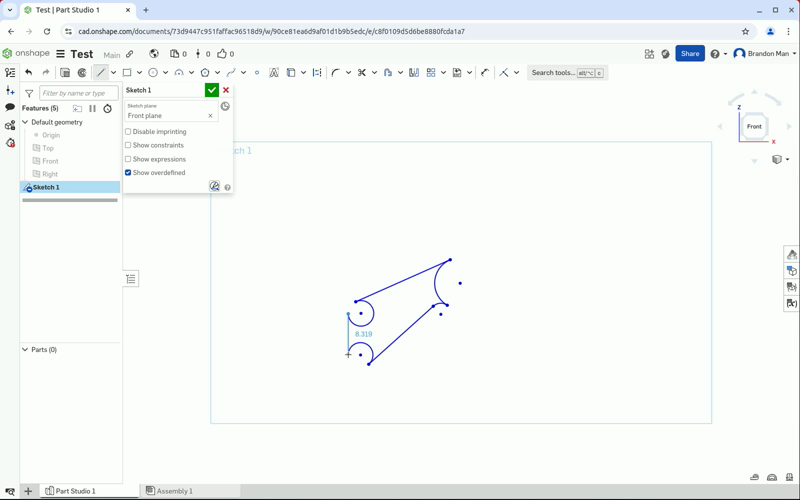
click(348, 354)
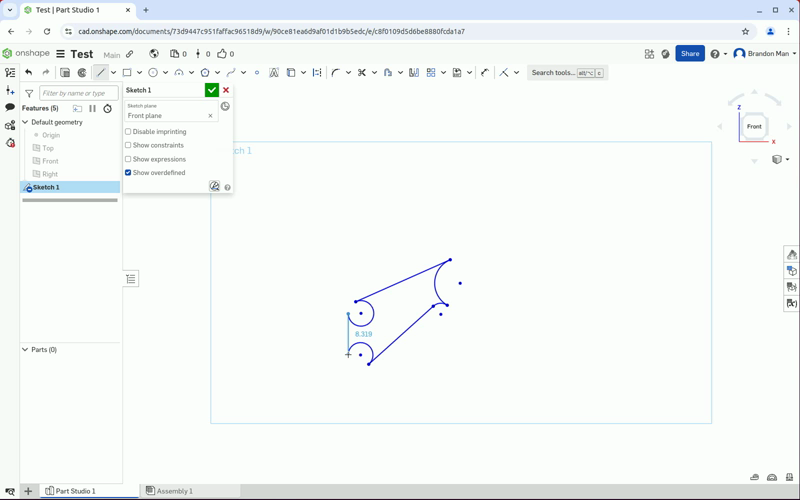
key(esc)
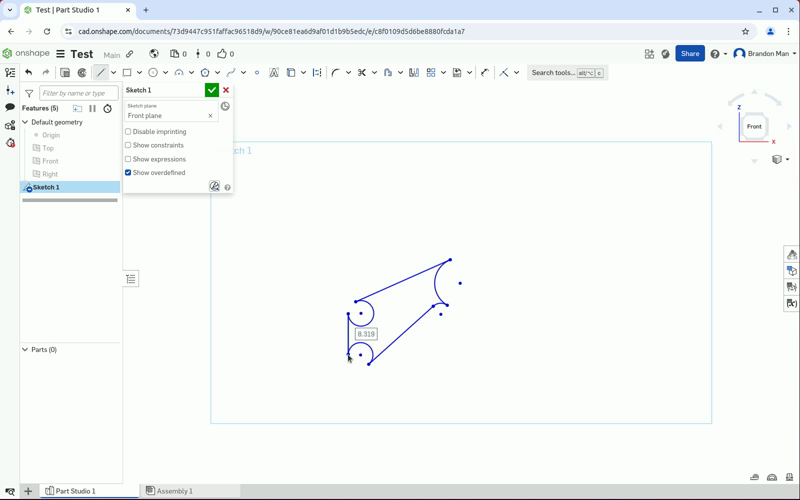
mouse_move(440, 293)
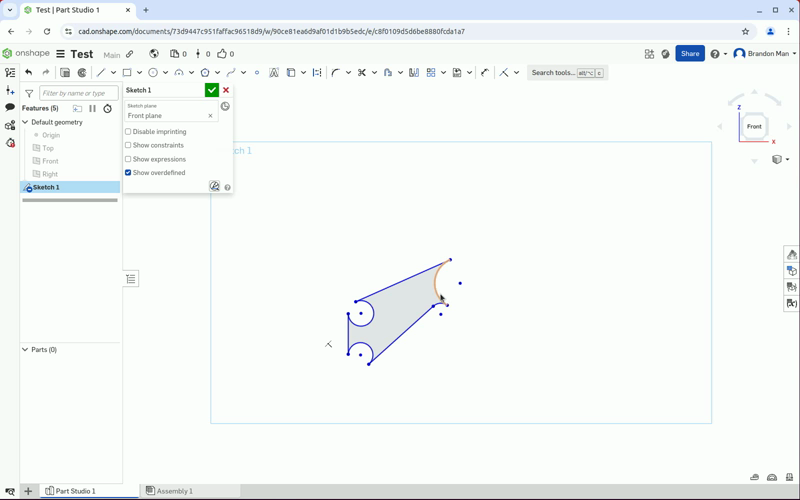
click(440, 293)
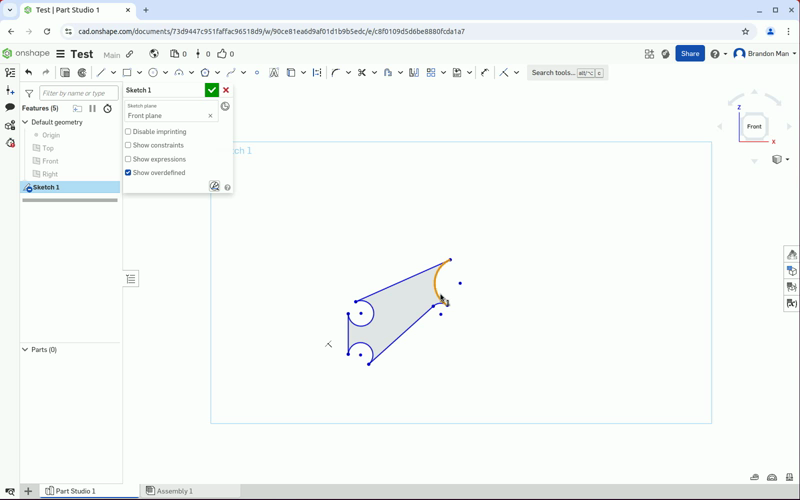
mouse_move(73, 352)
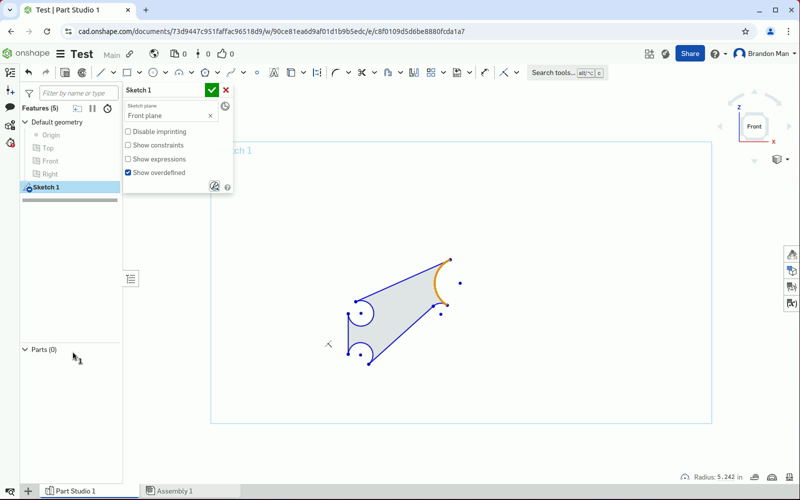
key(shift+y)
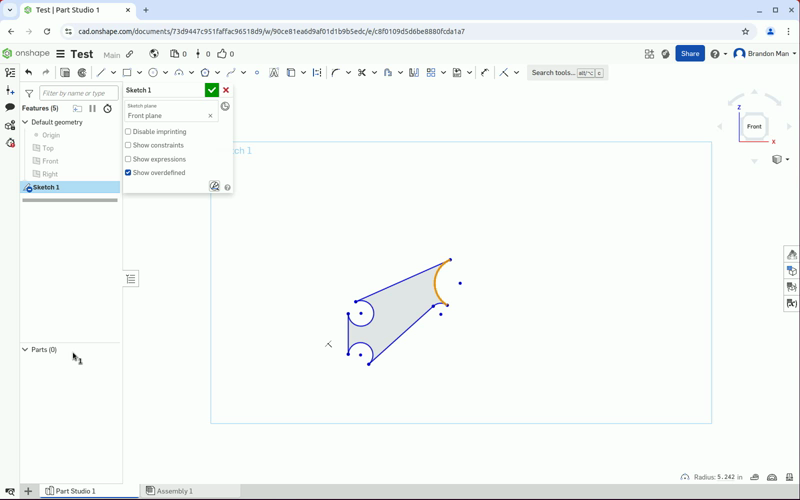
key(shift+e)
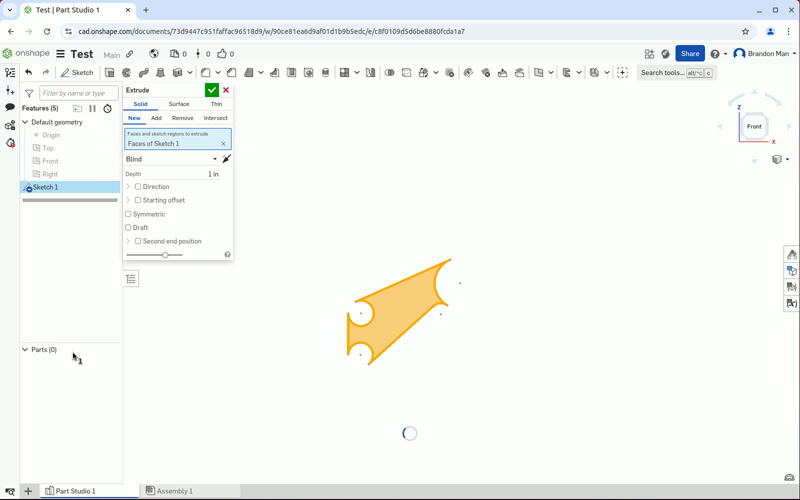
mouse_move(143, 106)
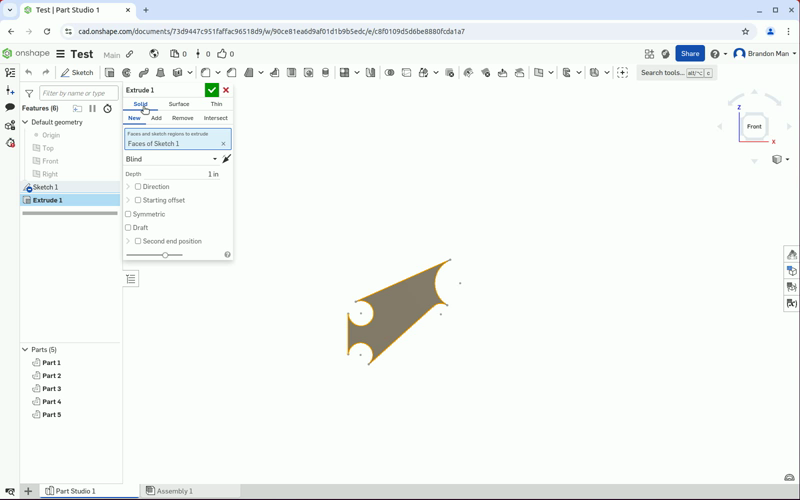
click(143, 106)
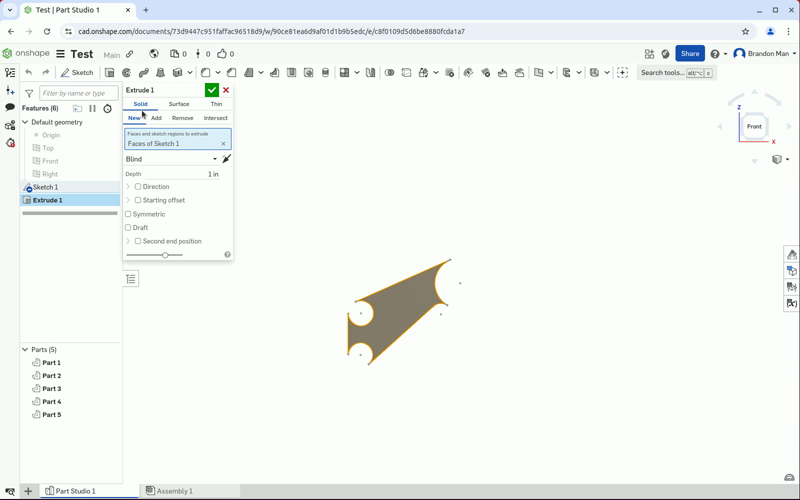
mouse_move(137, 120)
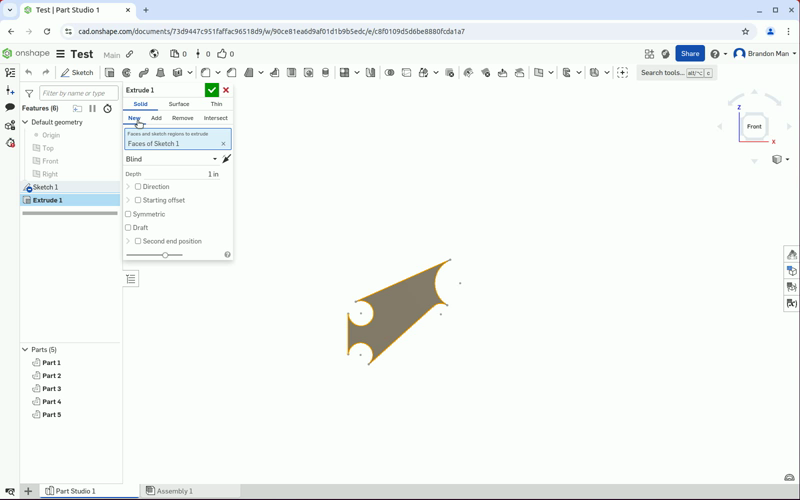
click(137, 120)
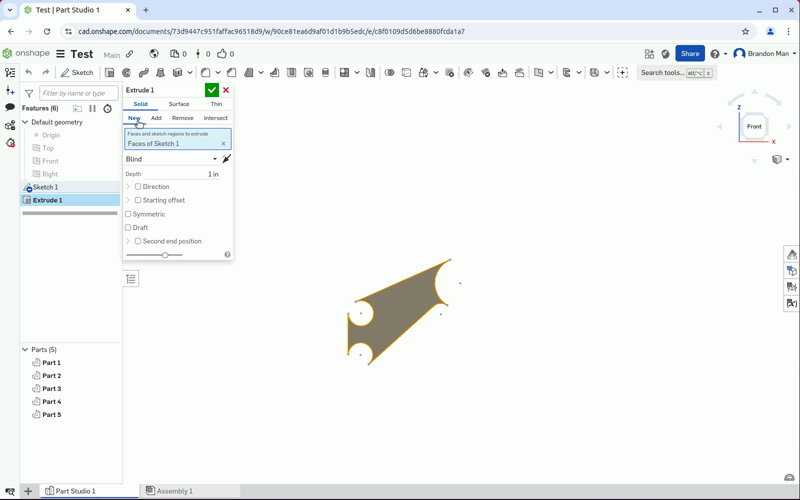
key(tab, 4)
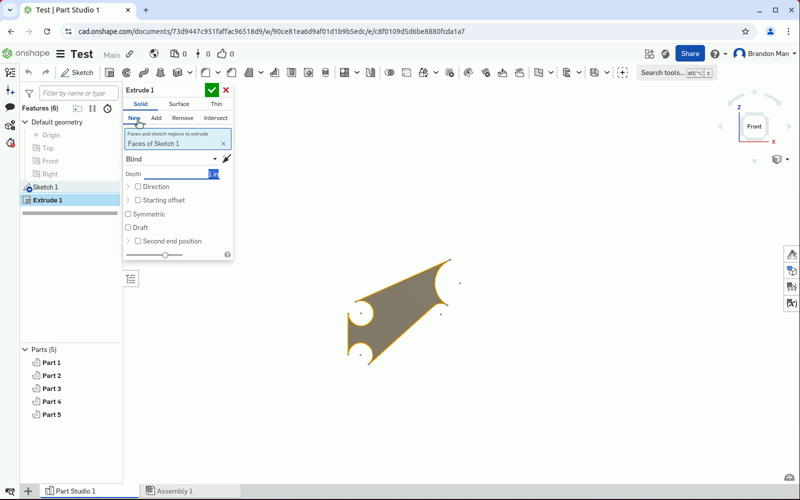
text(2.408)
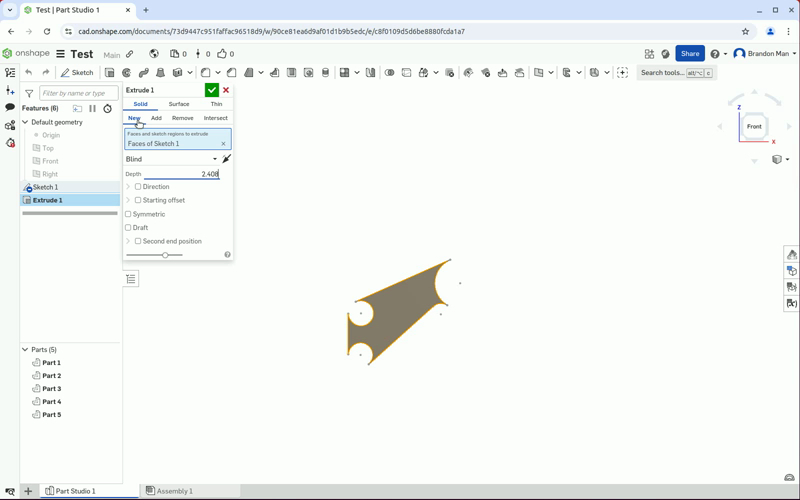
key(tab, 3)
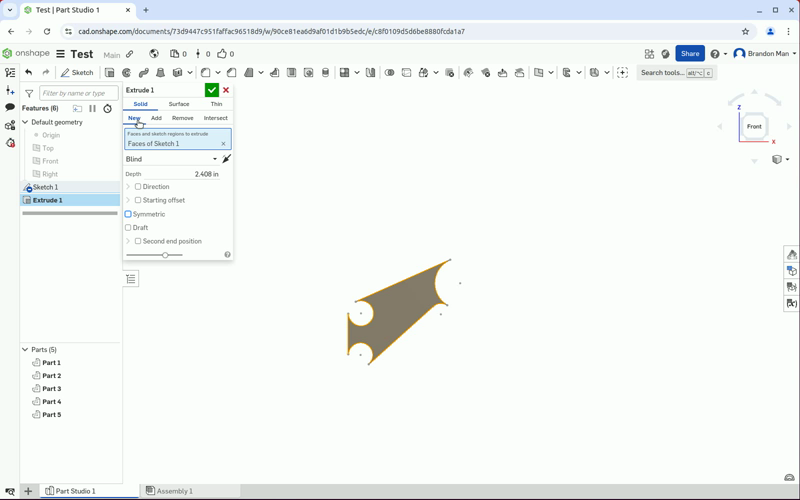
key(space)
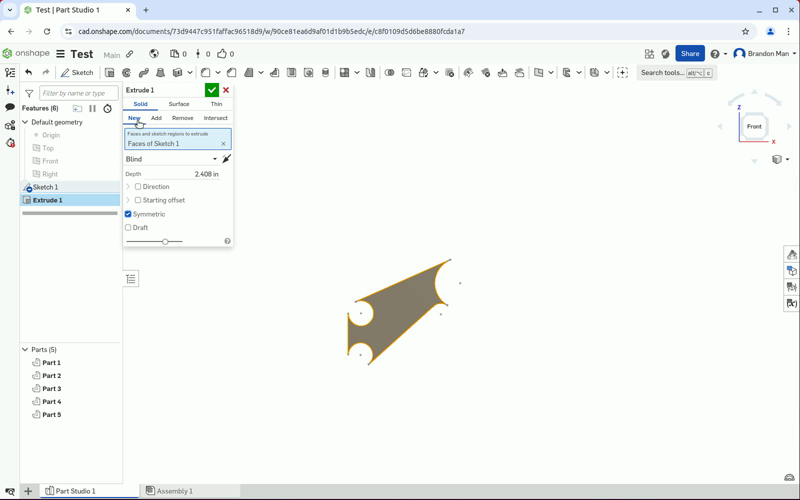
key(enter)
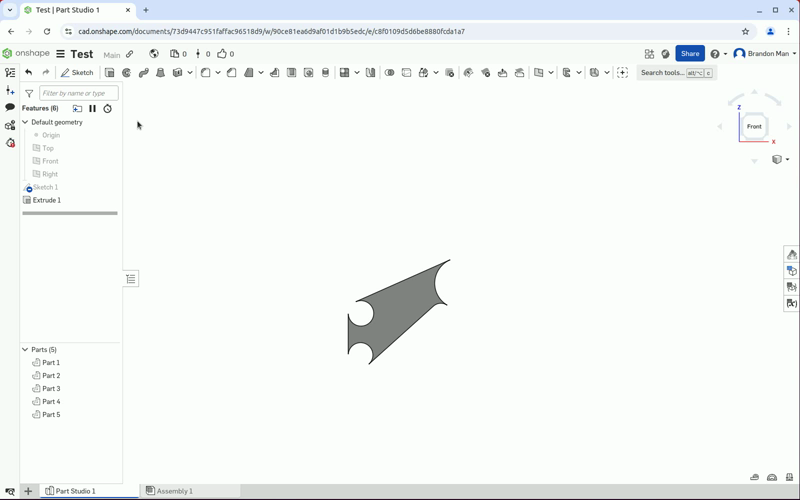
key(shift+h)
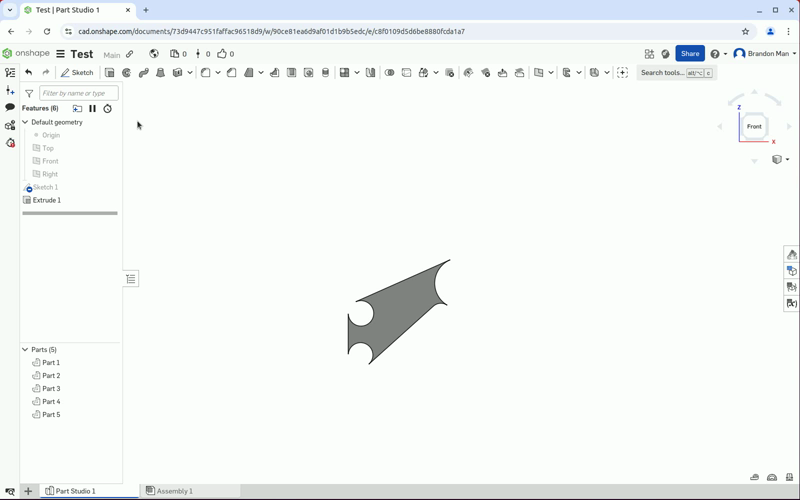
key(shift+h)
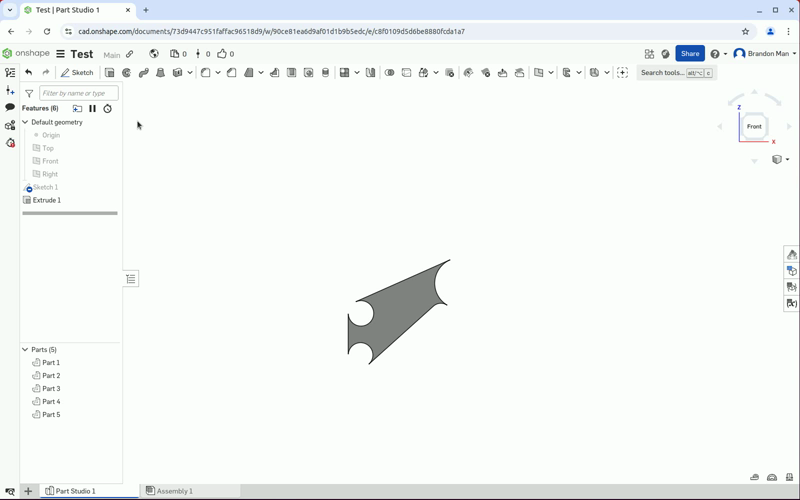
mouse_move(73, 189)
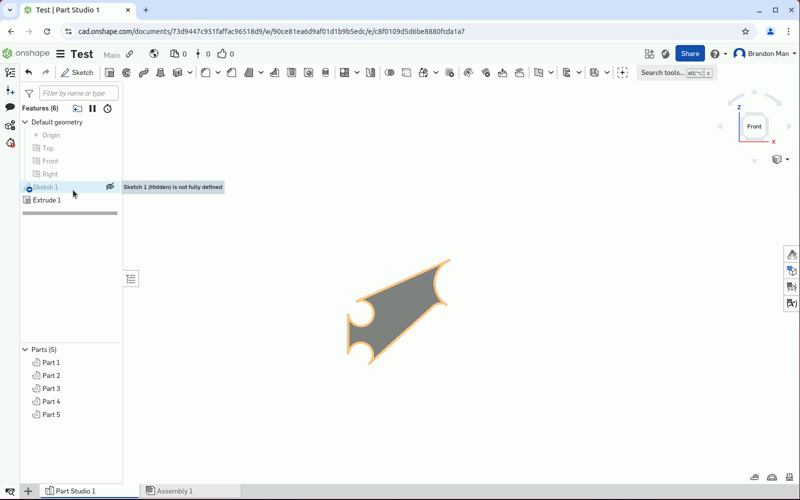
click(73, 189)
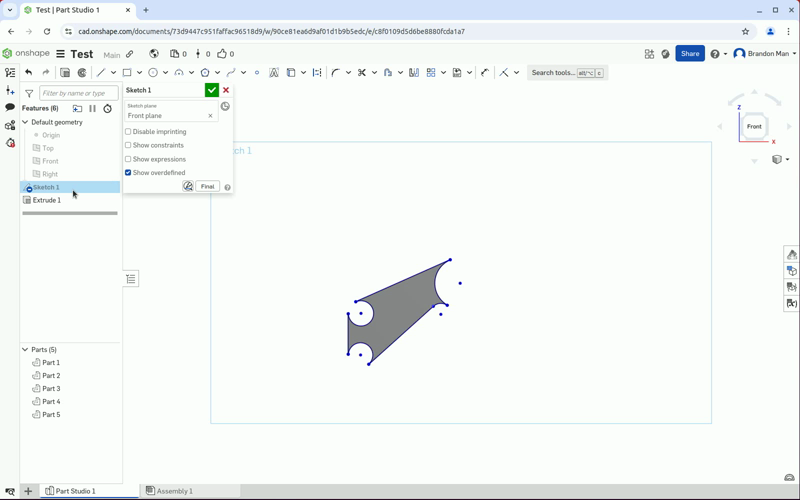
mouse_move(229, 92)
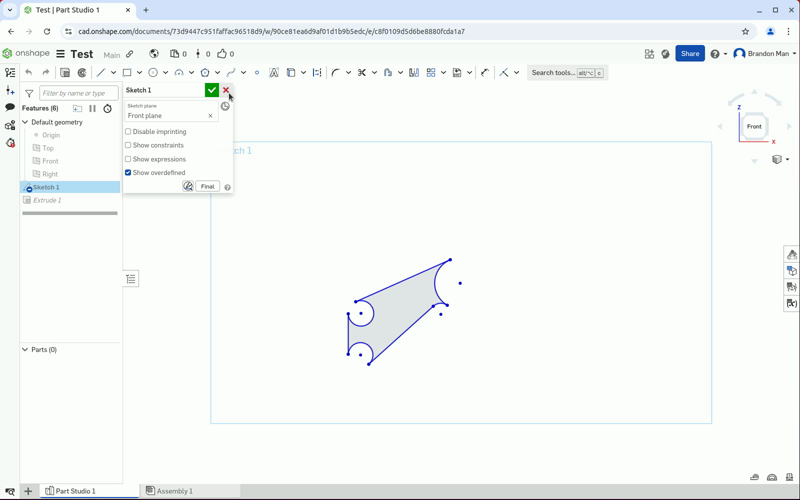
click(229, 92)
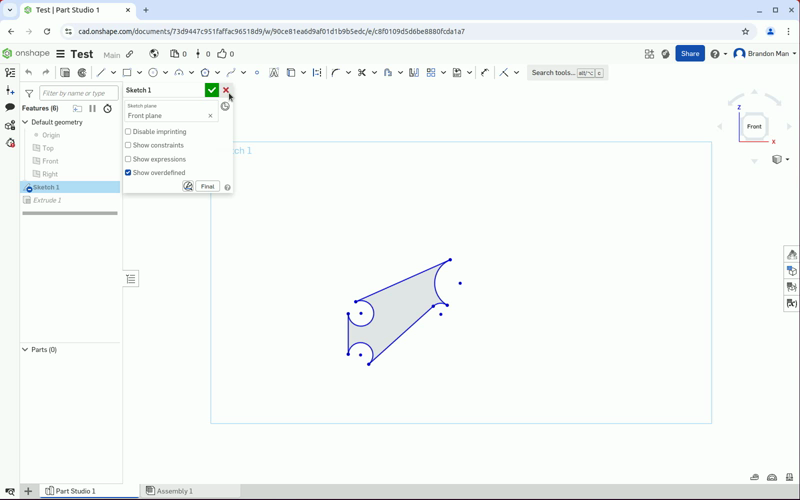
key(shift+s)
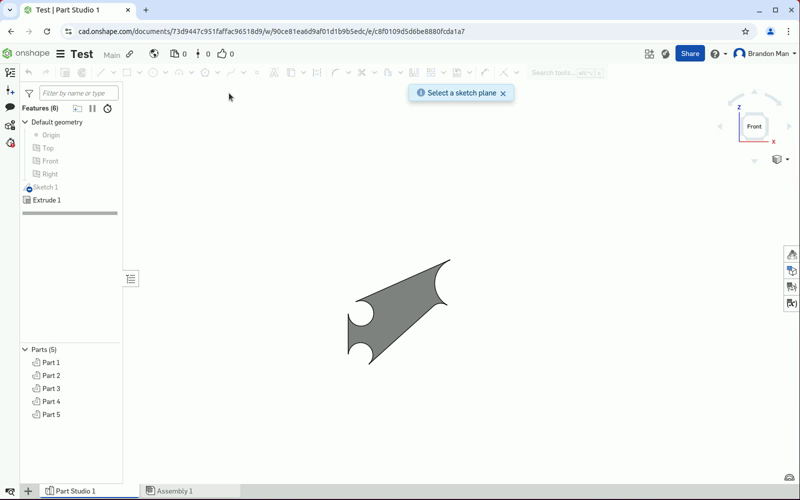
mouse_move(73, 163)
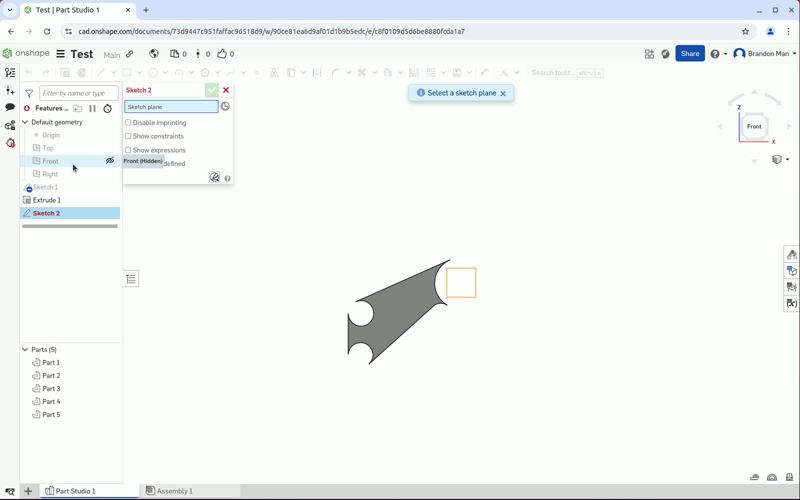
click(73, 163)
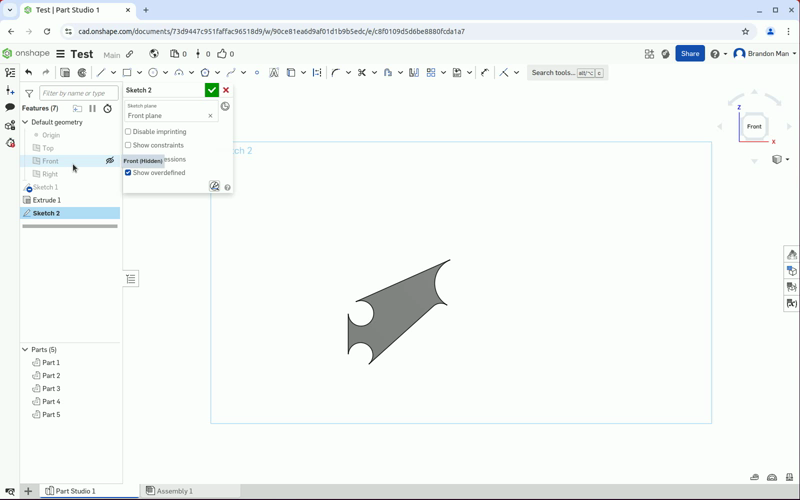
mouse_move(73, 352)
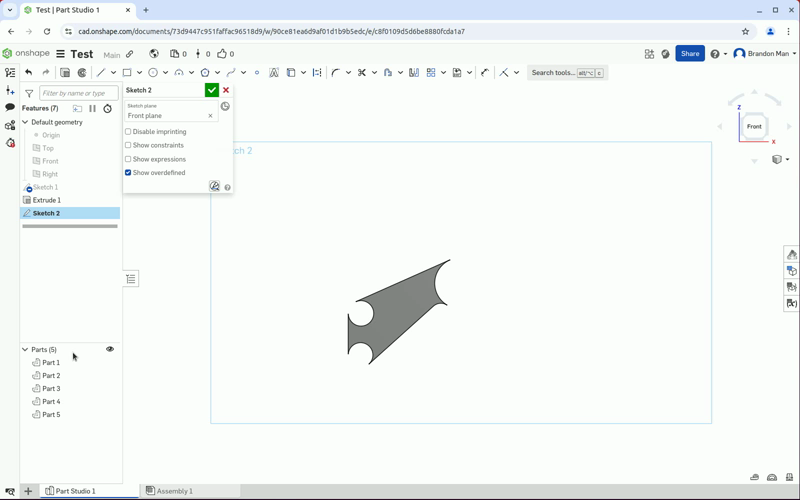
key(y)
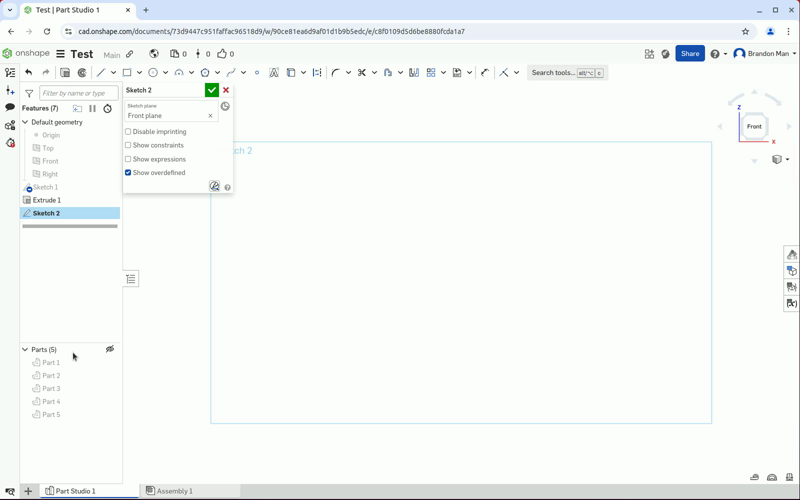
key(c)
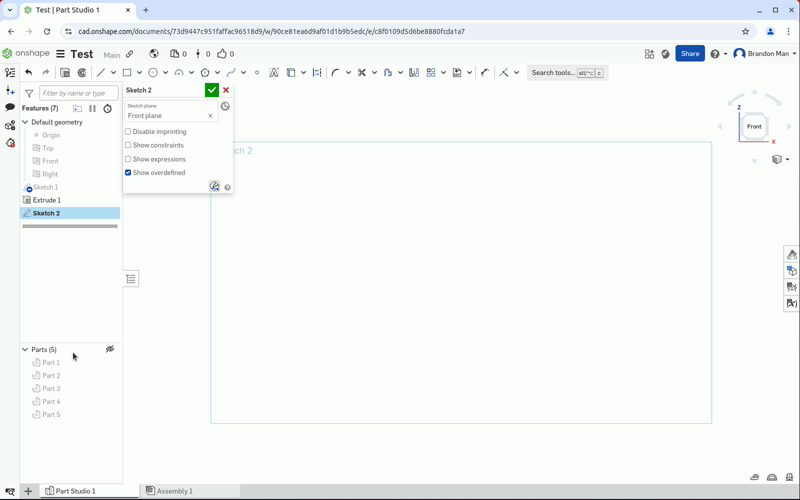
key_down(shift)
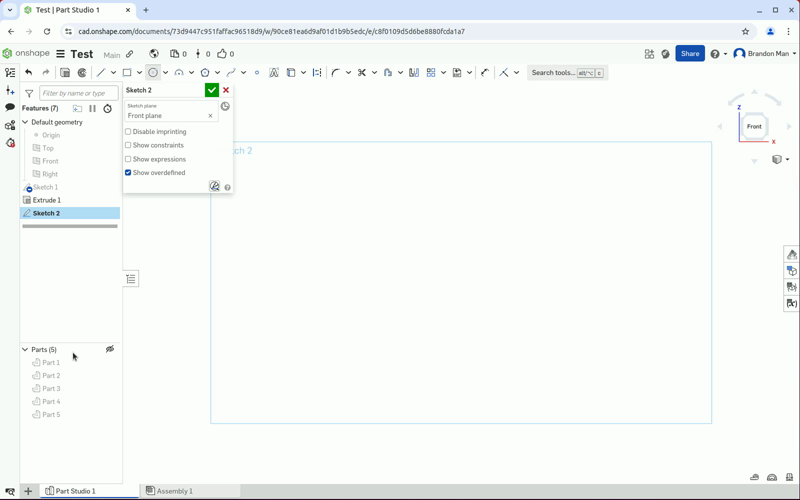
mouse_move(361, 313)
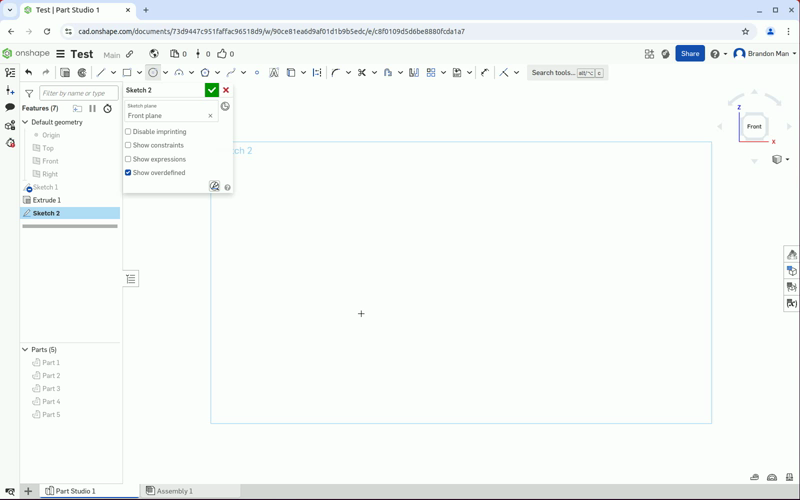
click(361, 313)
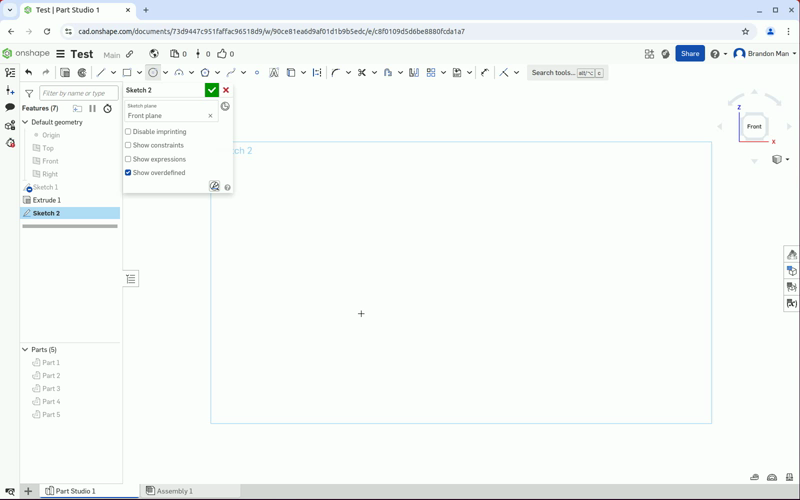
key_up(shift)
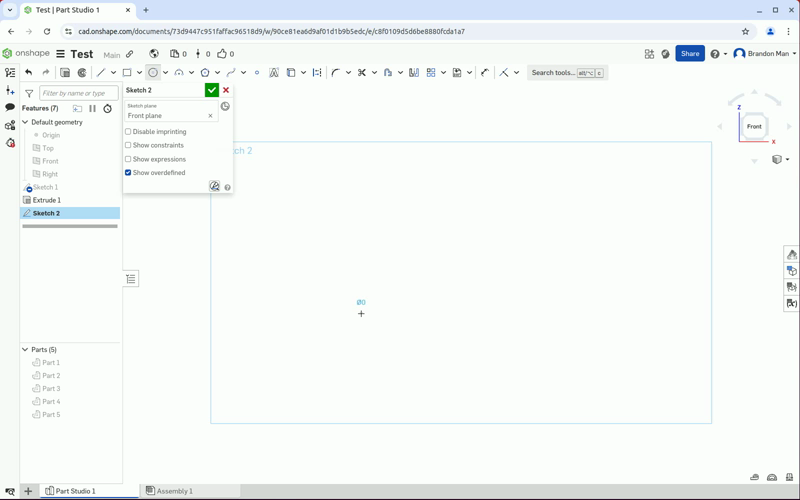
mouse_move(374, 313)
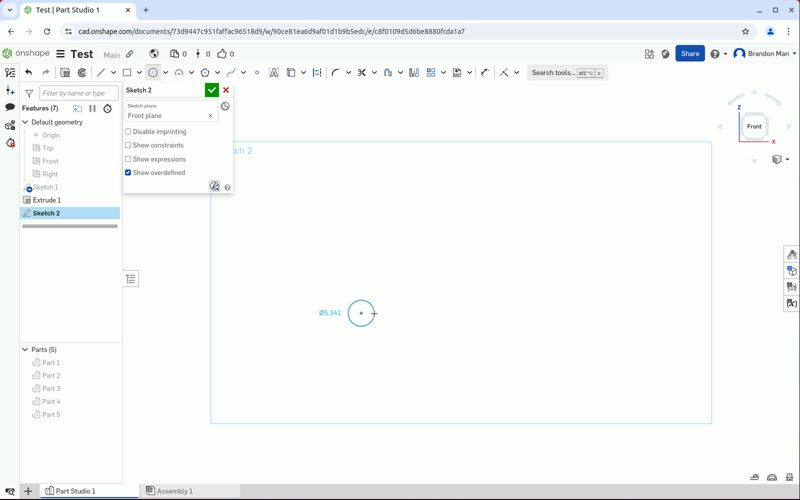
click(374, 313)
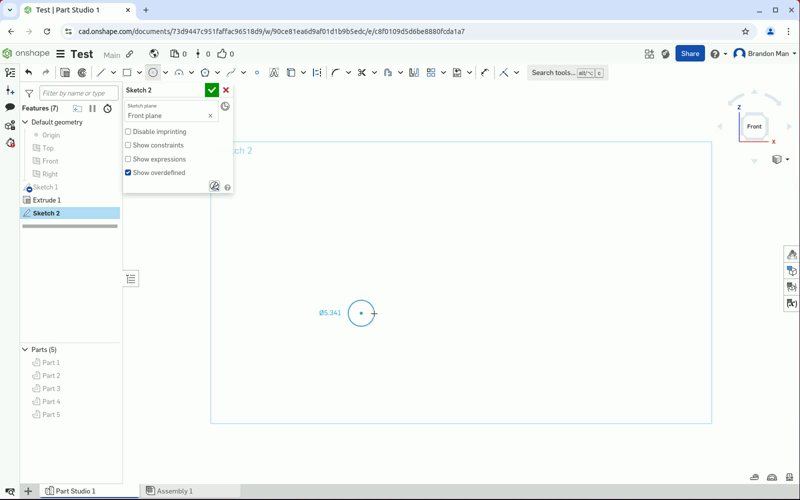
key(esc)
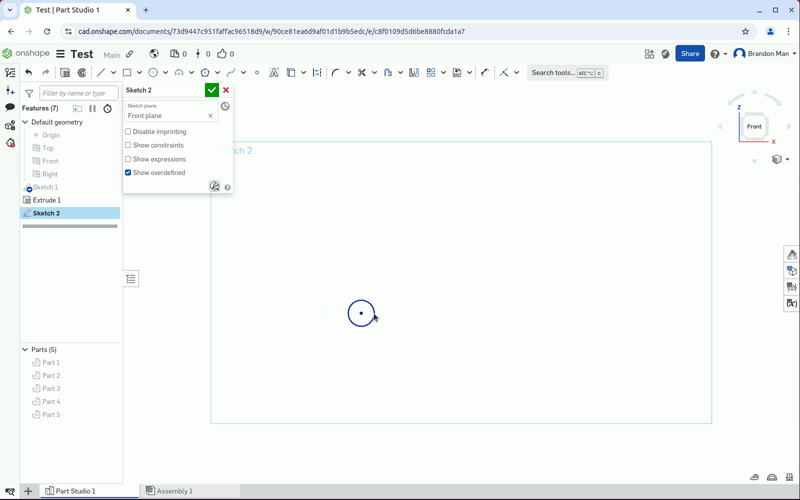
key(c)
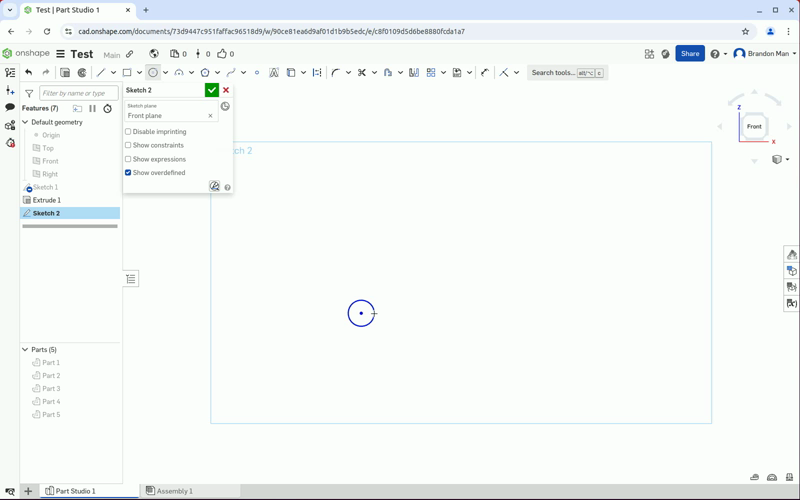
key_down(shift)
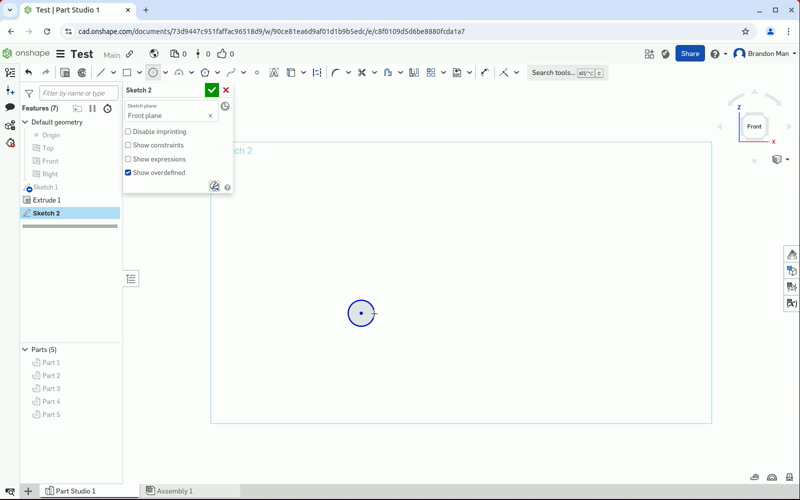
mouse_move(361, 313)
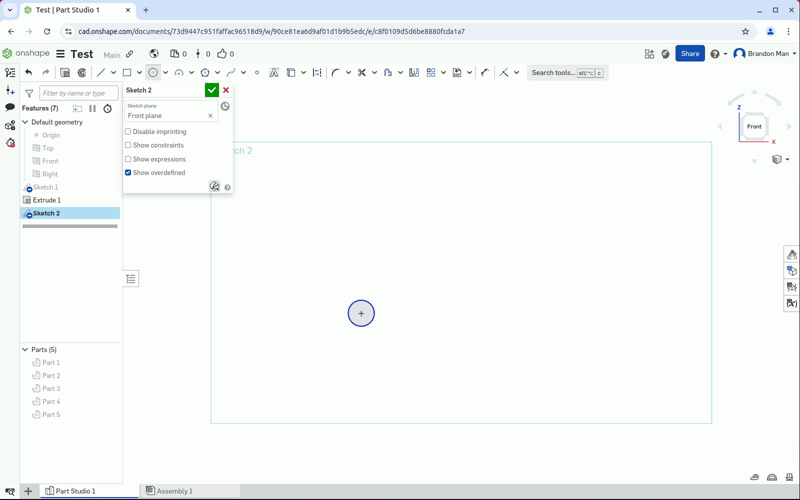
click(361, 313)
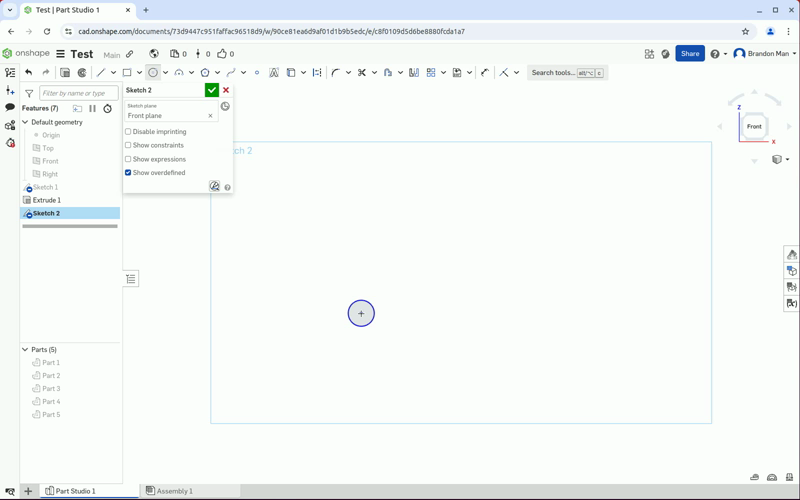
key_up(shift)
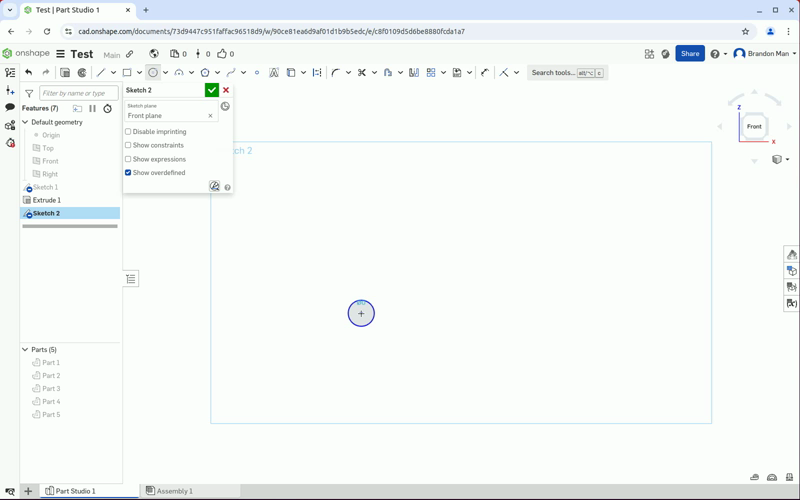
mouse_move(367, 313)
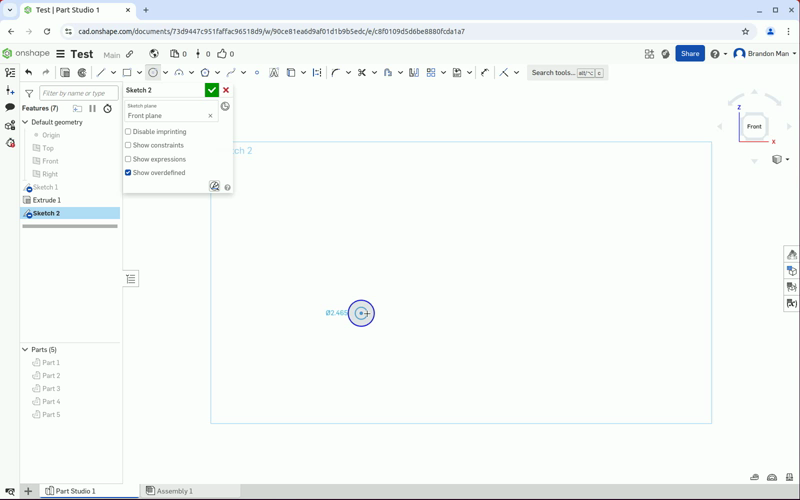
click(367, 313)
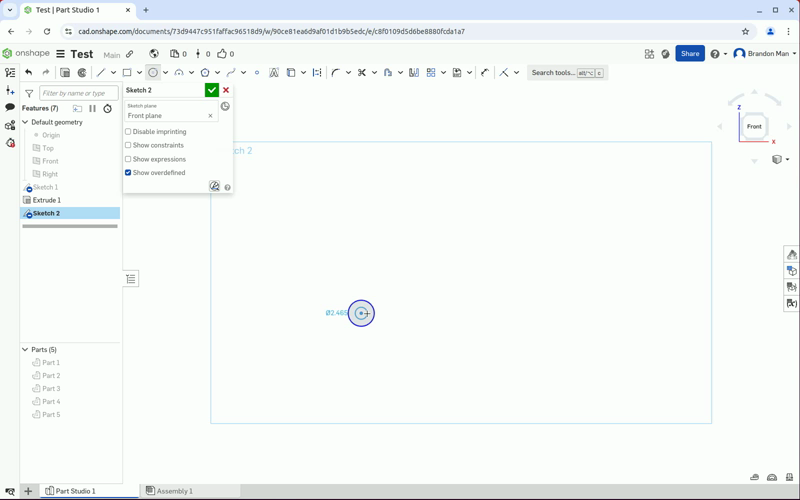
key(esc)
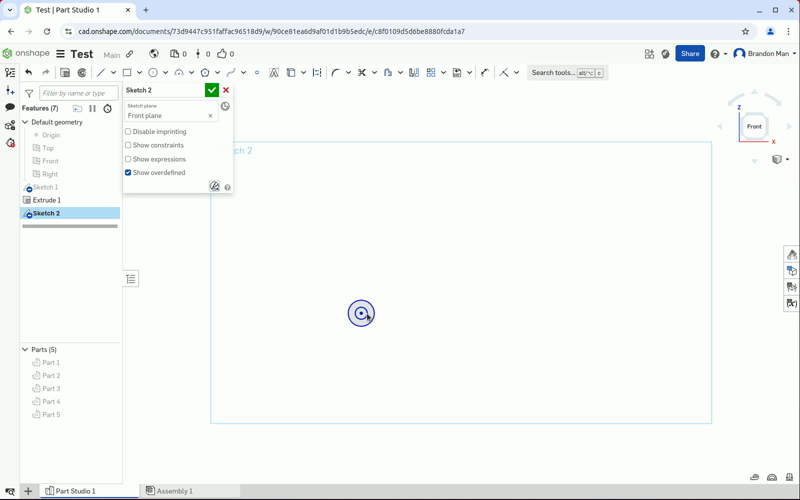
mouse_move(371, 310)
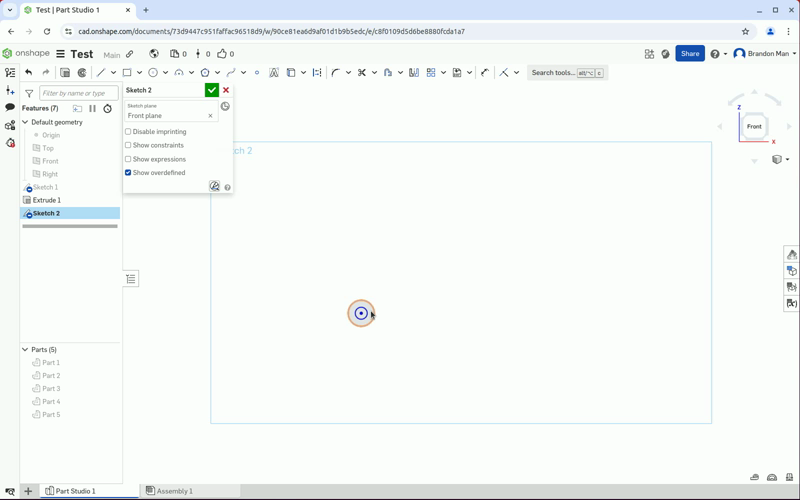
scroll(6)
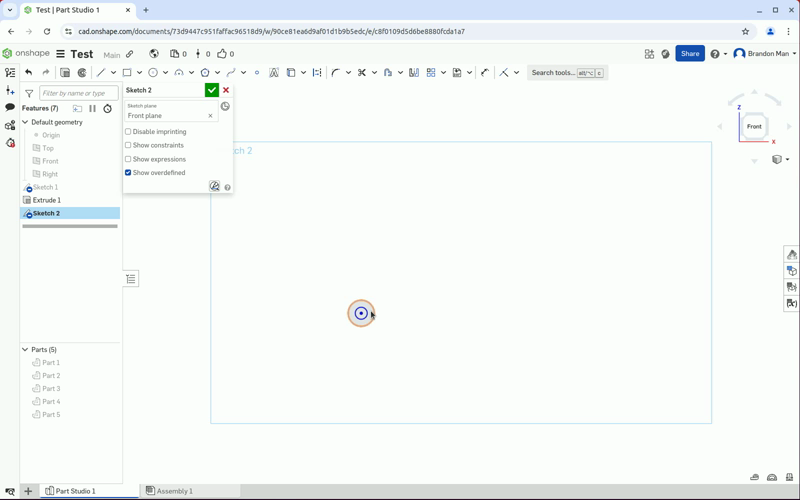
scroll(6)
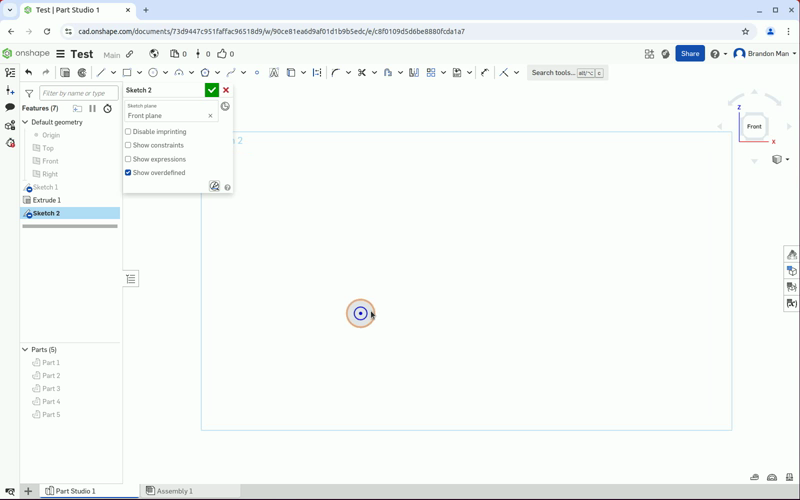
scroll(6)
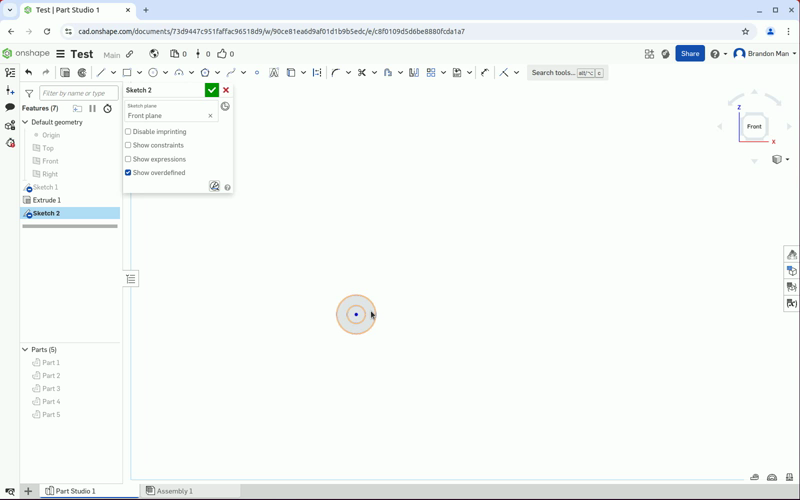
scroll(6)
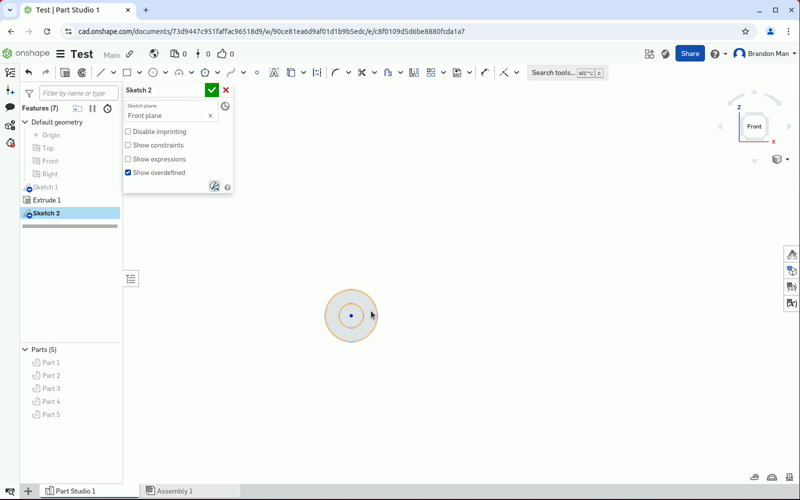
scroll(6)
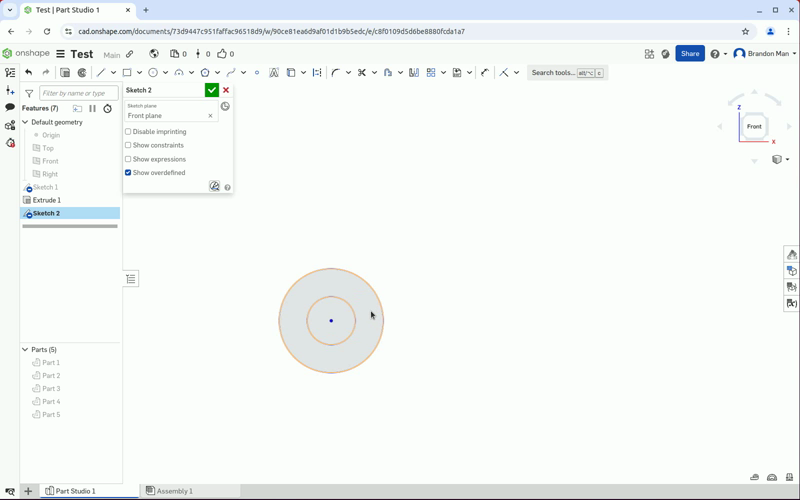
scroll(6)
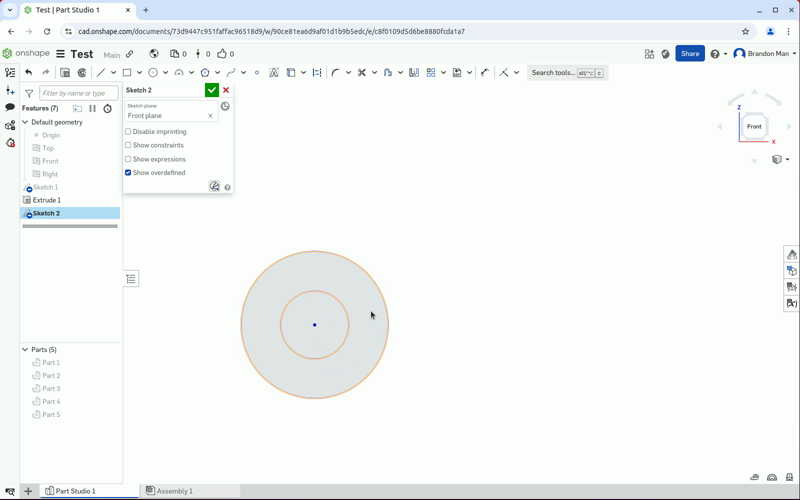
scroll(6)
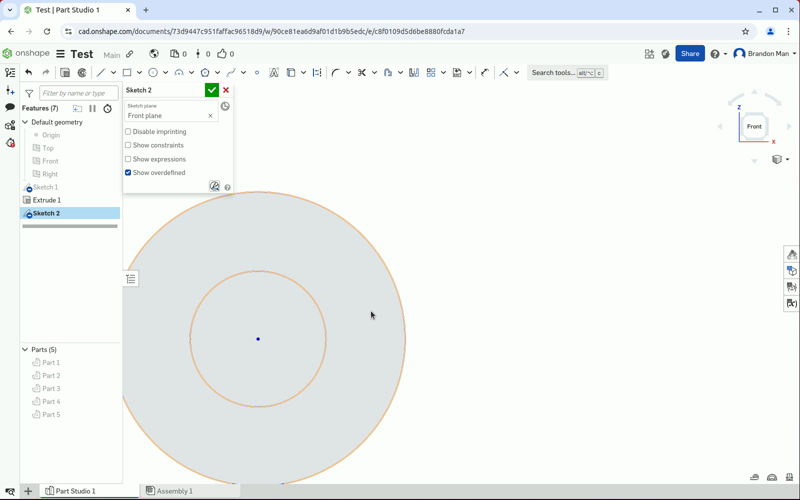
click(371, 310)
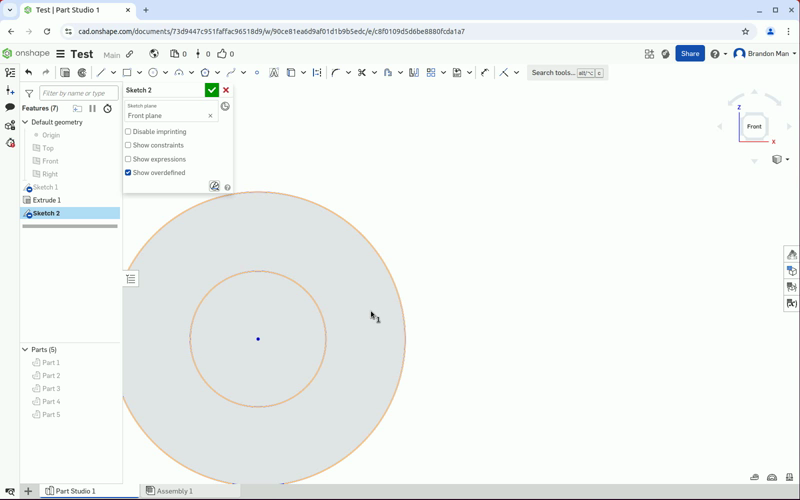
scroll(-6)
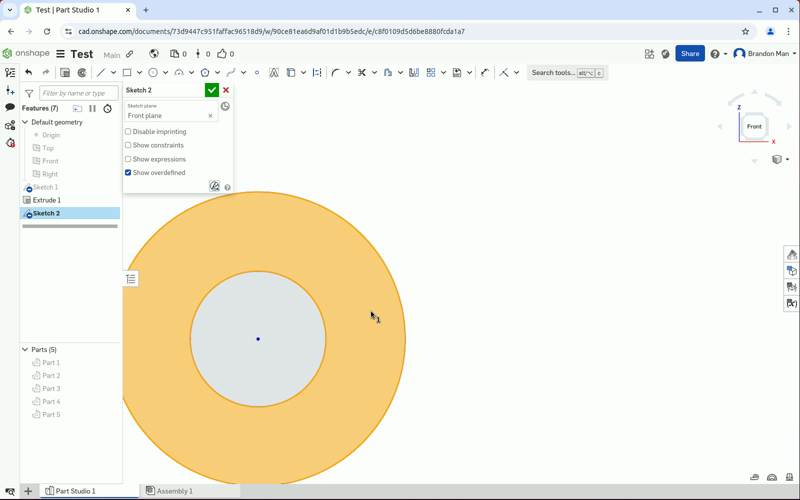
scroll(-6)
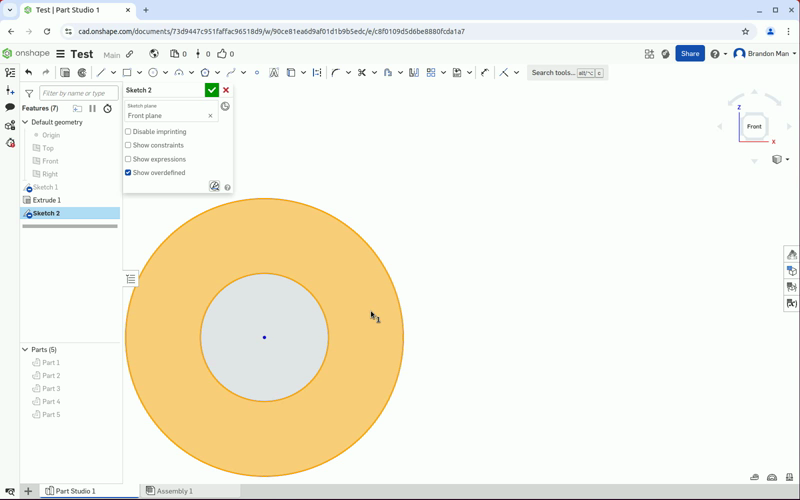
scroll(-6)
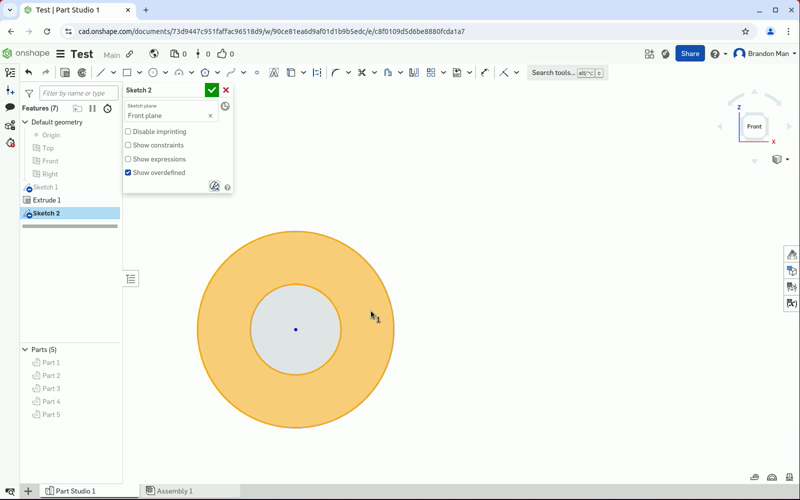
scroll(-6)
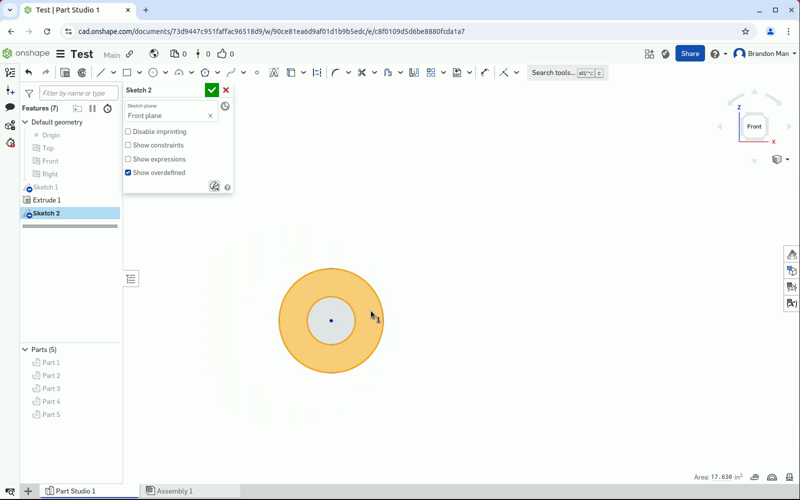
scroll(-6)
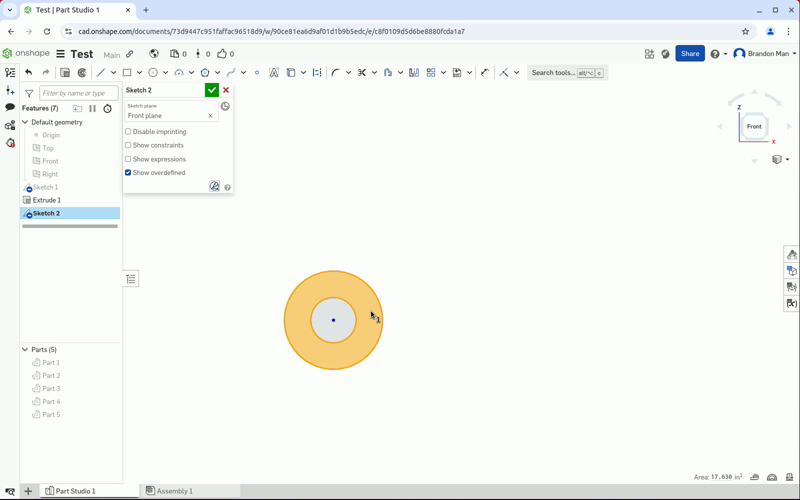
scroll(-6)
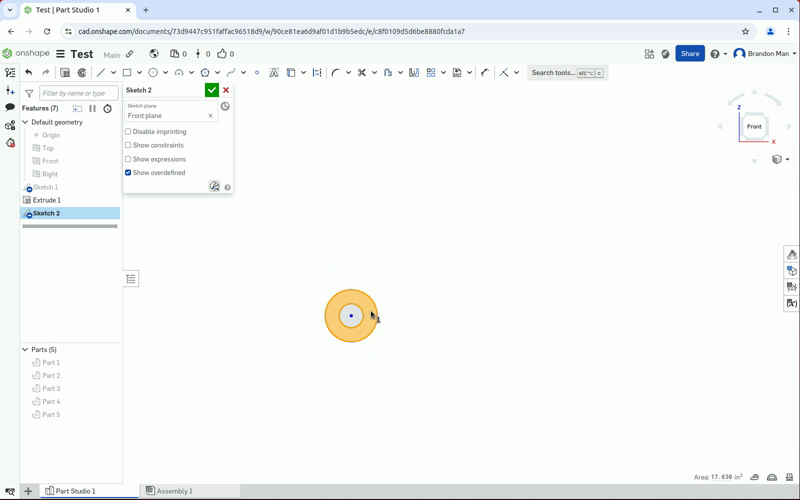
scroll(-6)
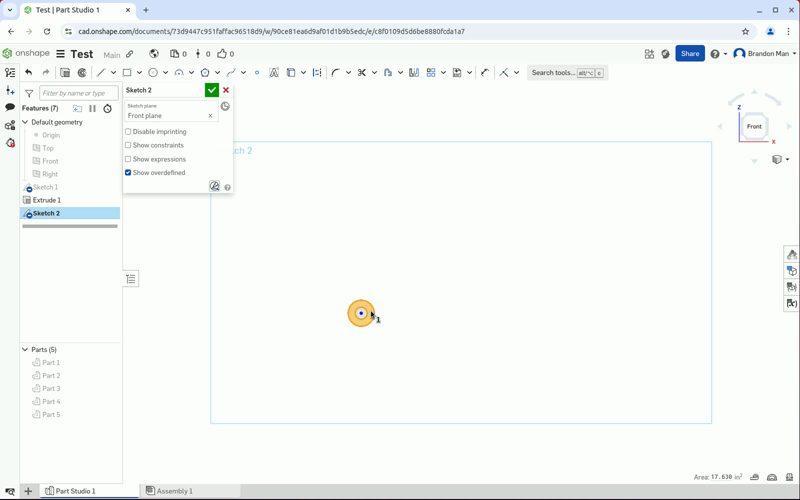
mouse_move(73, 352)
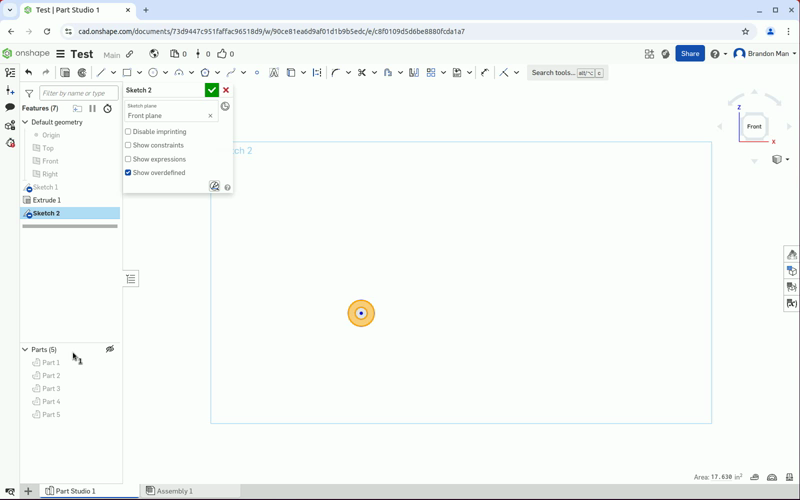
key(shift+y)
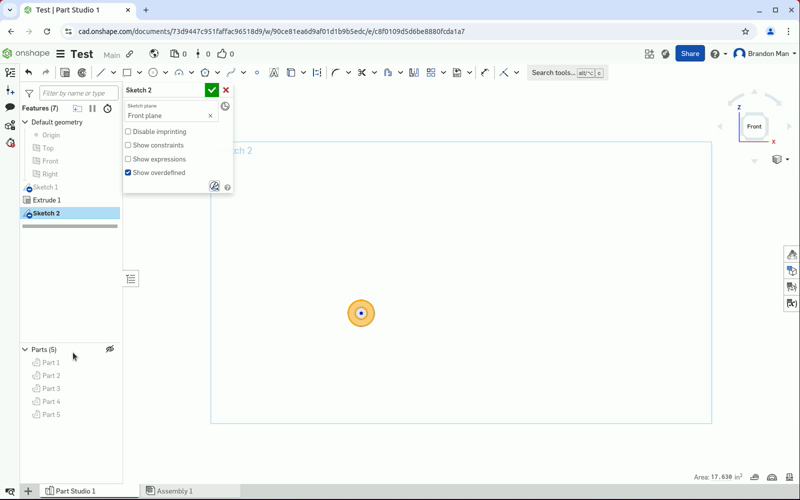
key(shift+e)
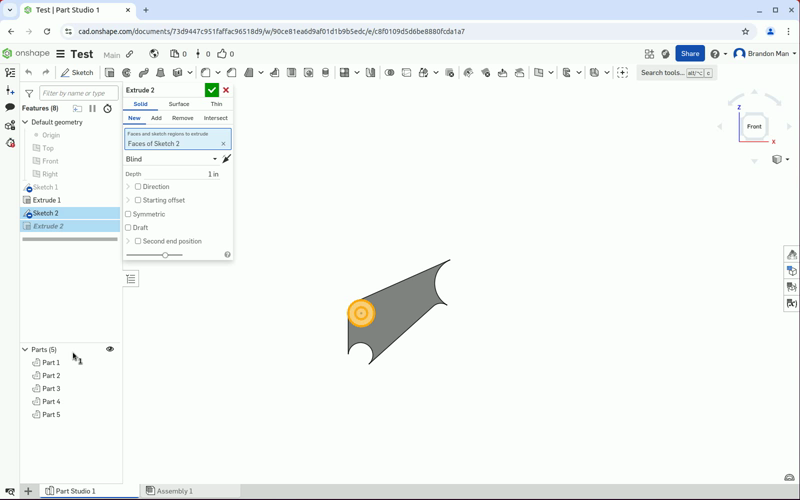
mouse_move(143, 106)
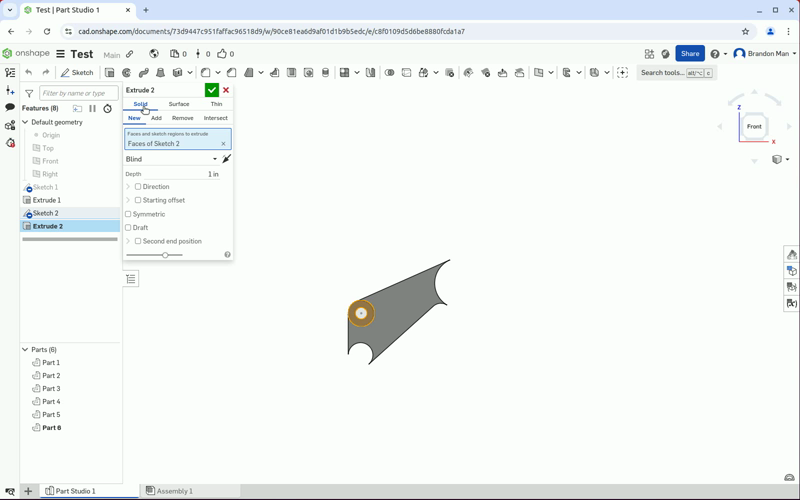
click(143, 106)
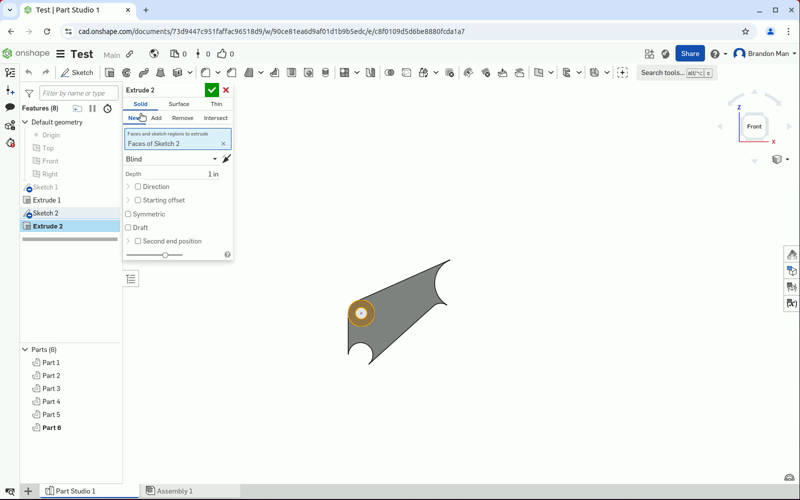
mouse_move(137, 120)
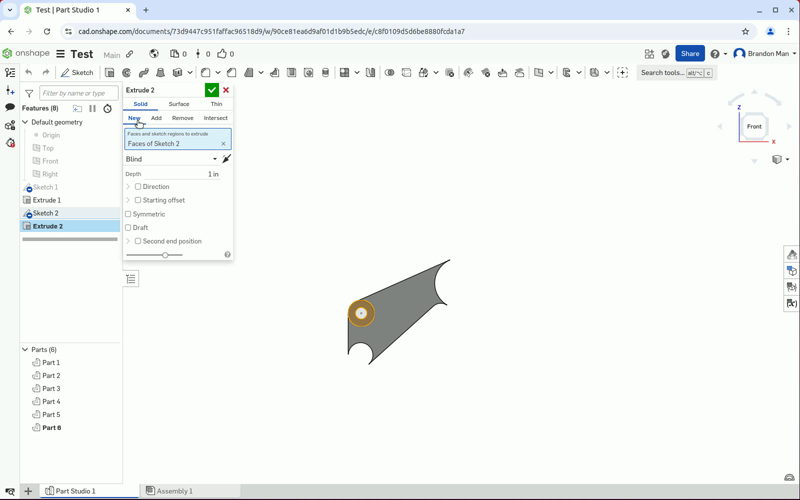
click(137, 120)
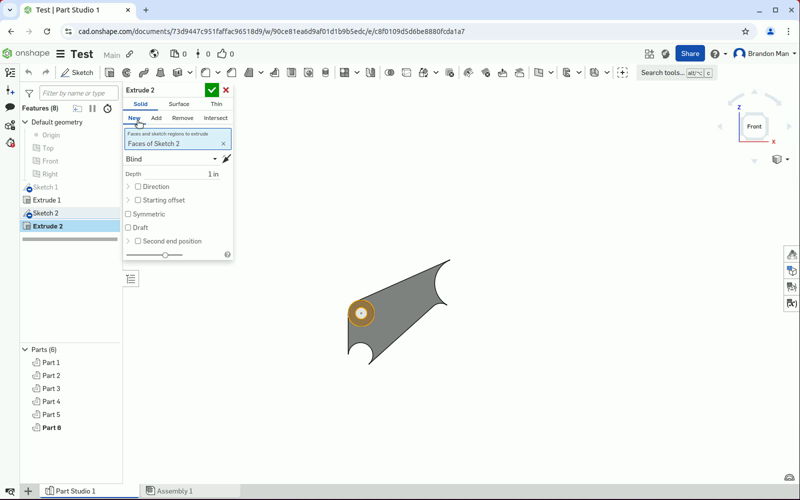
key(tab, 4)
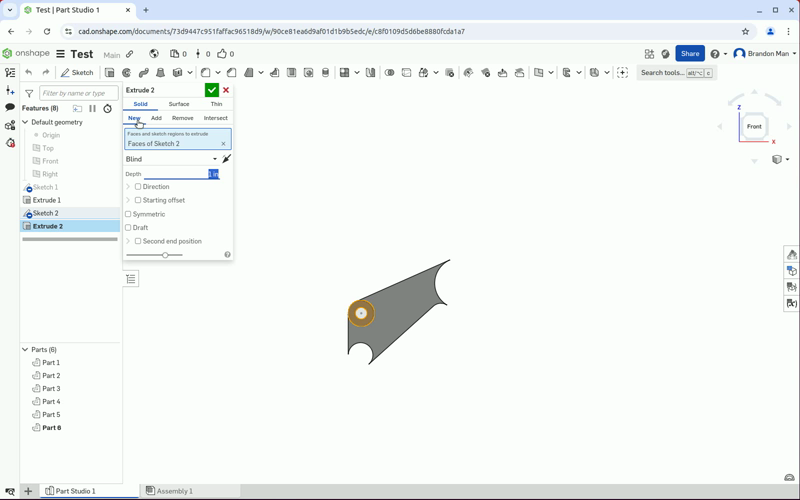
text(5.296)
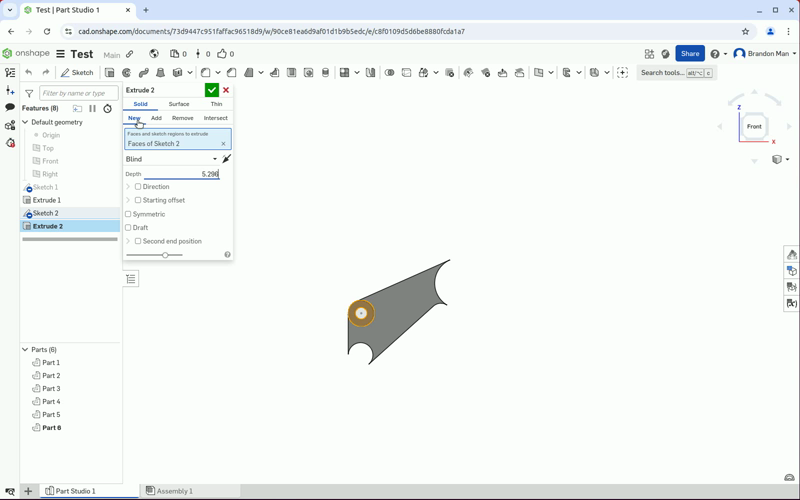
key(tab, 3)
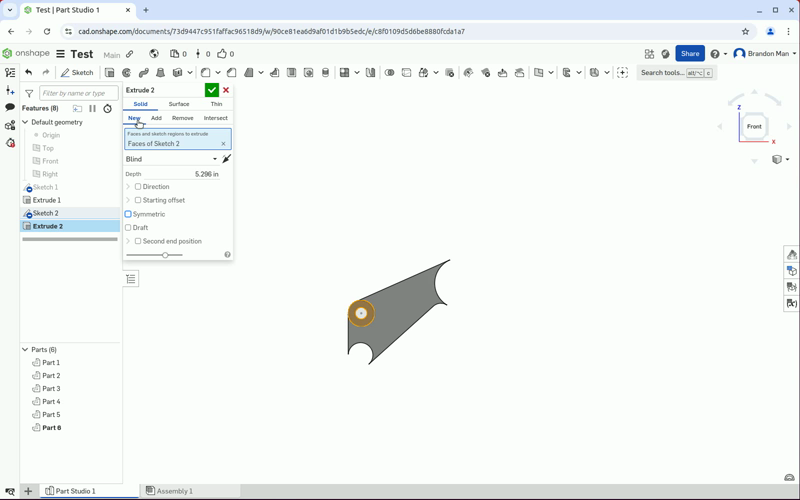
key(space)
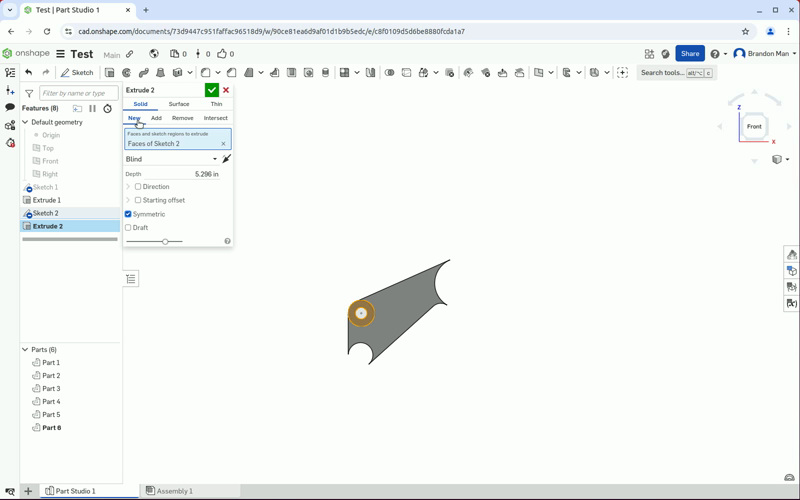
key(enter)
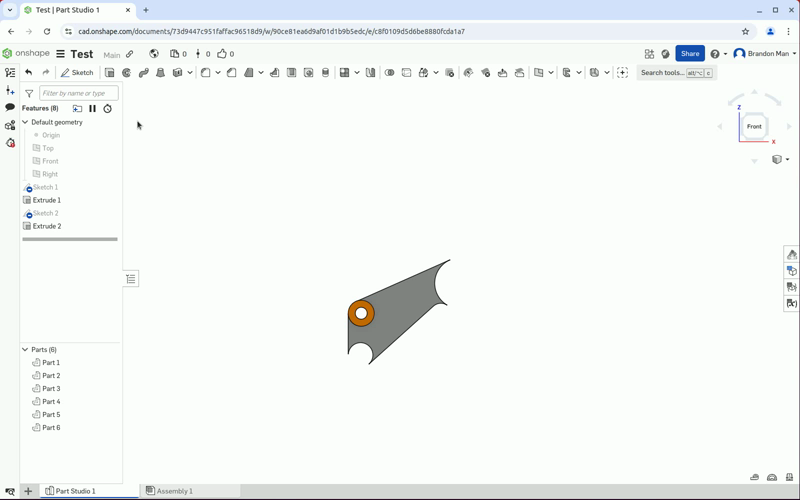
key(shift+h)
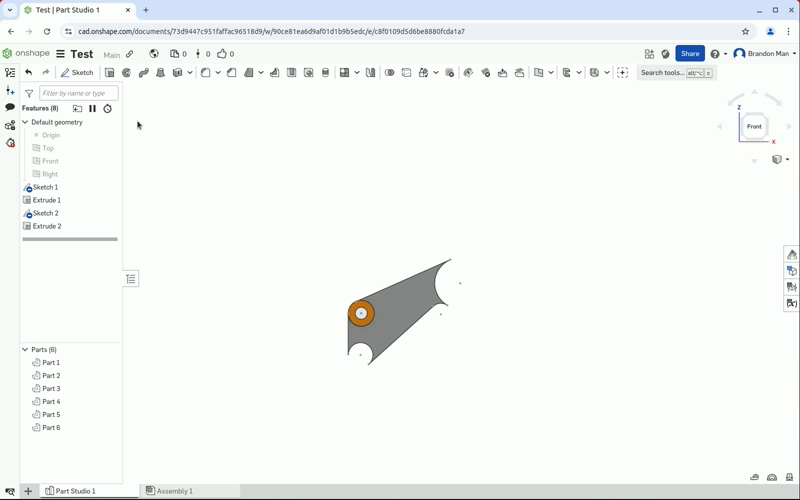
key(shift+h)
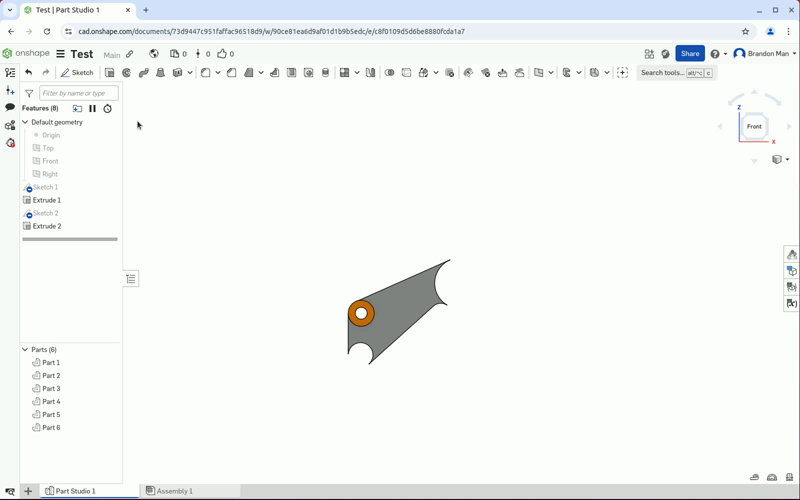
mouse_move(73, 189)
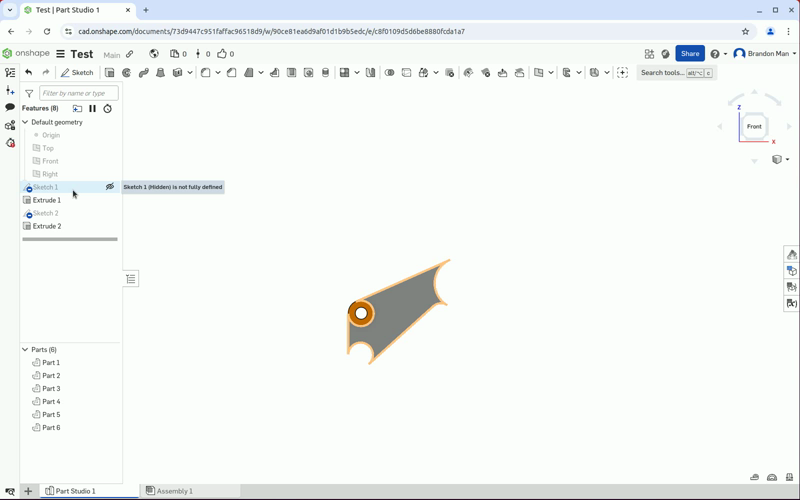
click(73, 189)
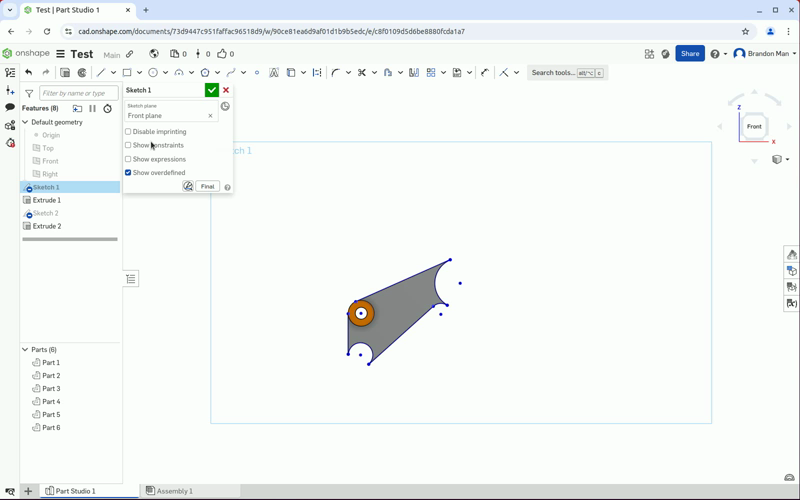
mouse_move(229, 92)
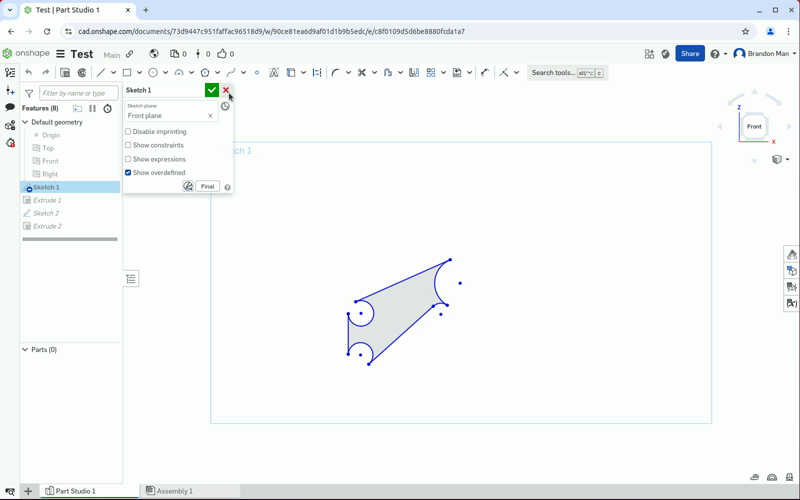
click(229, 92)
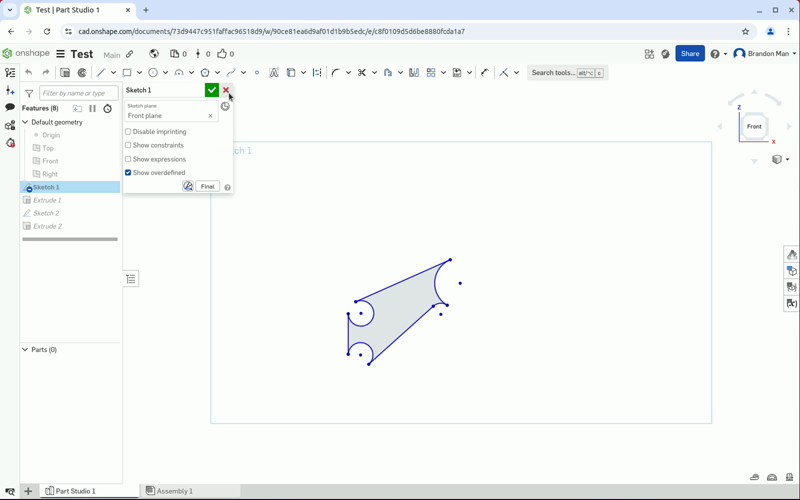
key(shift+s)
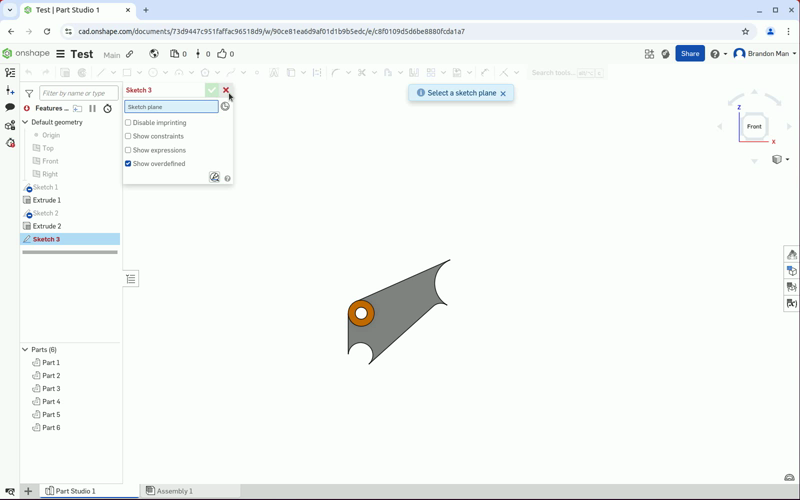
mouse_move(73, 163)
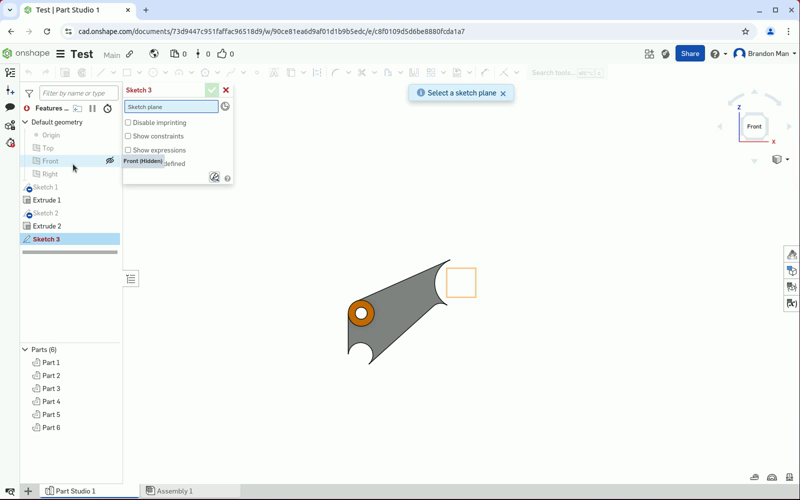
click(73, 163)
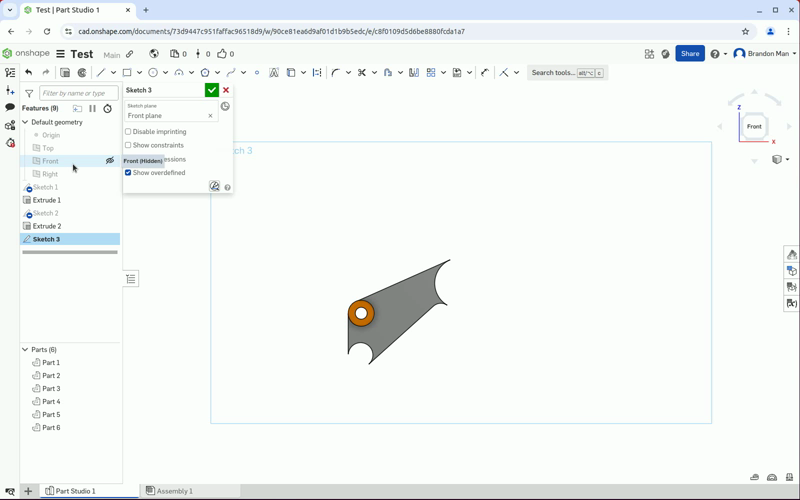
mouse_move(73, 352)
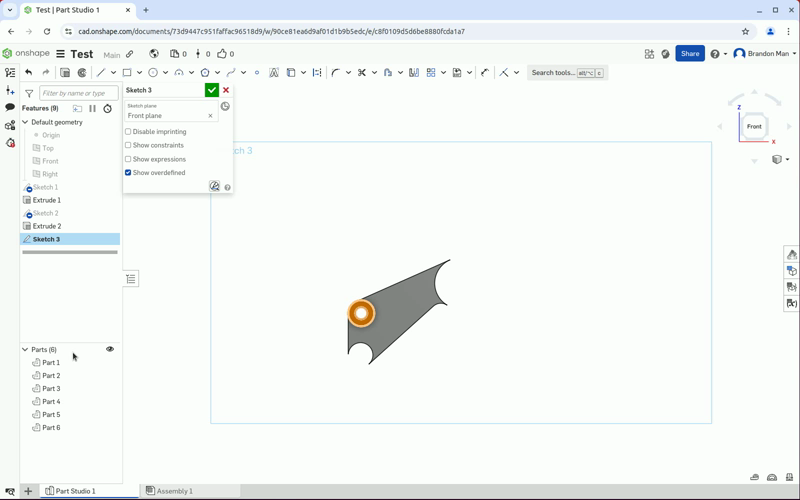
key(y)
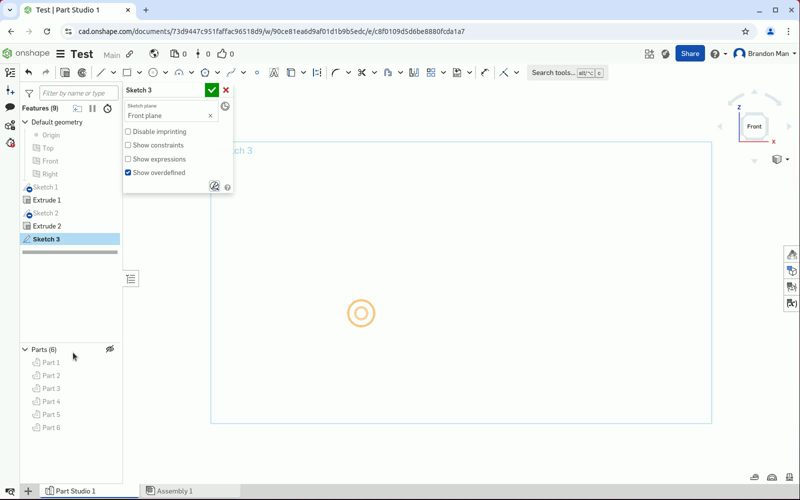
key(c)
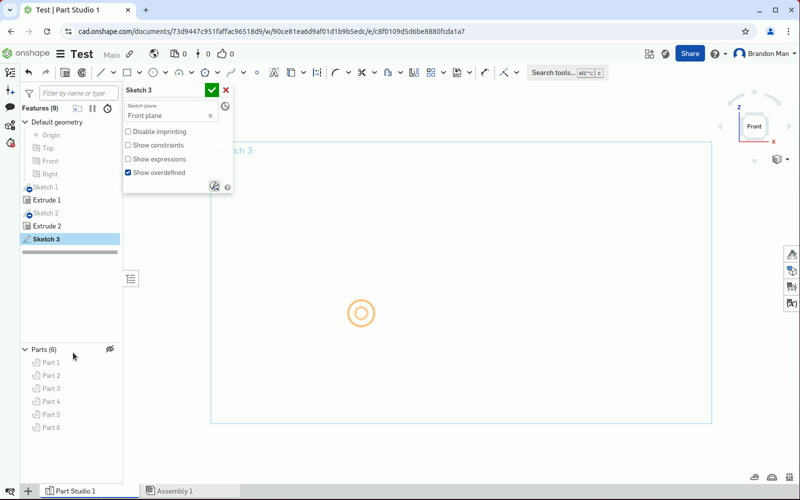
key_down(shift)
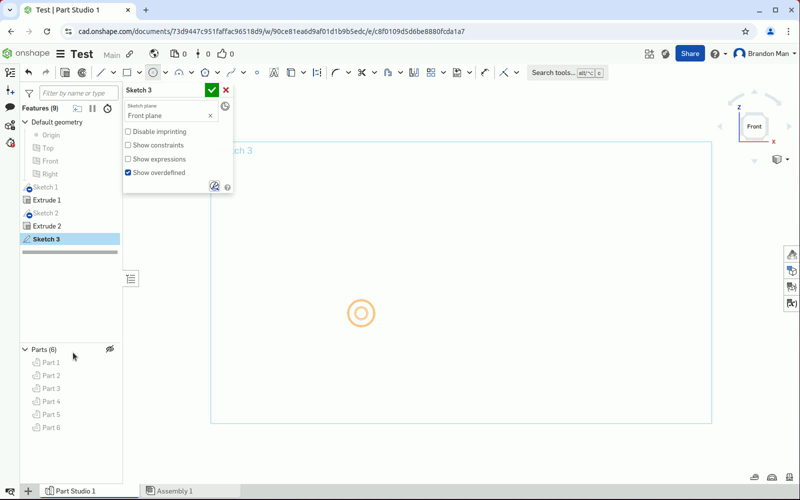
mouse_move(361, 354)
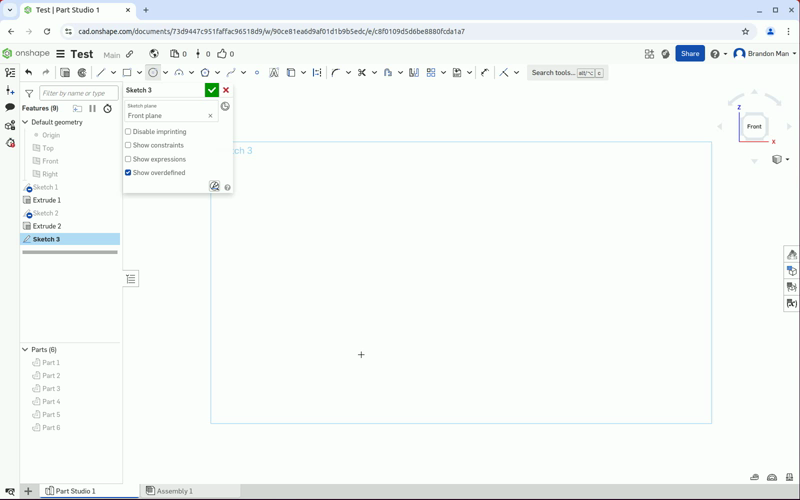
click(361, 354)
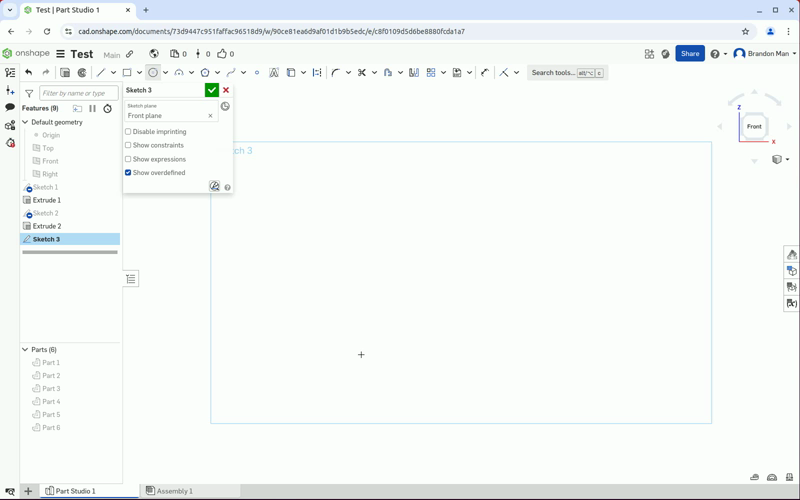
key_up(shift)
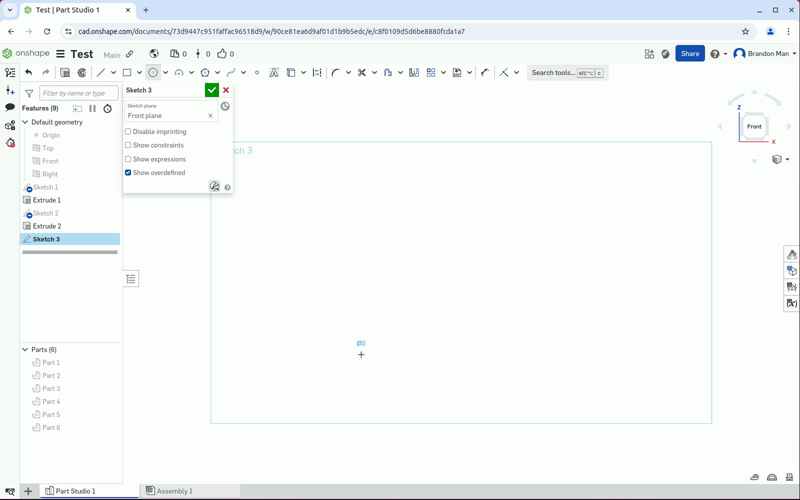
mouse_move(374, 354)
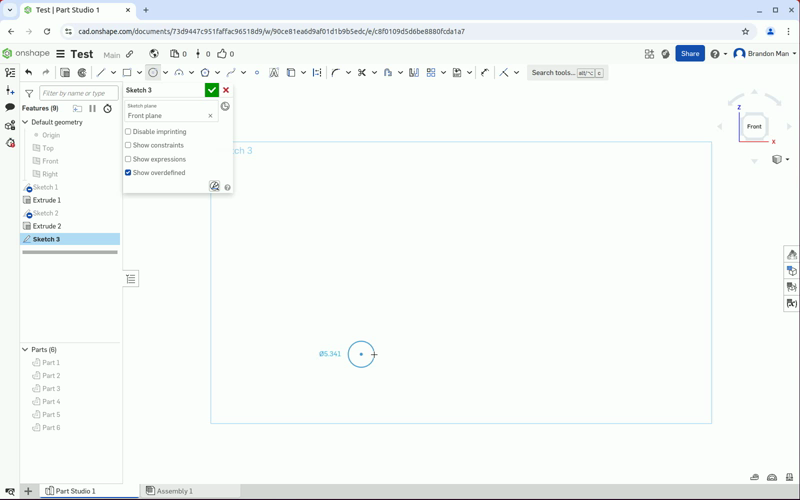
click(374, 354)
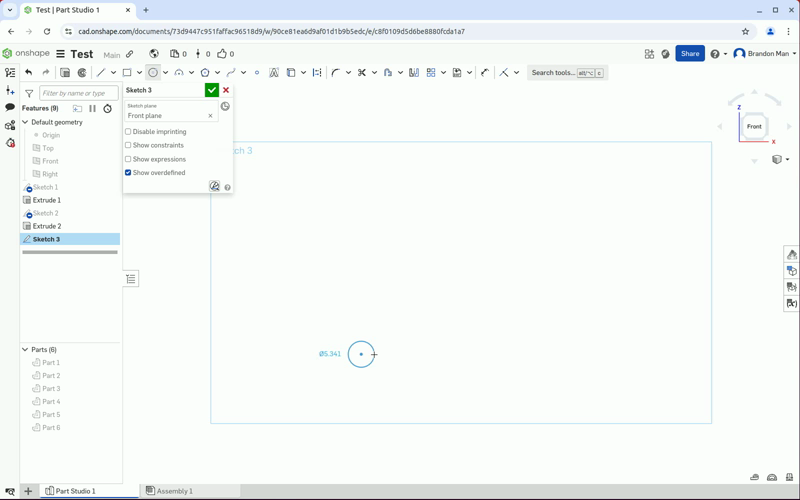
key(esc)
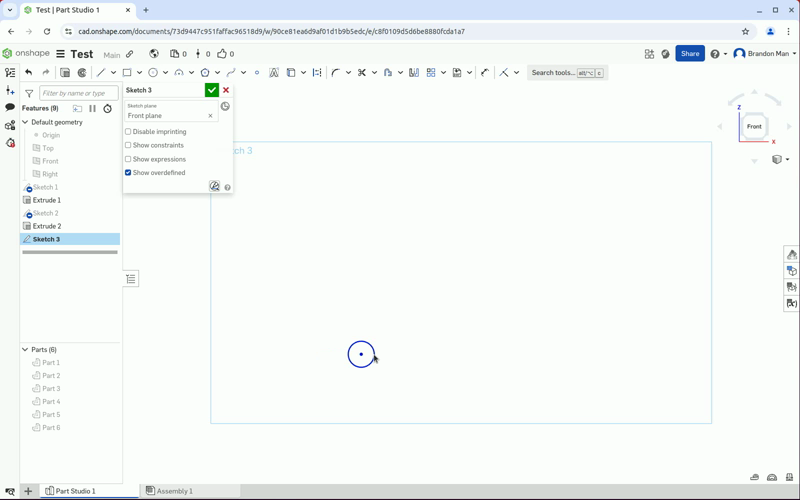
key(c)
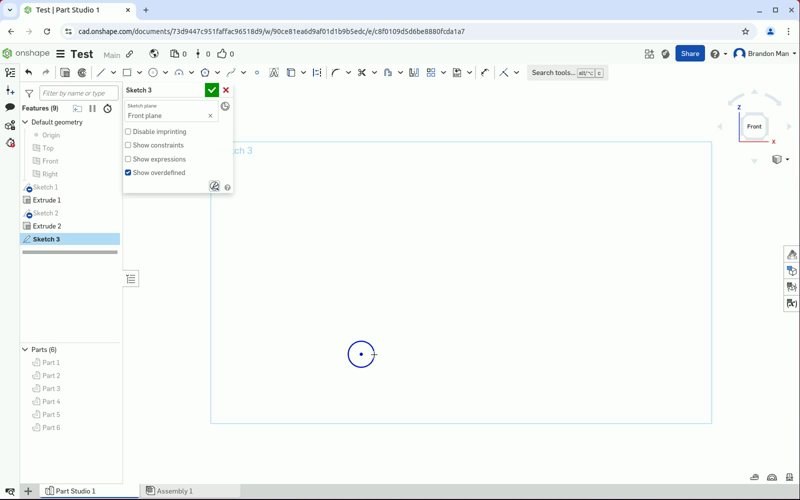
key_down(shift)
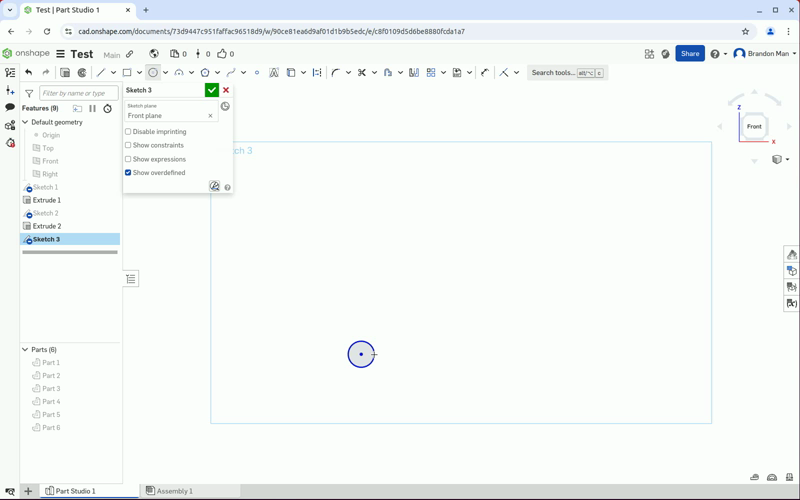
mouse_move(361, 354)
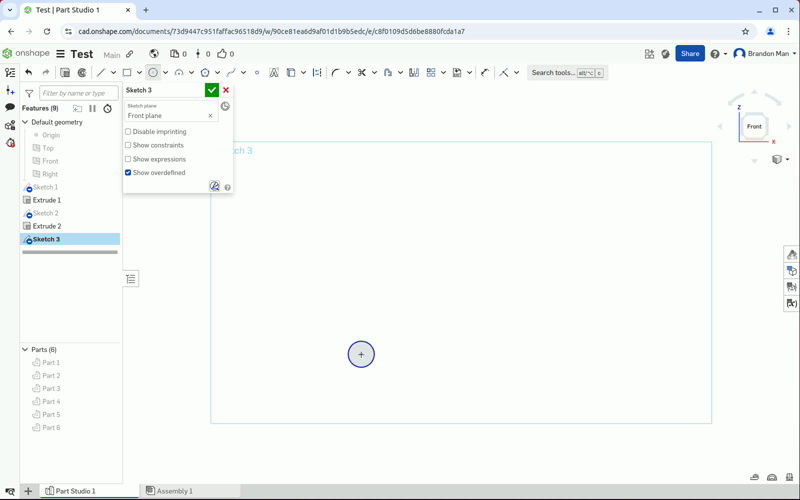
click(361, 354)
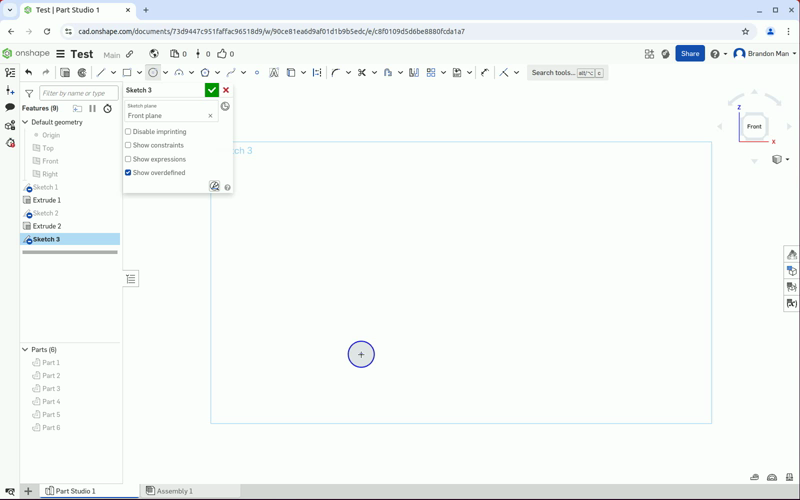
key_up(shift)
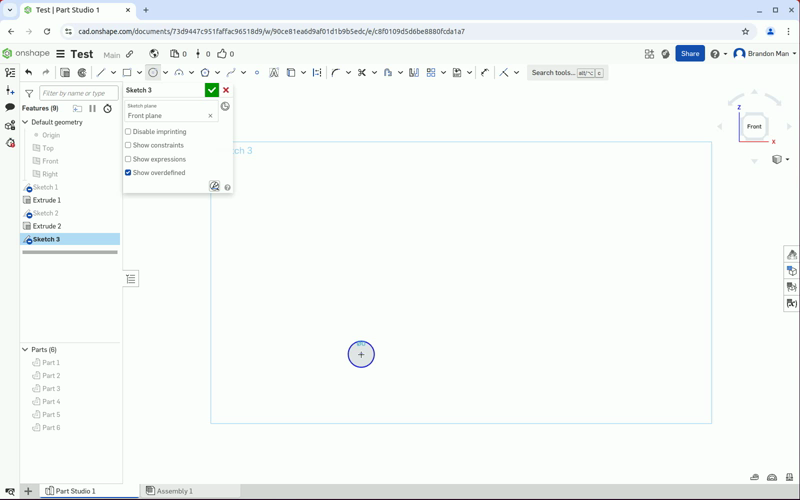
mouse_move(367, 354)
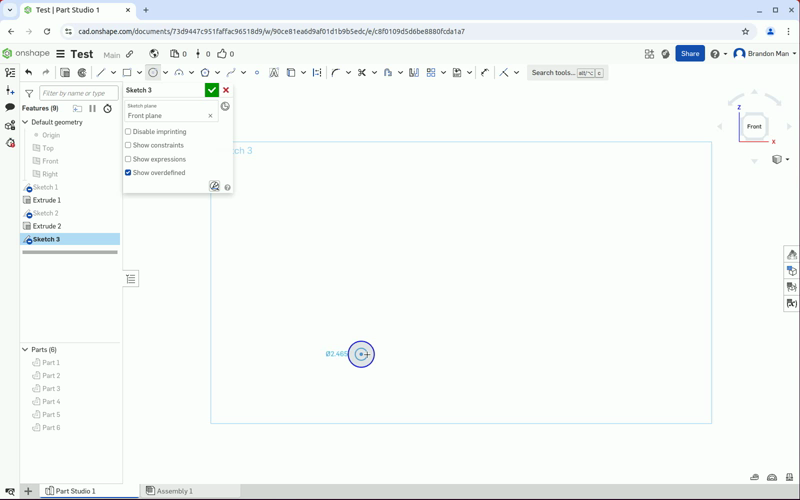
click(367, 354)
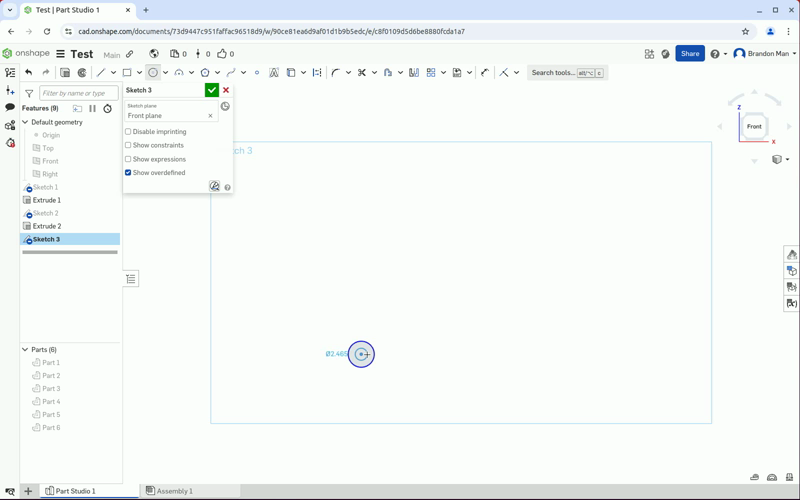
key(esc)
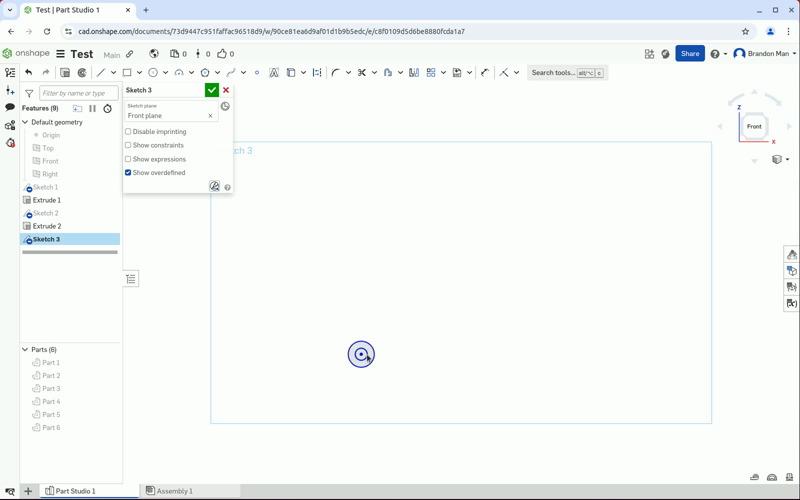
mouse_move(358, 344)
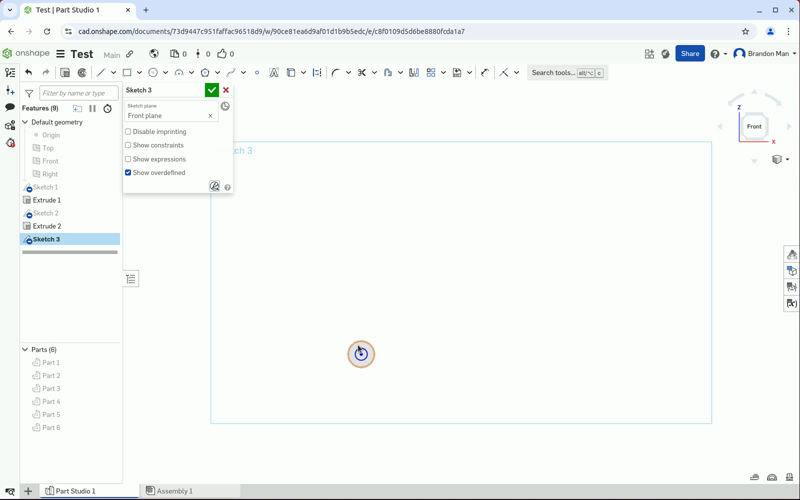
scroll(6)
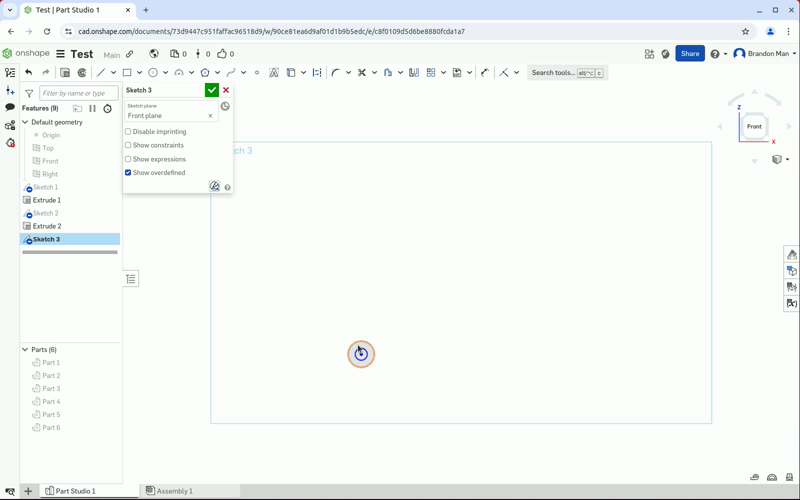
scroll(6)
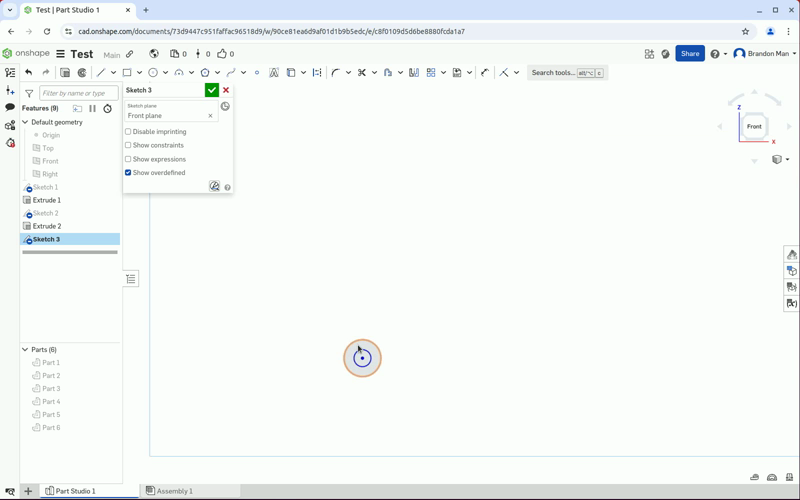
scroll(6)
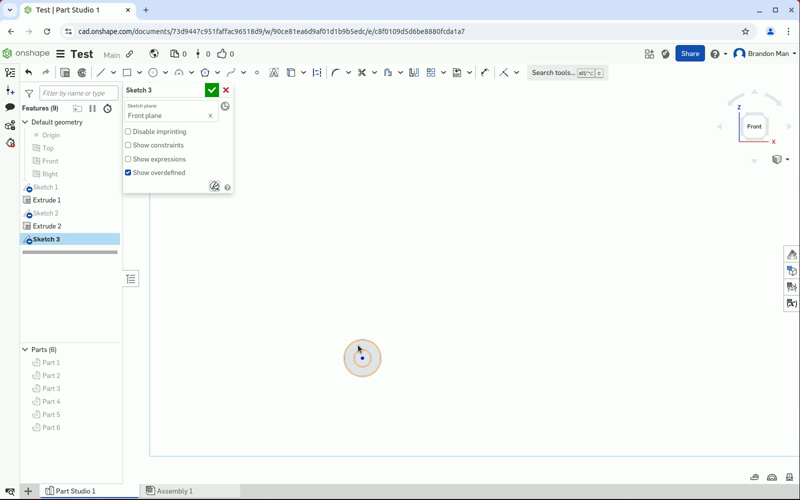
scroll(6)
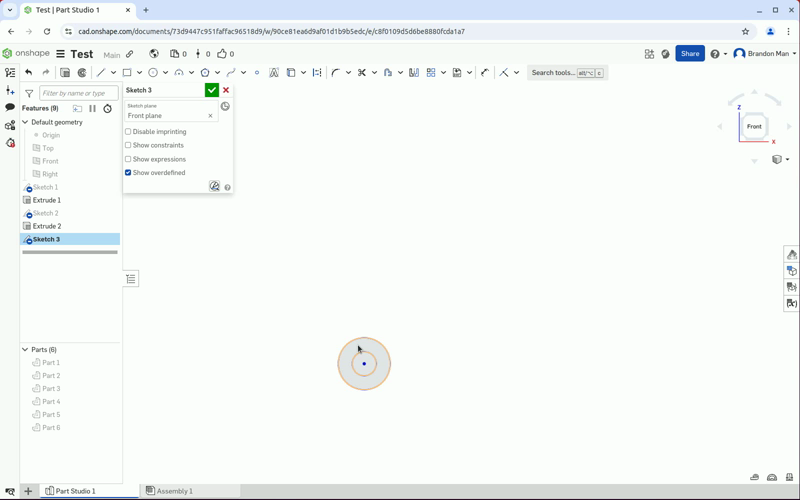
scroll(6)
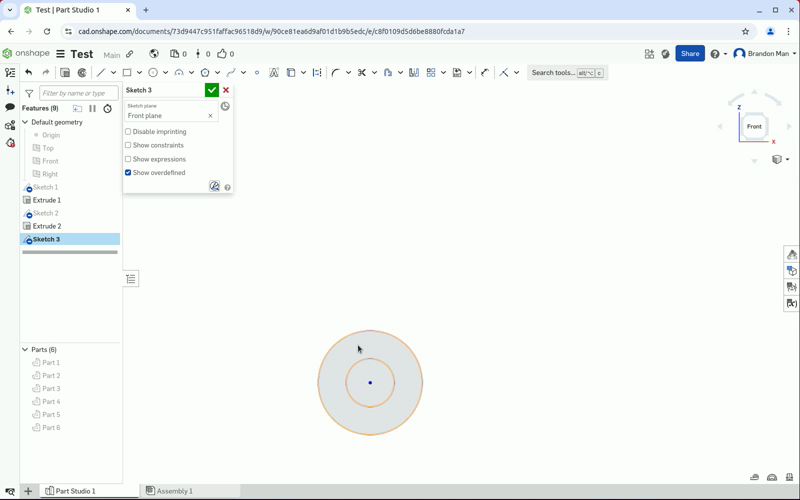
scroll(6)
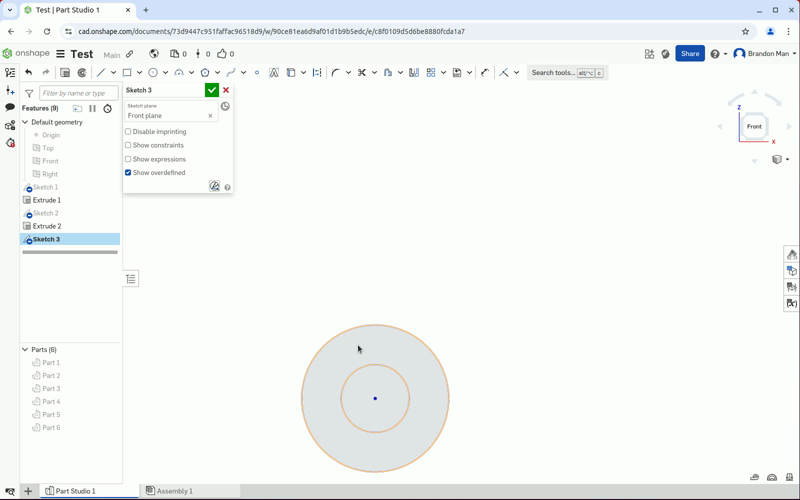
scroll(6)
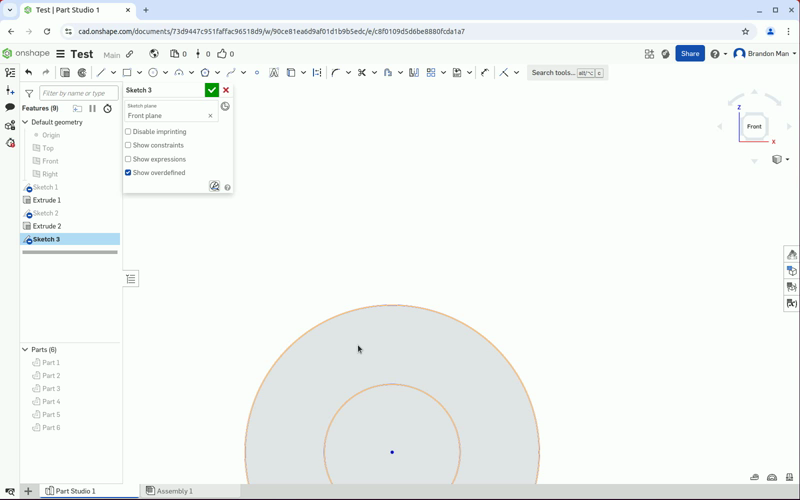
click(358, 344)
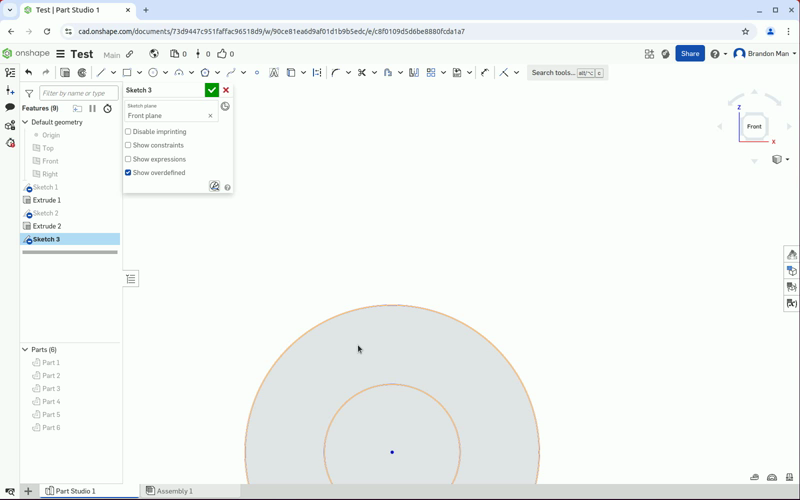
scroll(-6)
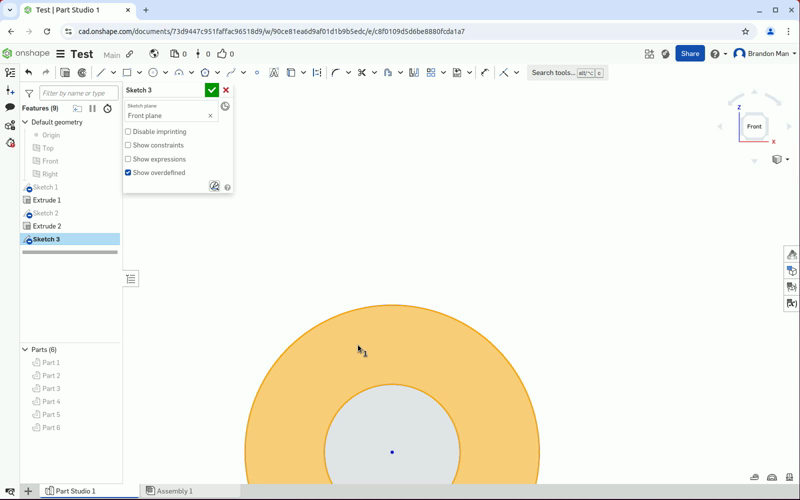
scroll(-6)
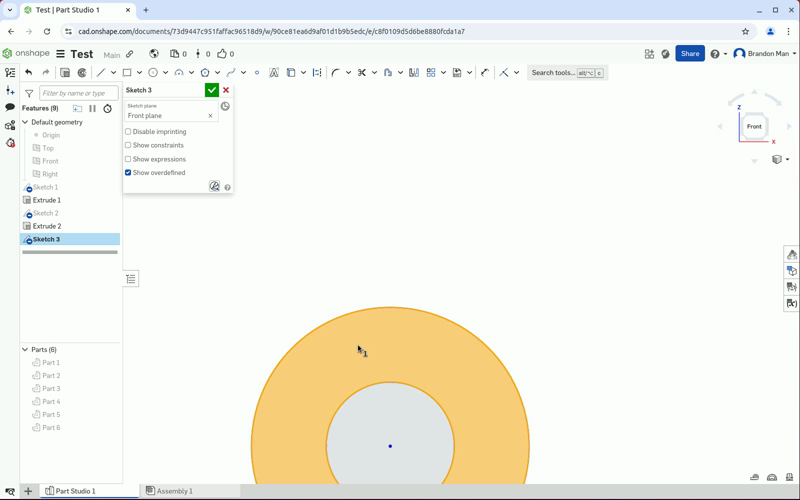
scroll(-6)
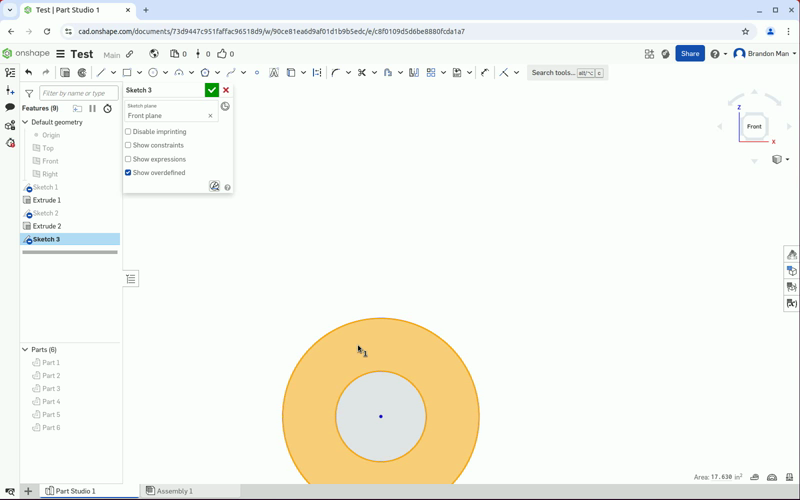
scroll(-6)
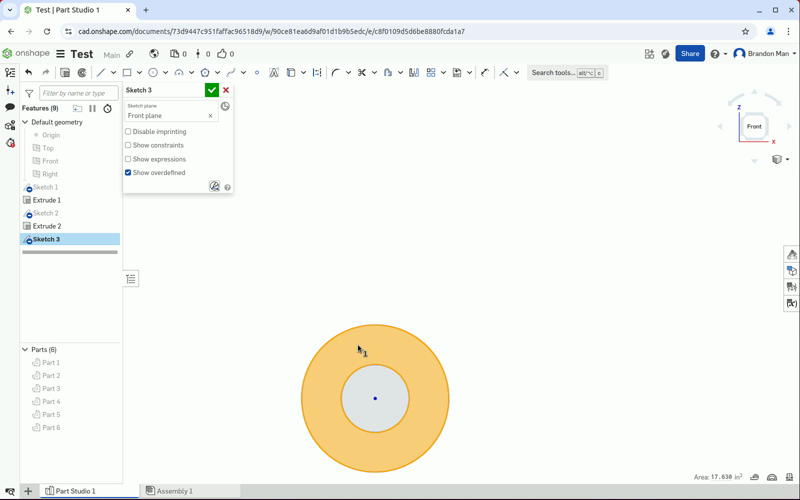
scroll(-6)
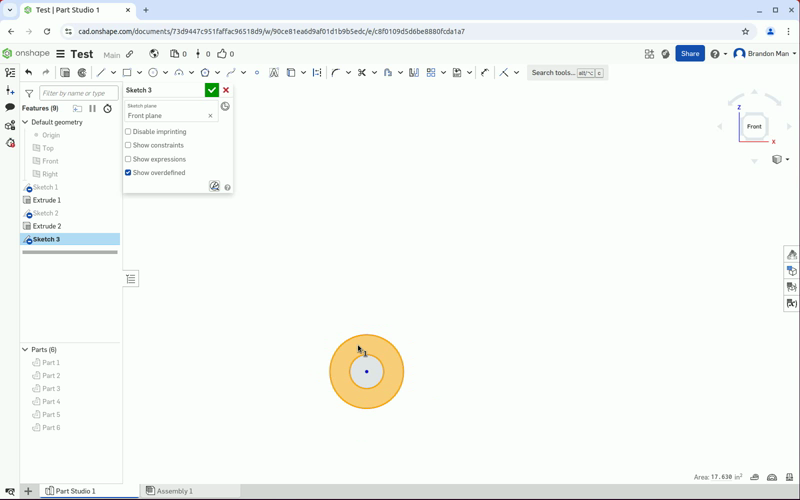
scroll(-6)
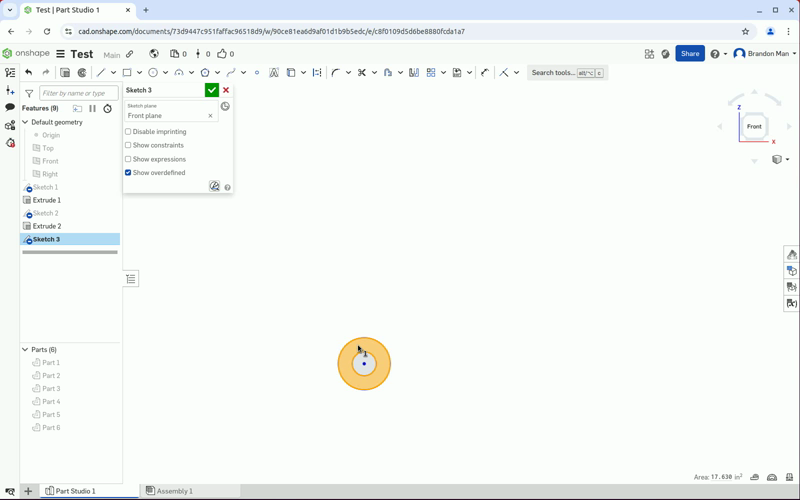
scroll(-6)
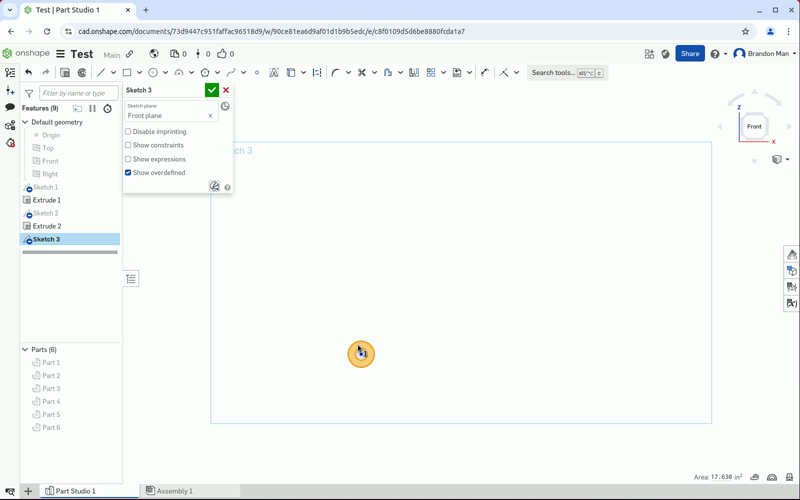
mouse_move(73, 352)
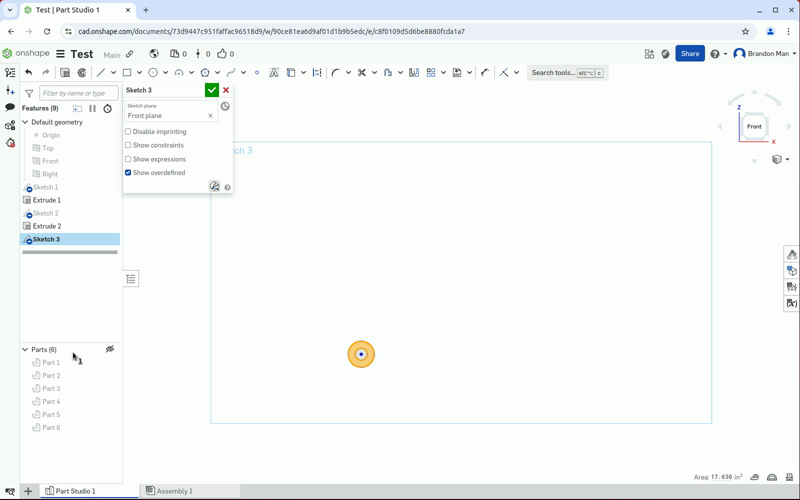
key(shift+y)
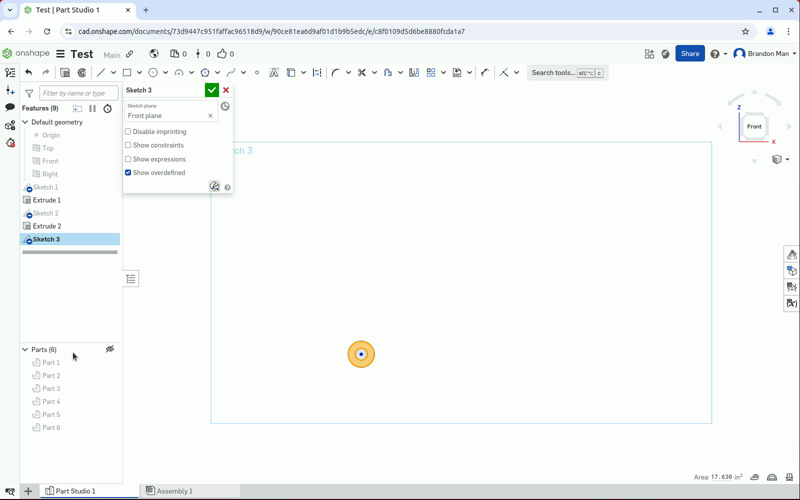
key(shift+e)
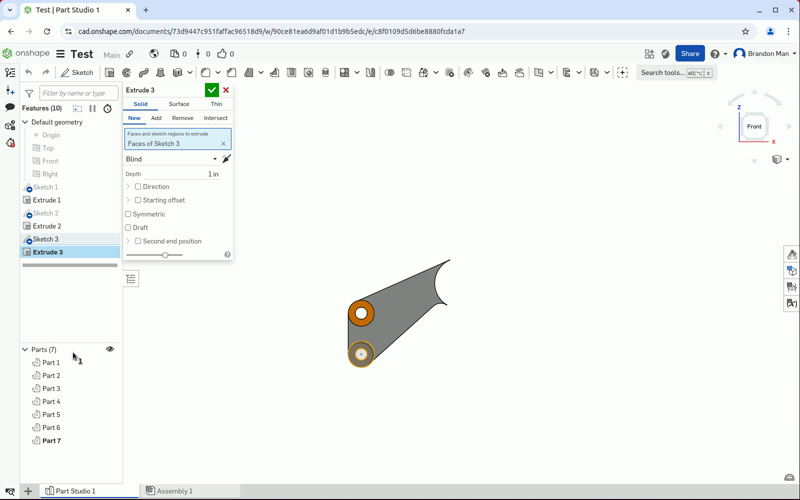
mouse_move(143, 106)
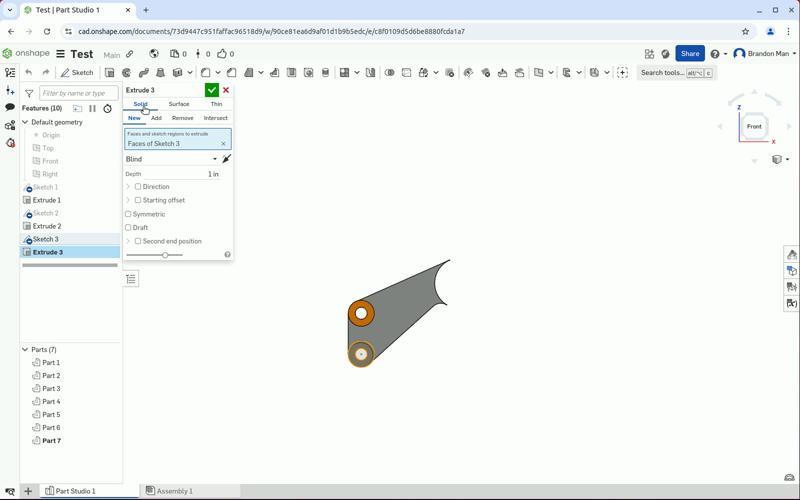
click(143, 106)
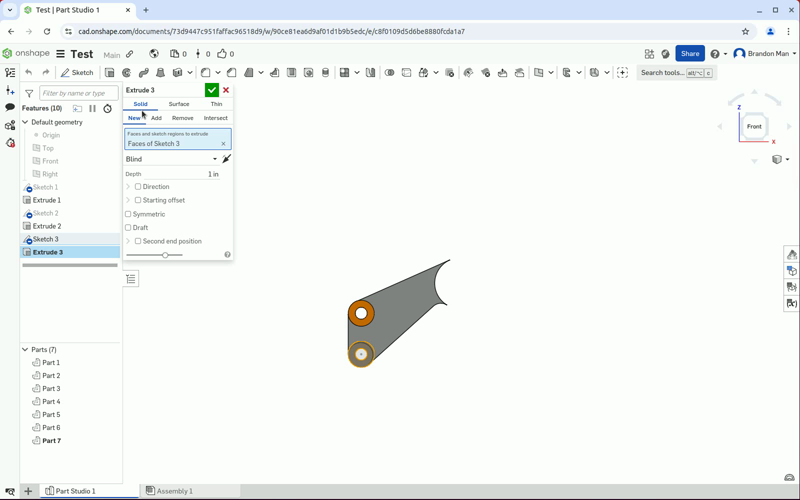
mouse_move(137, 120)
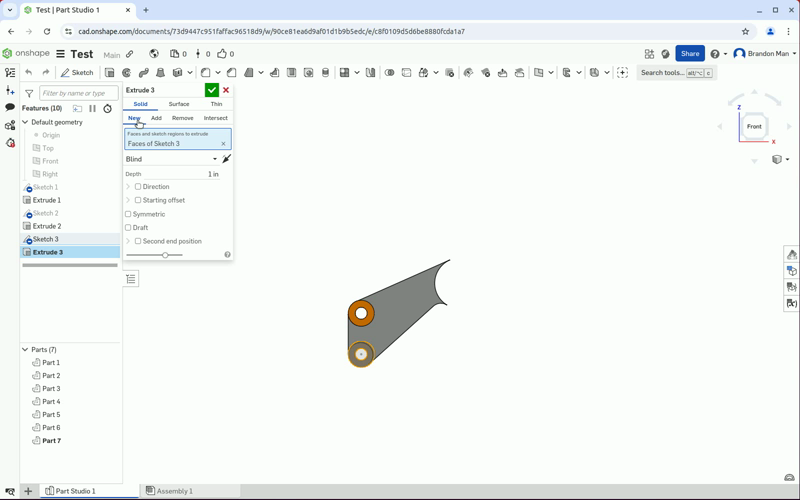
click(137, 120)
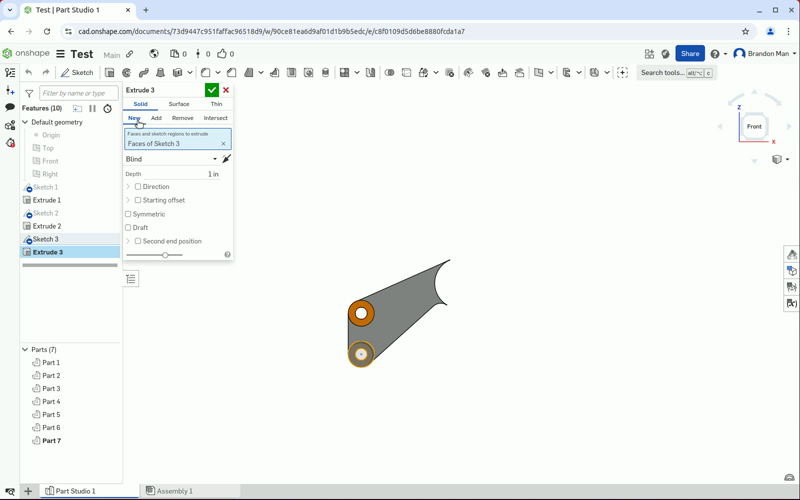
key(tab, 4)
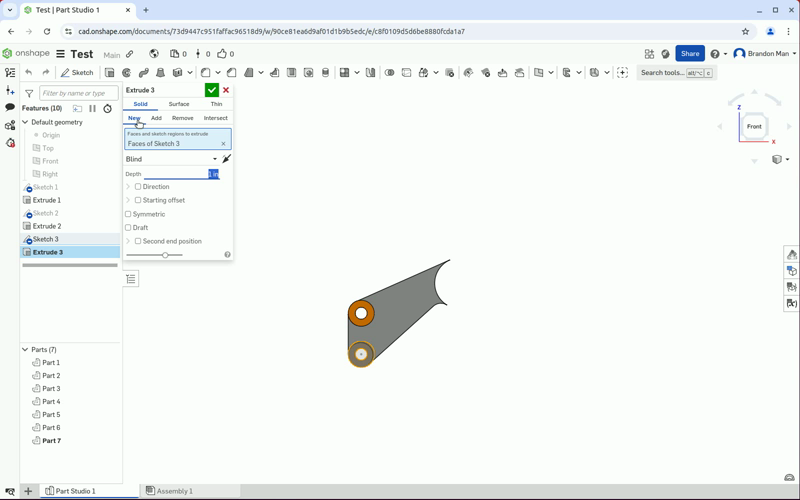
text(5.296)
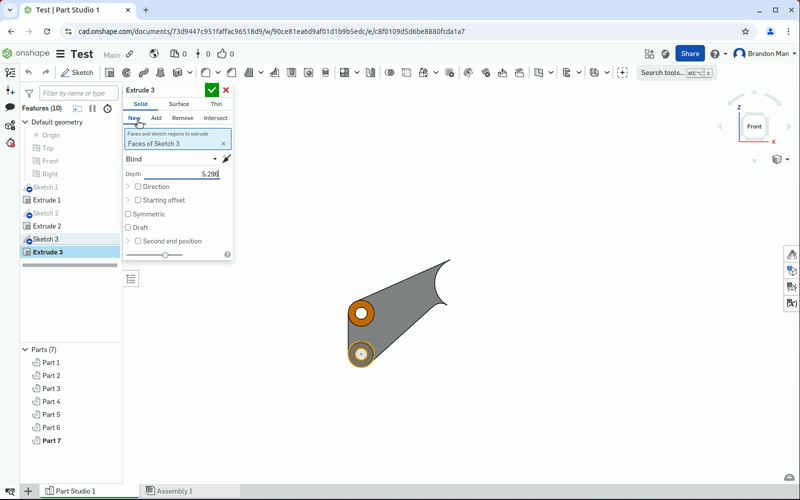
key(tab, 3)
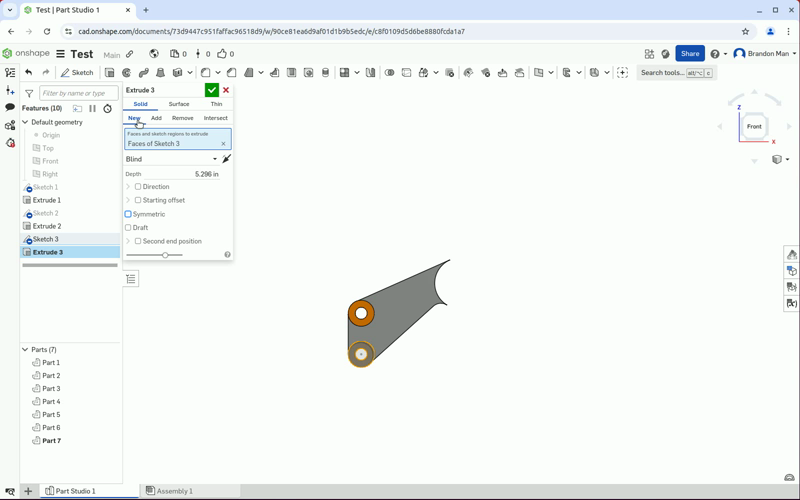
key(space)
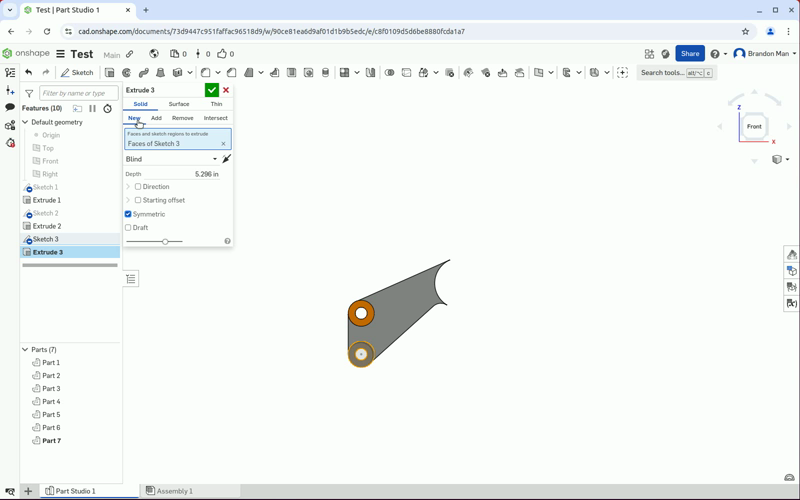
key(enter)
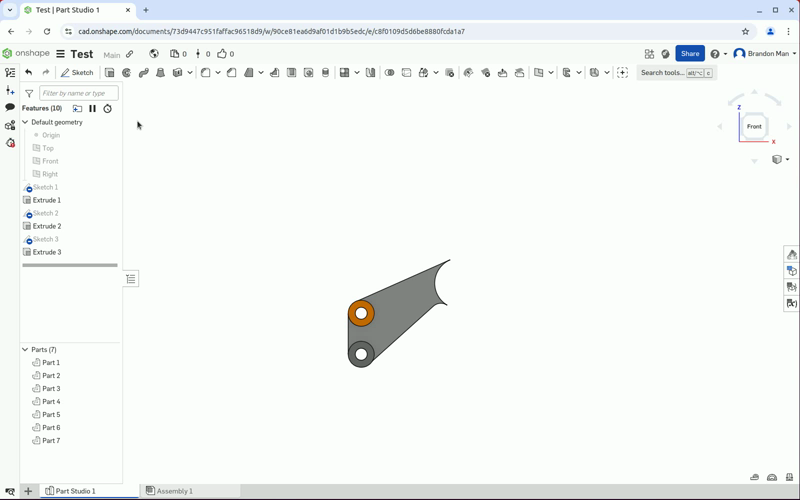
key(shift+h)
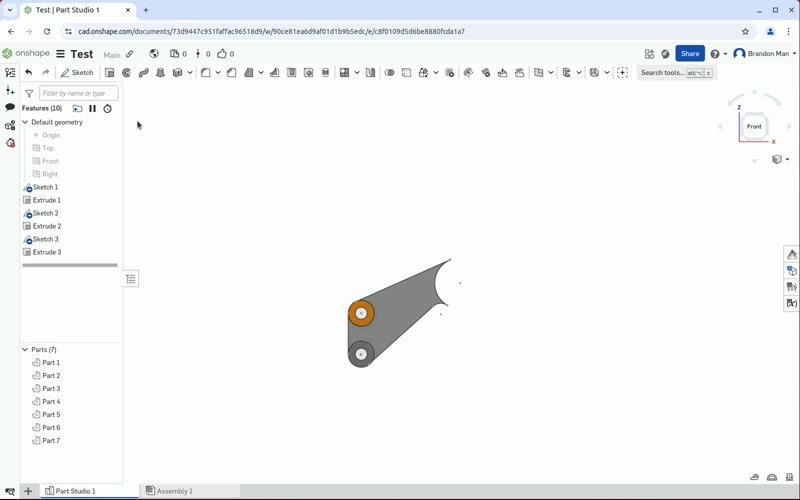
key(shift+h)
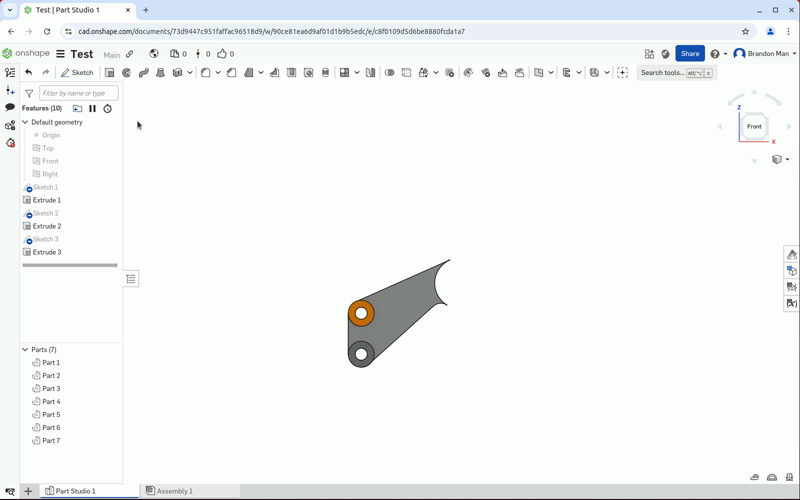
mouse_move(73, 189)
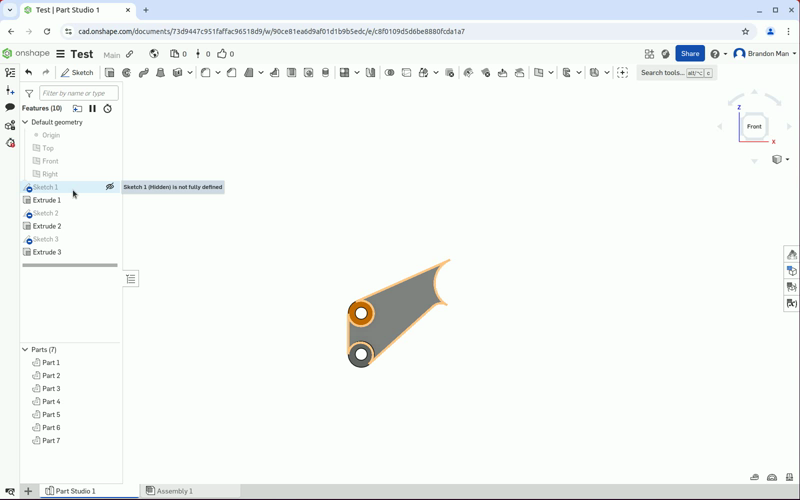
click(73, 189)
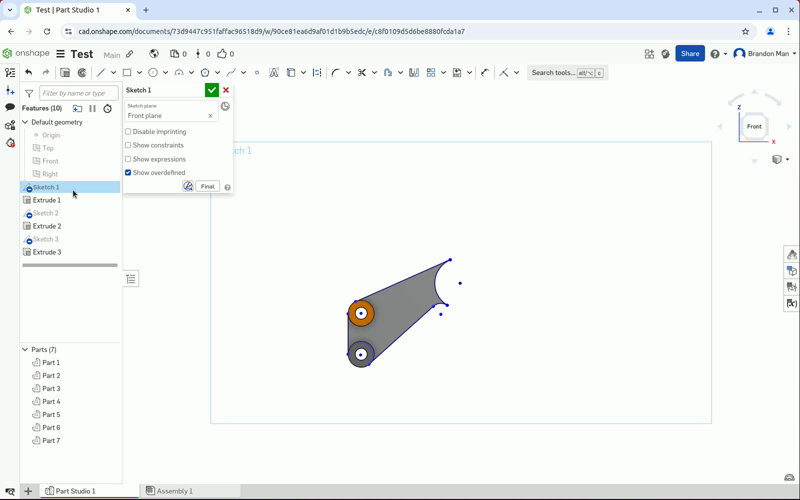
mouse_move(229, 92)
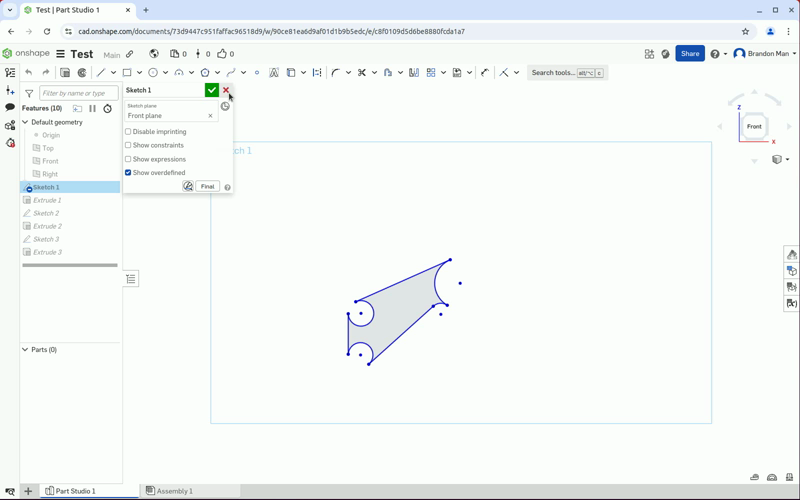
click(229, 92)
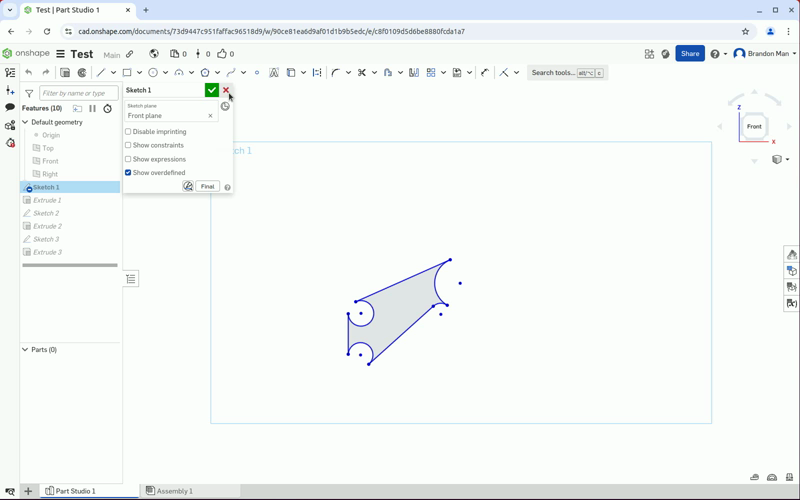
key(shift+s)
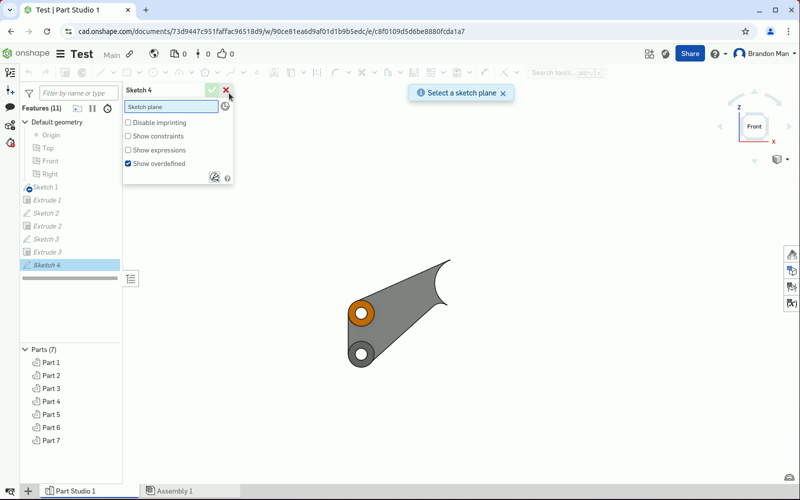
mouse_move(73, 163)
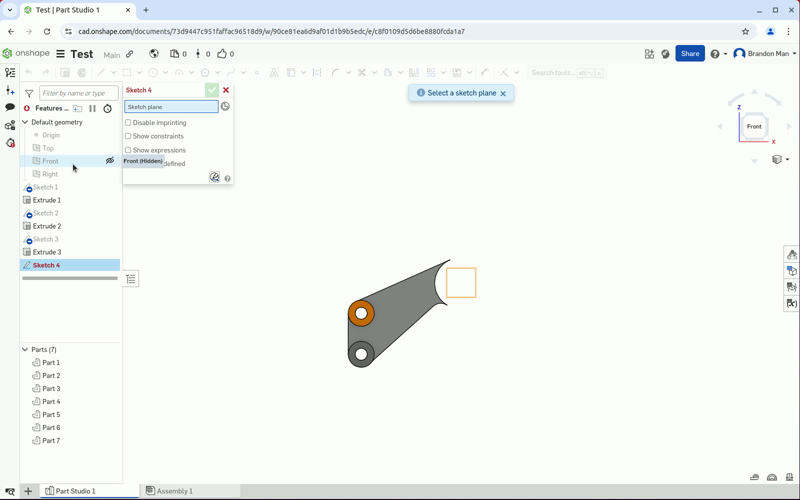
click(73, 163)
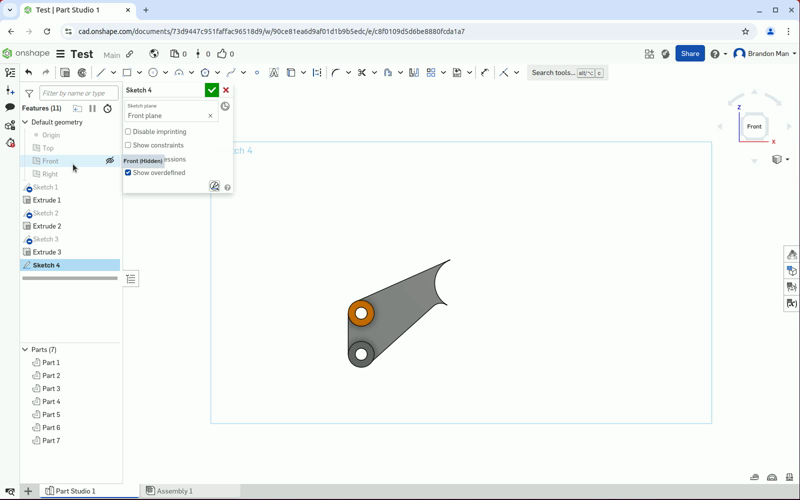
mouse_move(73, 352)
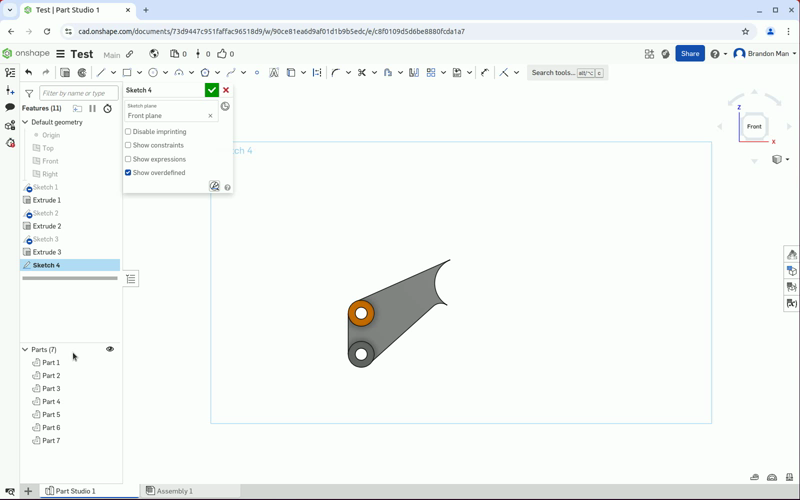
key(y)
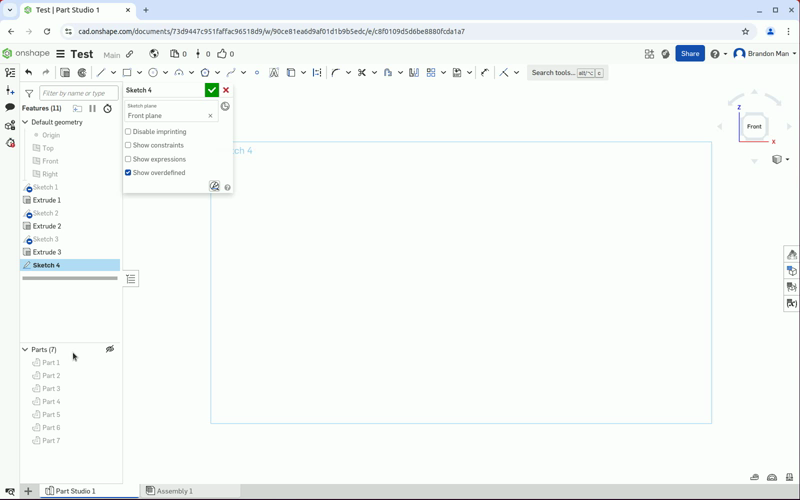
key(c)
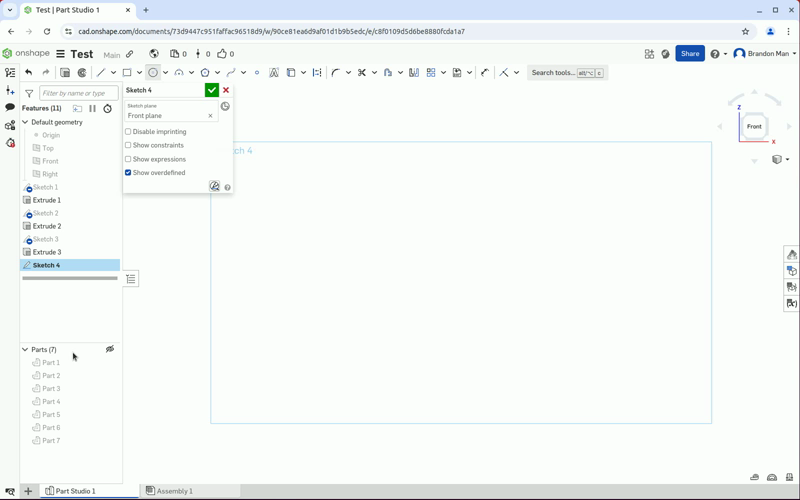
key_down(shift)
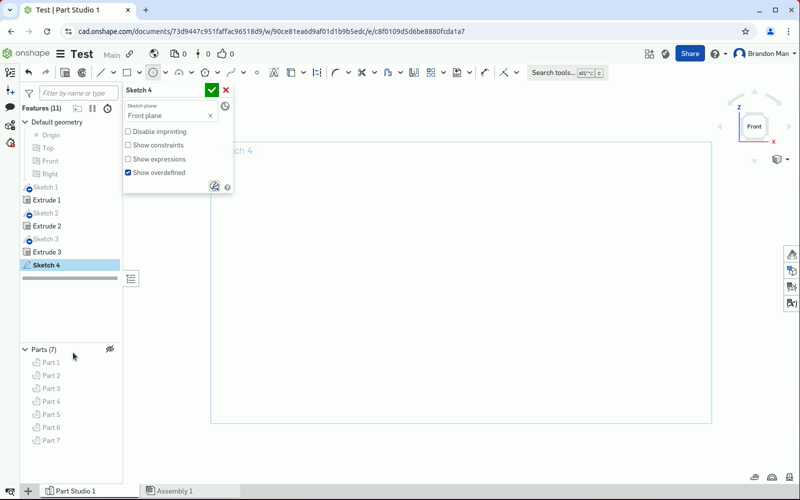
mouse_move(461, 282)
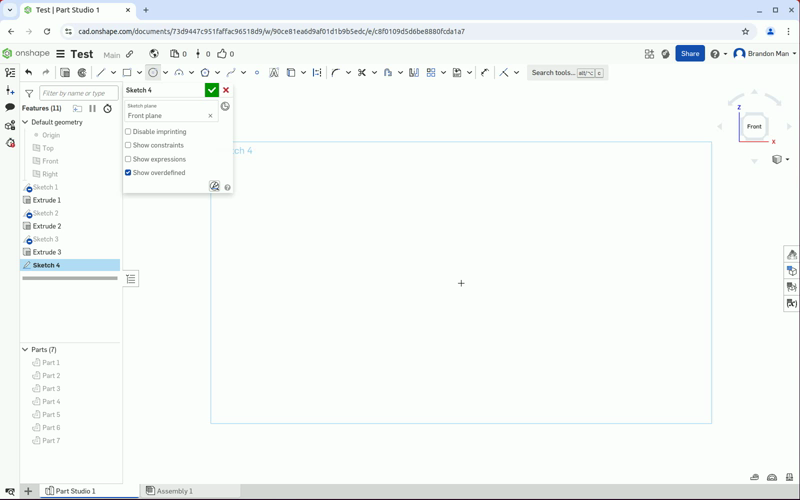
click(461, 282)
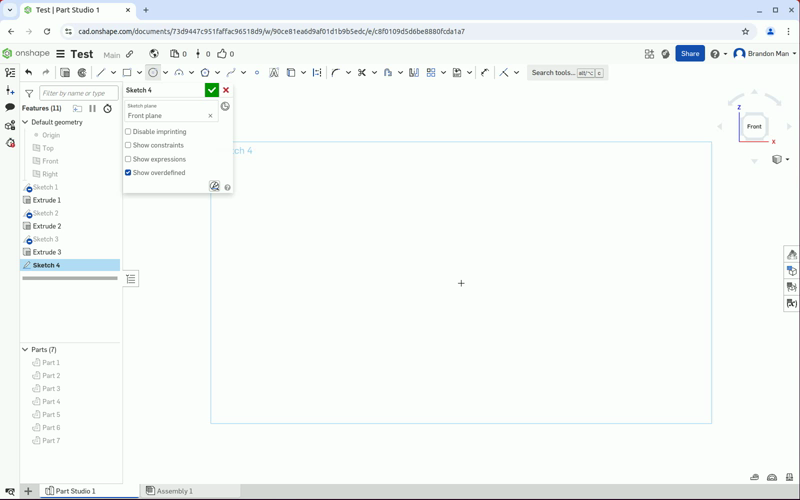
key_up(shift)
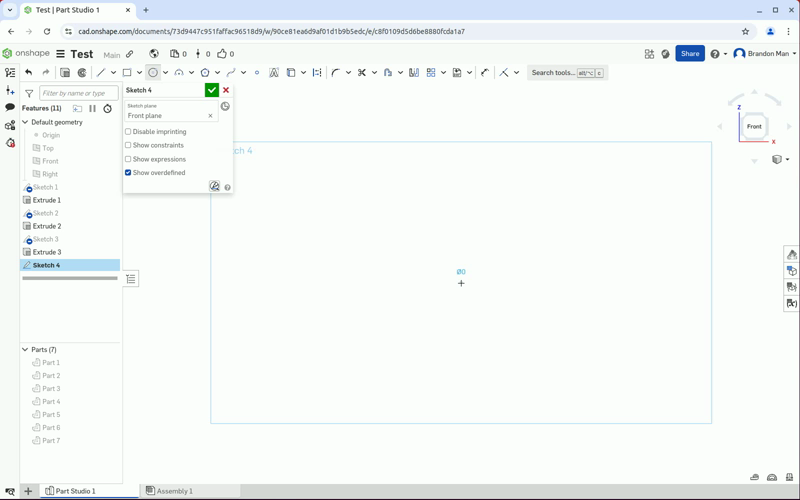
mouse_move(487, 282)
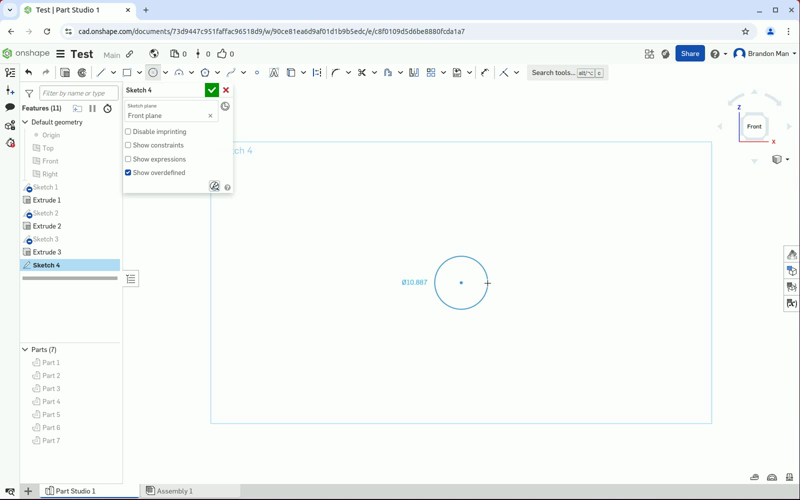
click(487, 282)
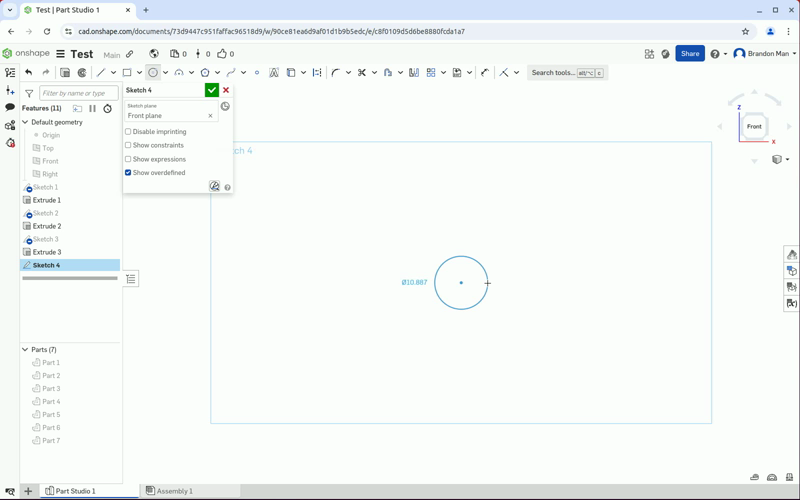
key(esc)
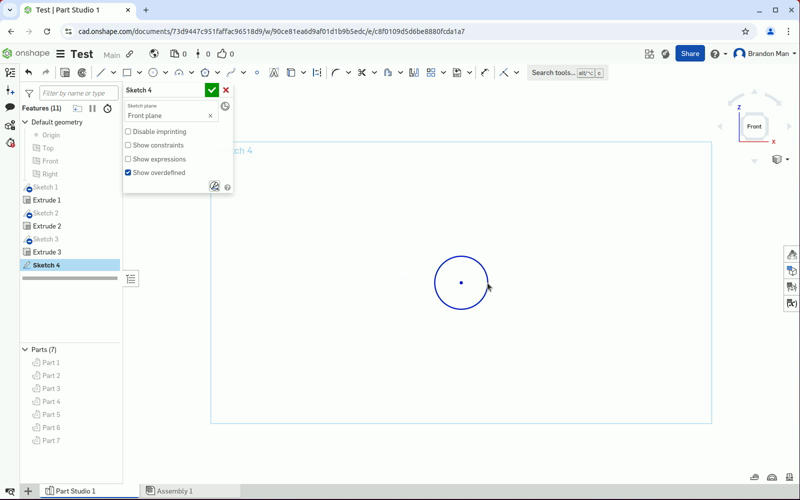
key(c)
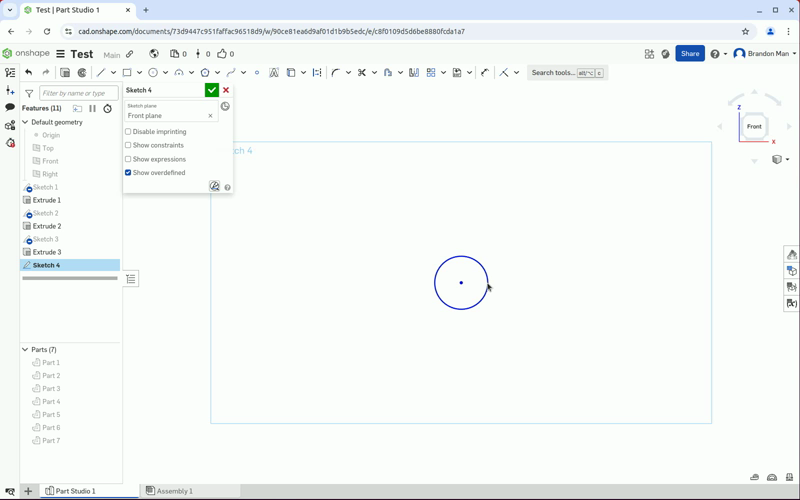
key_down(shift)
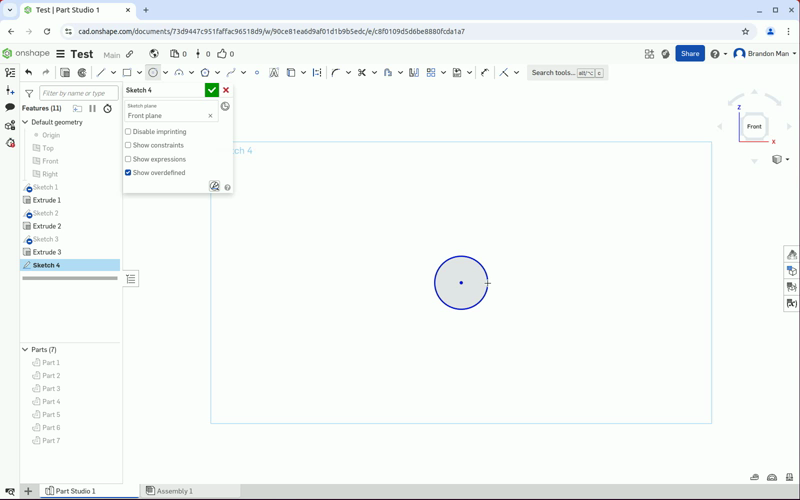
mouse_move(461, 282)
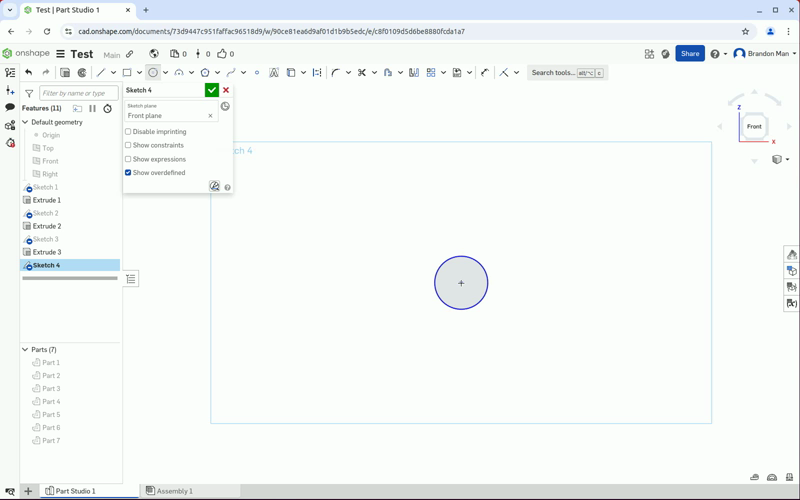
click(461, 282)
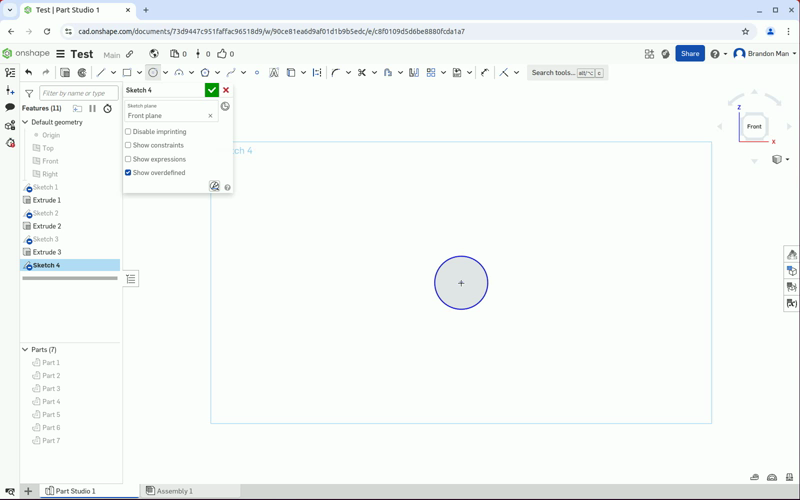
key_up(shift)
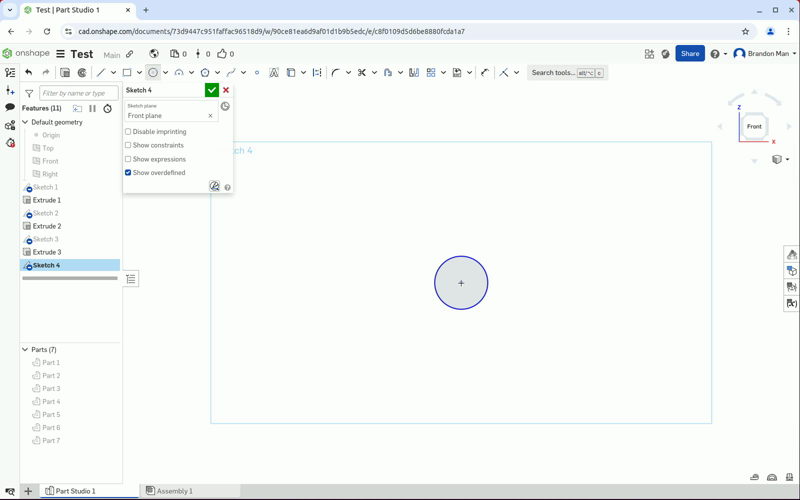
mouse_move(475, 282)
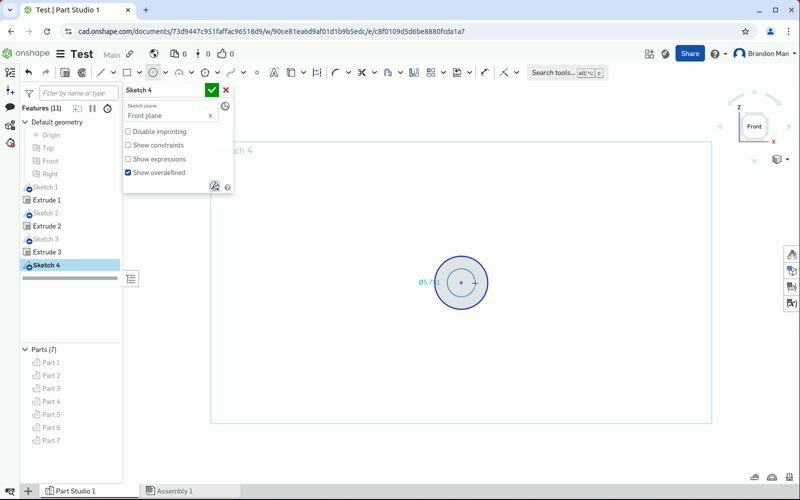
click(475, 282)
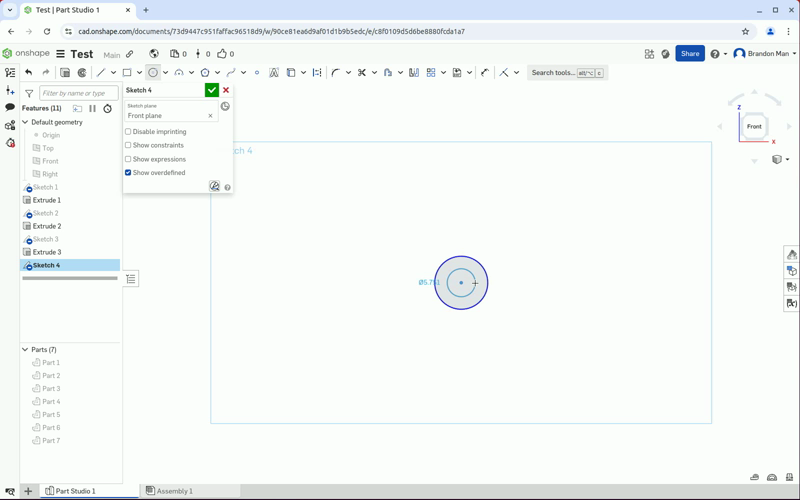
key(esc)
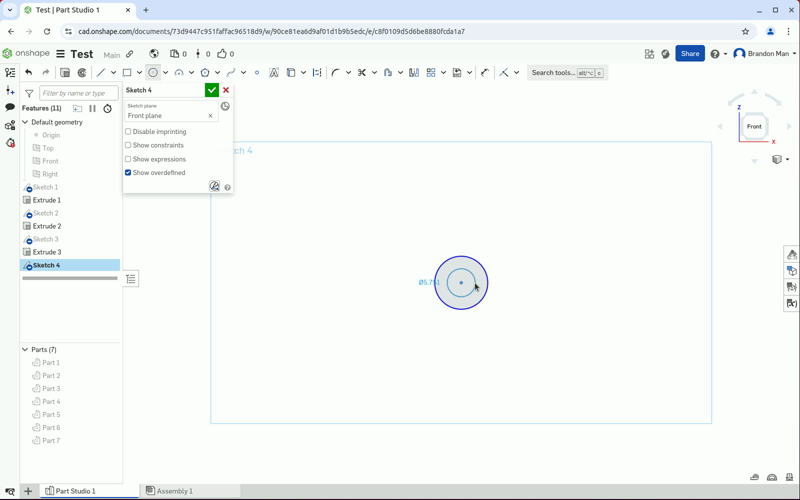
mouse_move(441, 273)
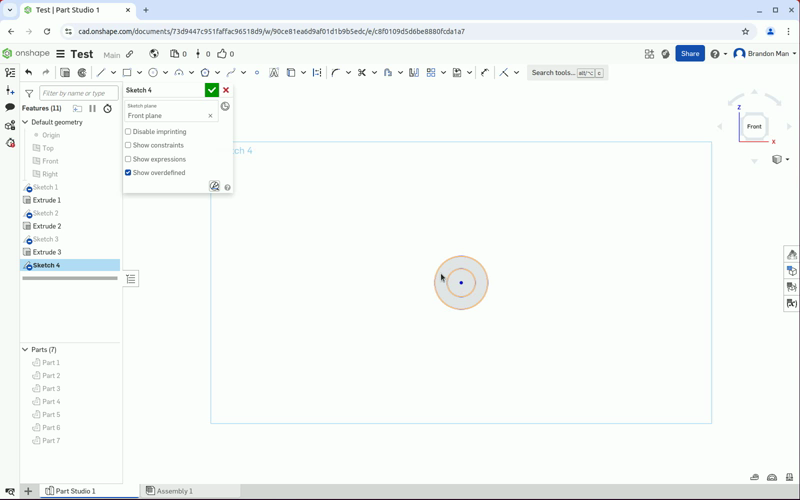
scroll(6)
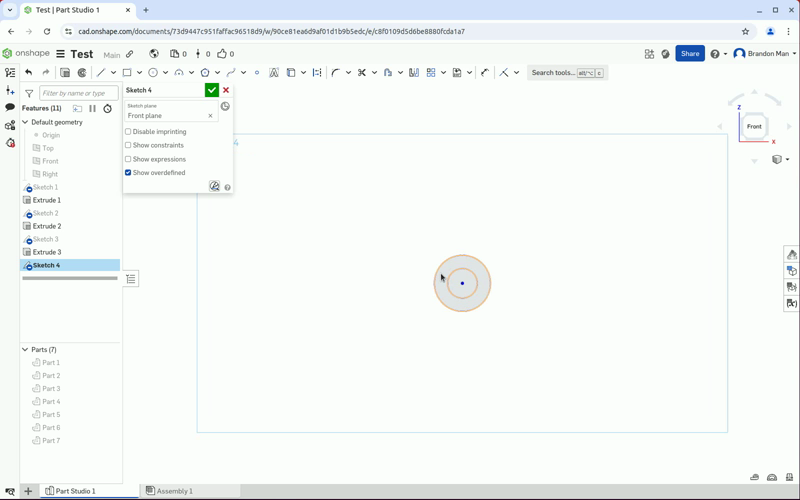
scroll(6)
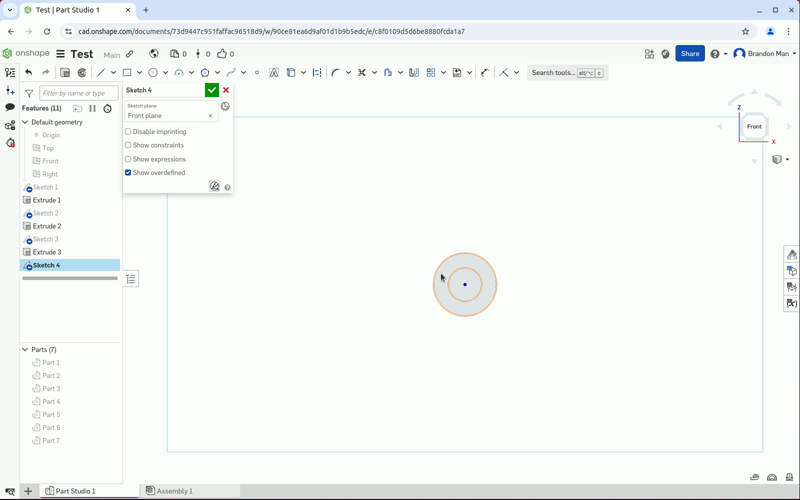
scroll(6)
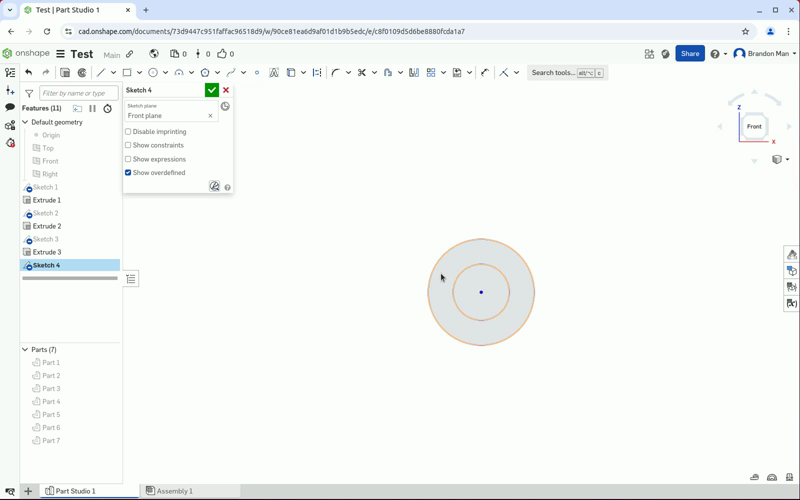
scroll(6)
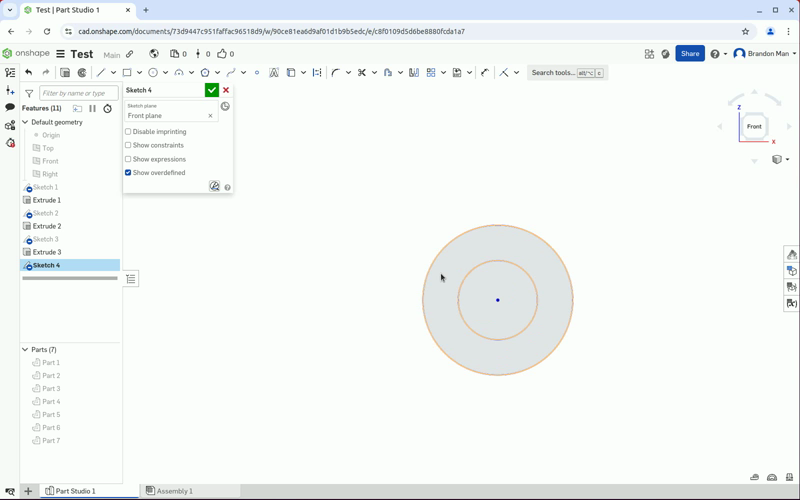
scroll(6)
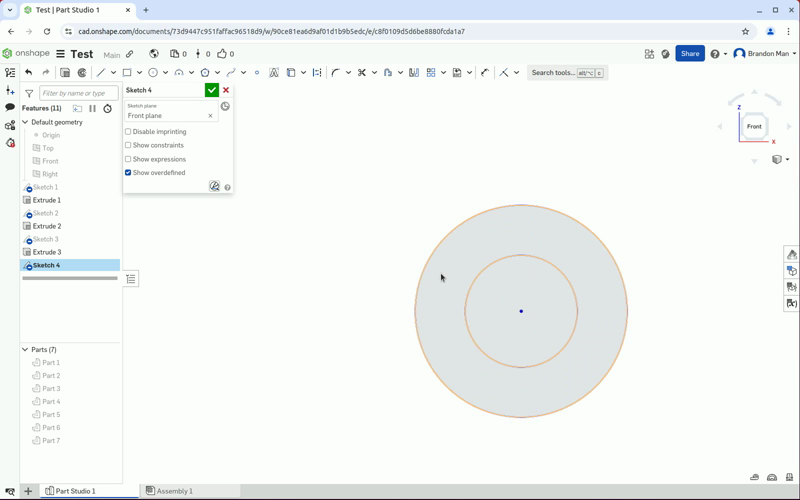
scroll(6)
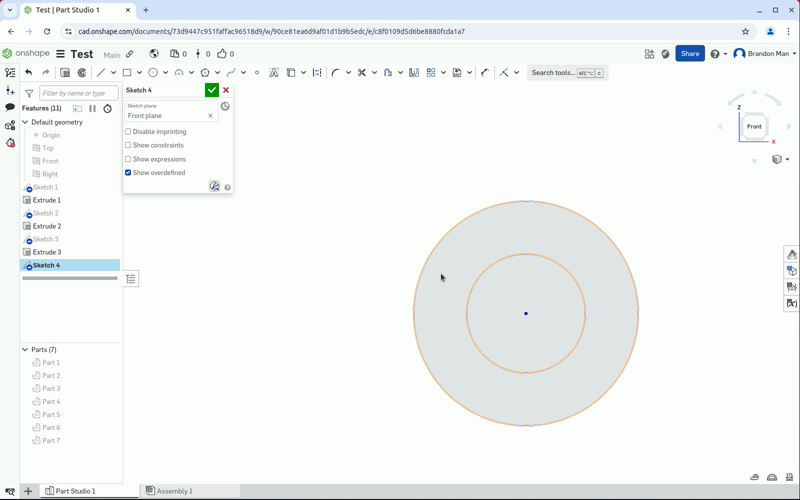
scroll(6)
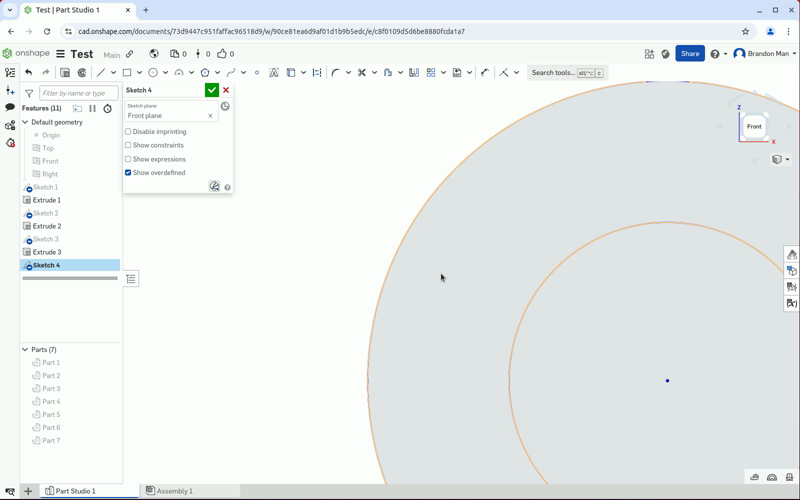
click(441, 273)
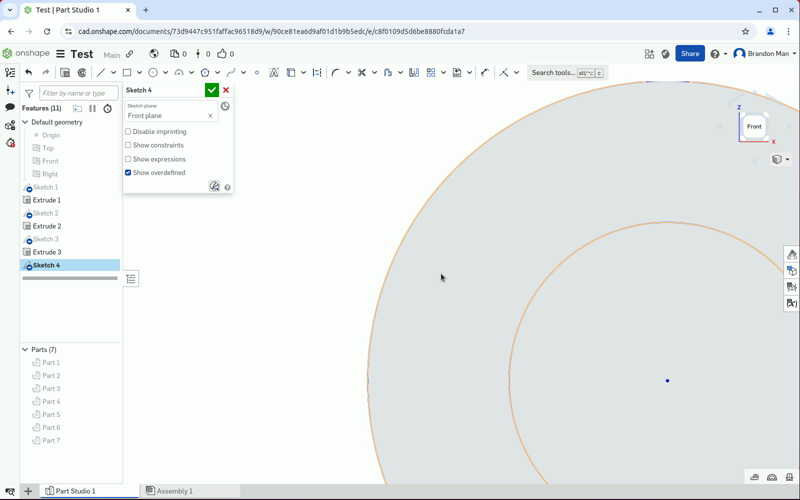
scroll(-6)
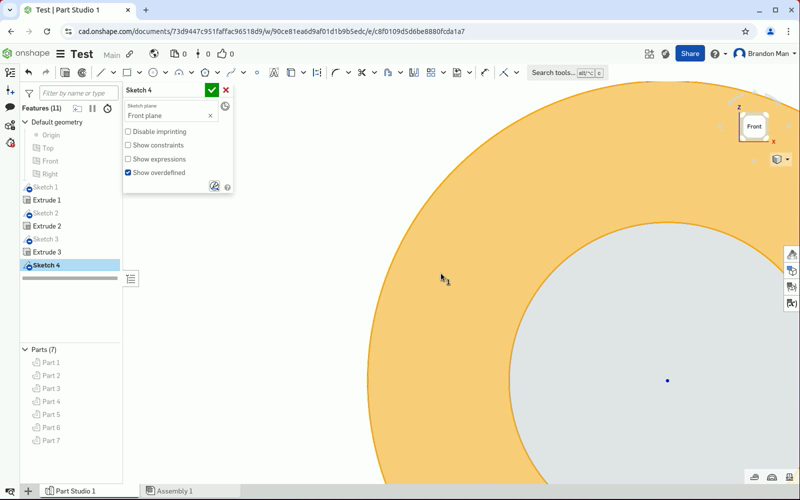
scroll(-6)
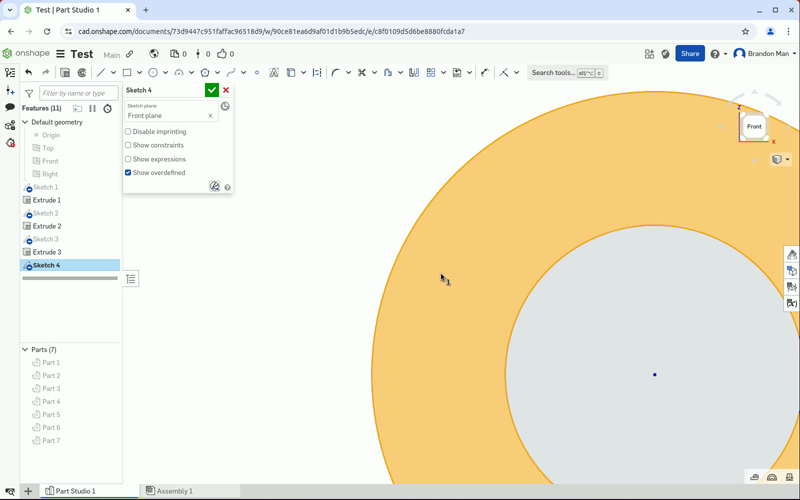
scroll(-6)
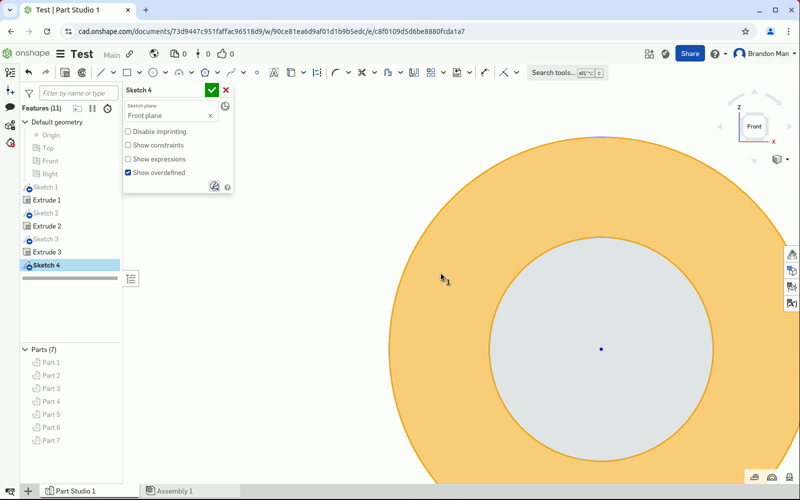
scroll(-6)
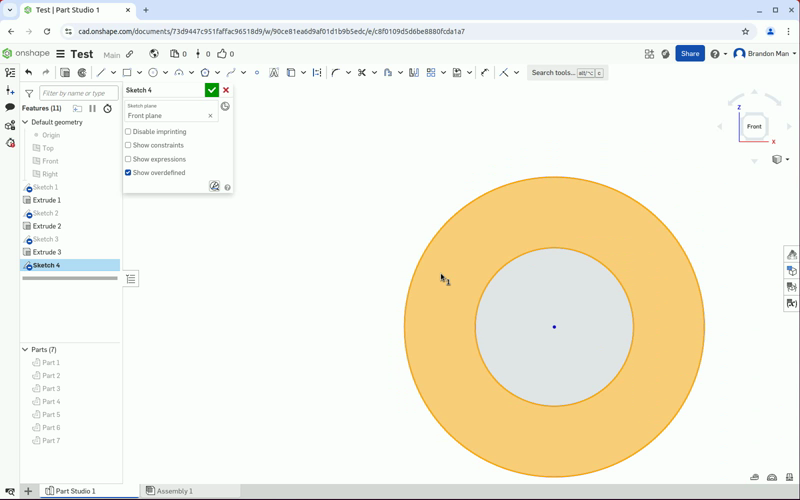
scroll(-6)
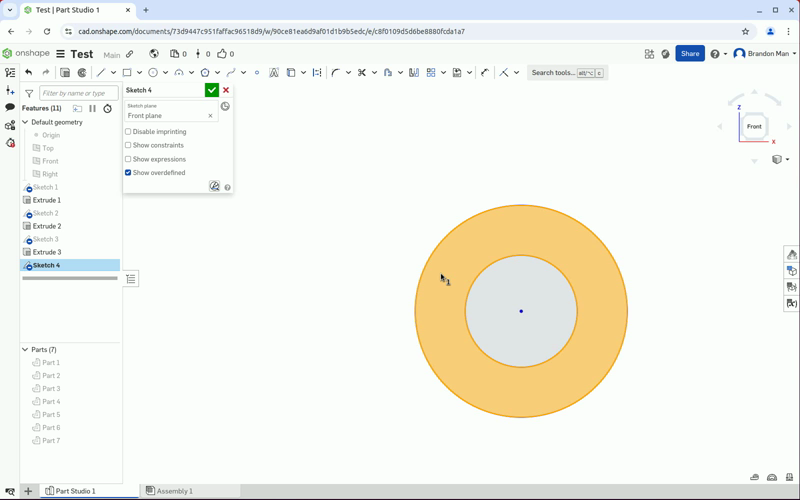
scroll(-6)
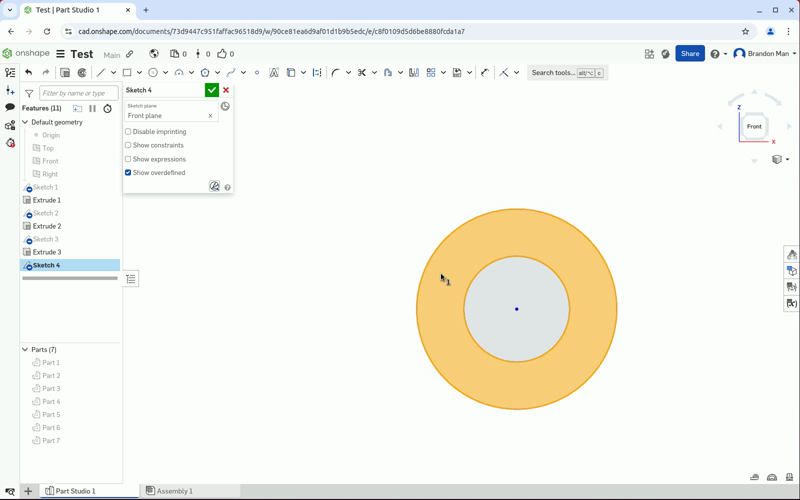
scroll(-6)
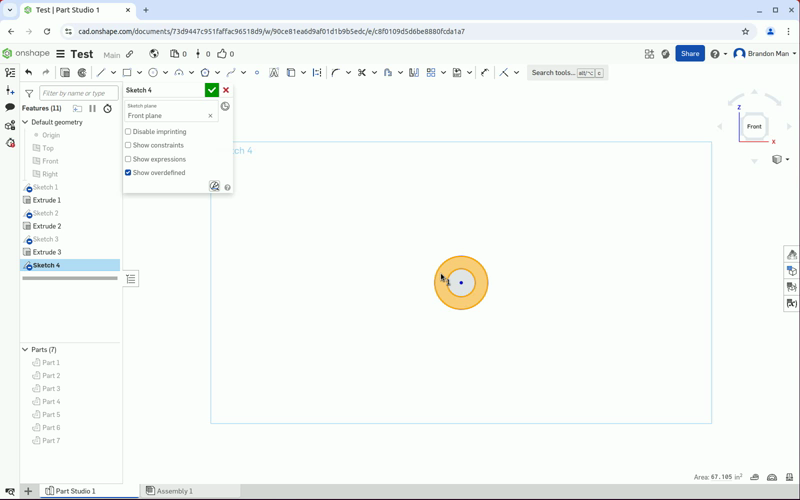
mouse_move(73, 352)
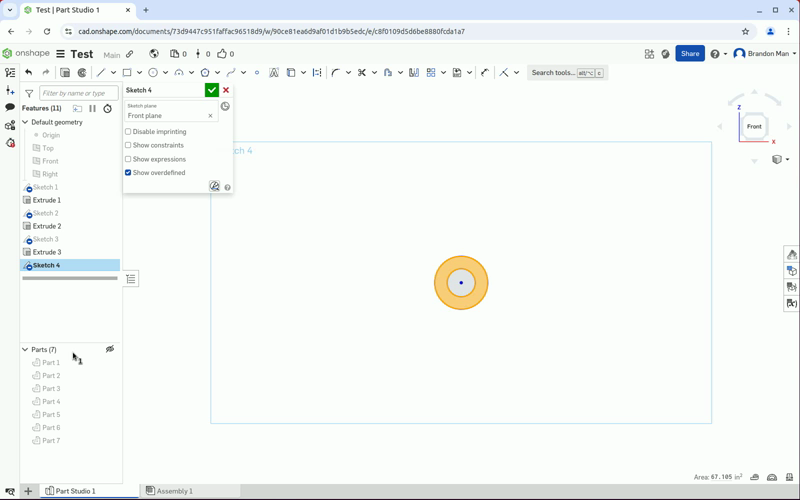
key(shift+y)
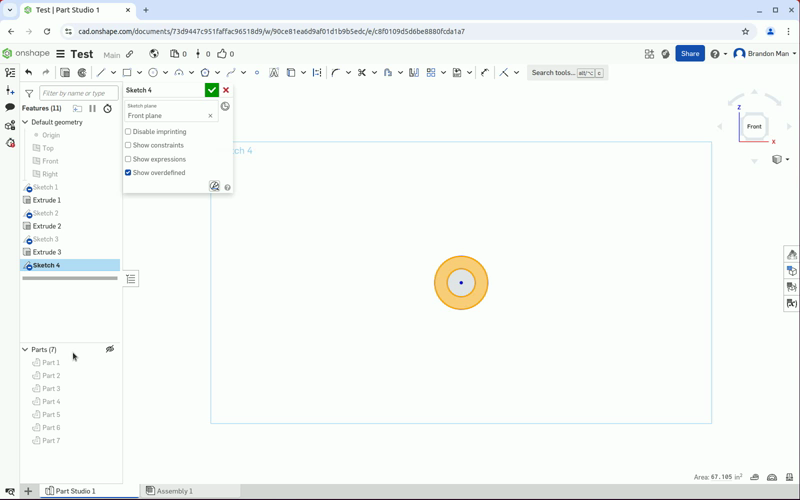
key(shift+e)
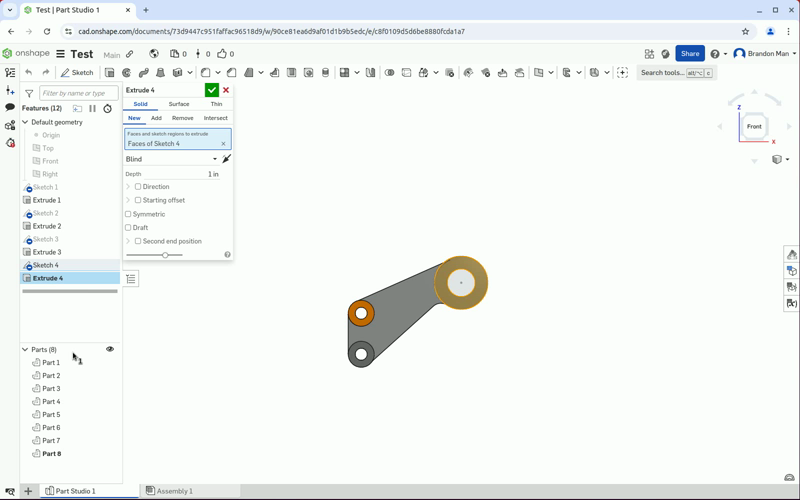
mouse_move(143, 106)
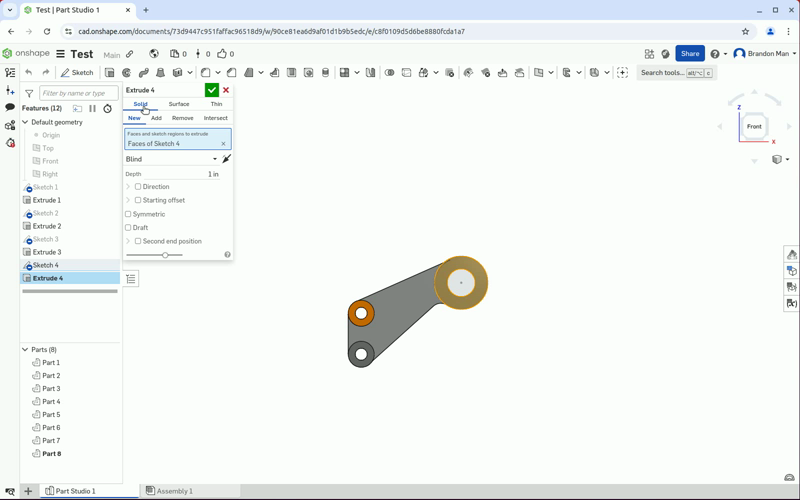
click(143, 106)
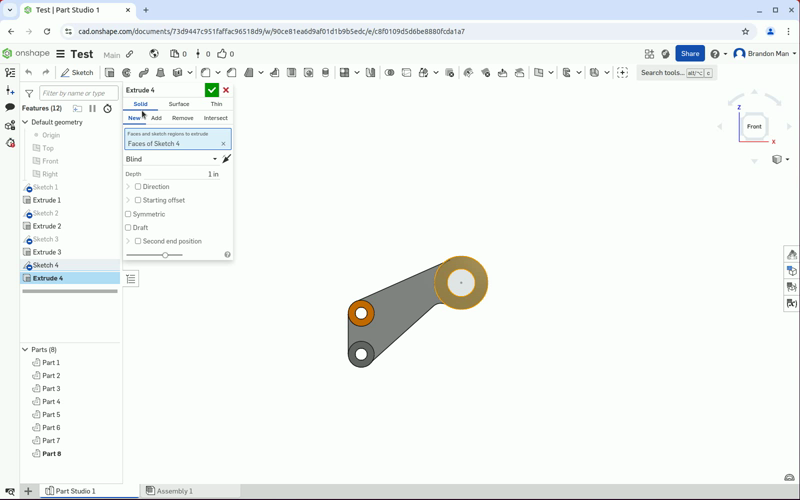
mouse_move(137, 120)
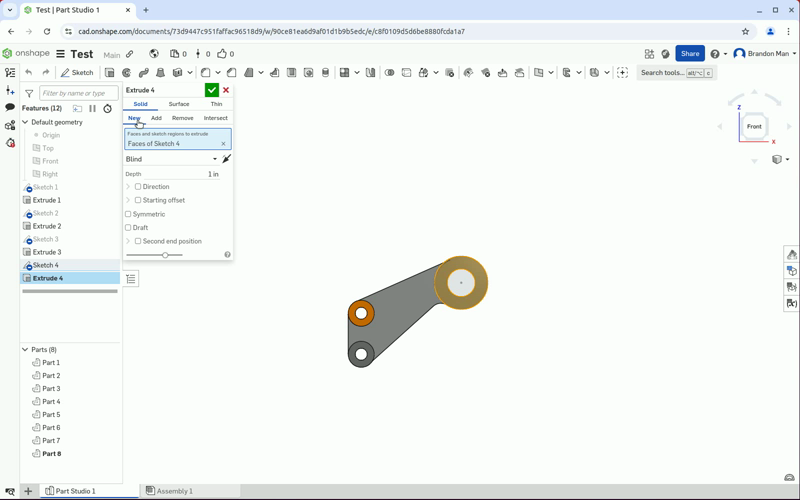
click(137, 120)
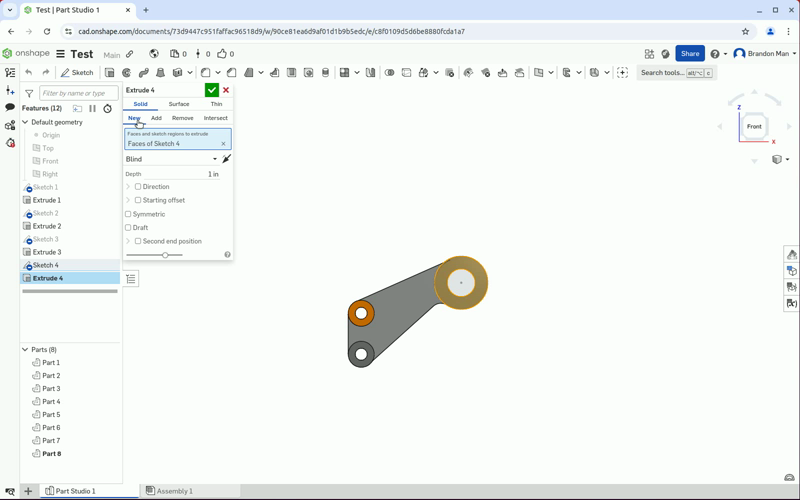
key(tab, 4)
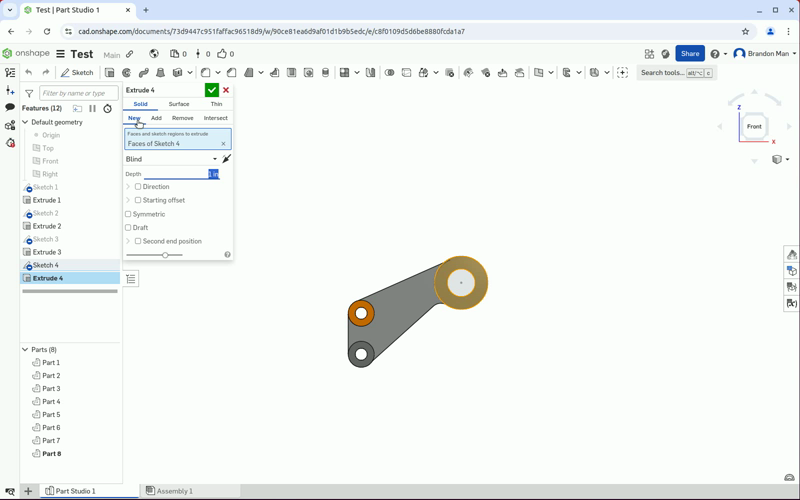
text(8.184)
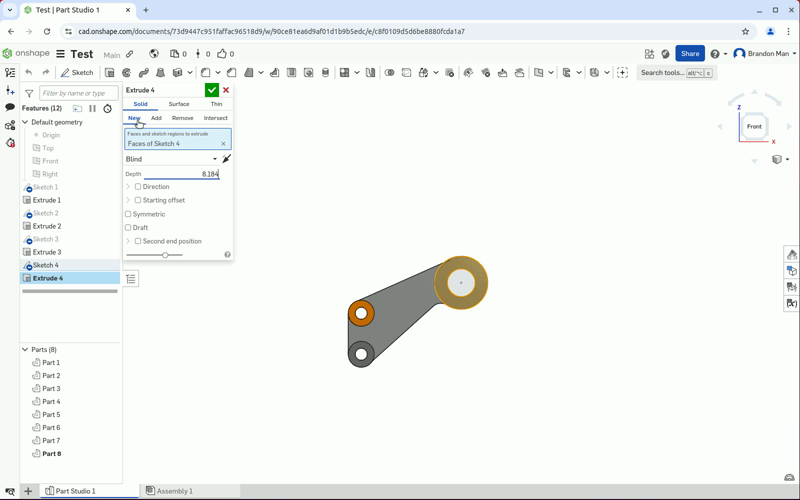
key(tab, 3)
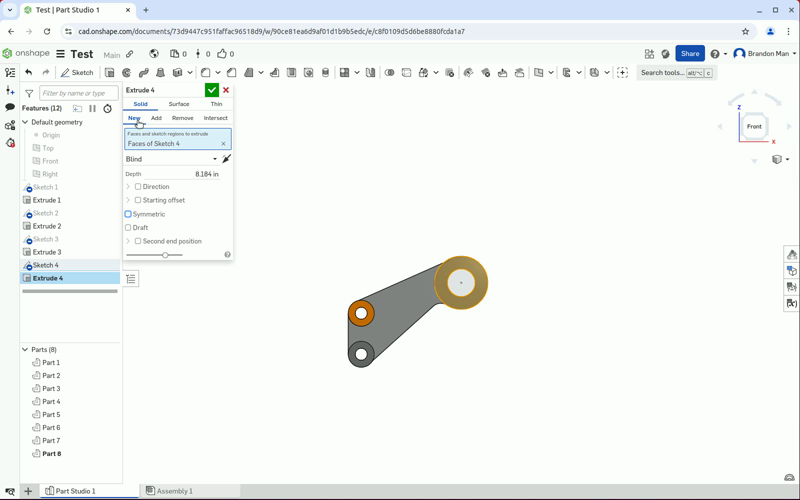
key(space)
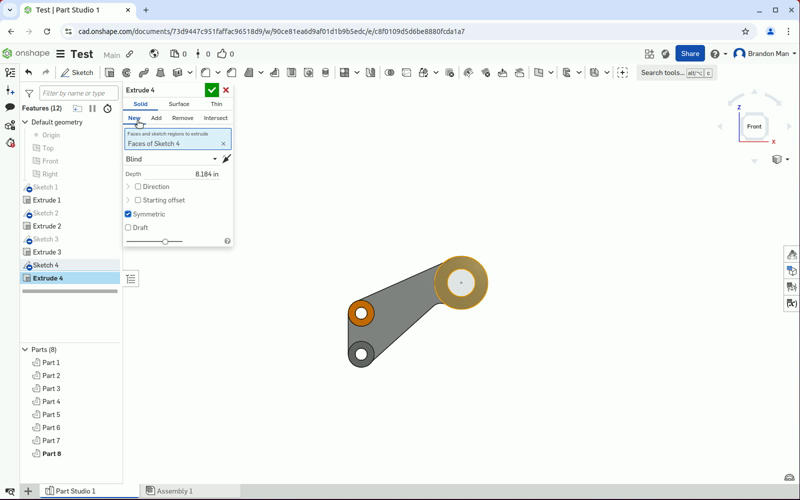
key(enter)
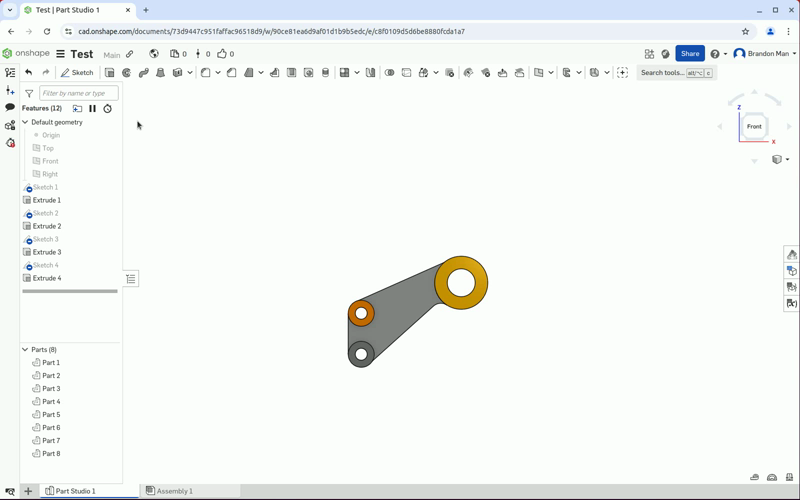
key(shift+h)
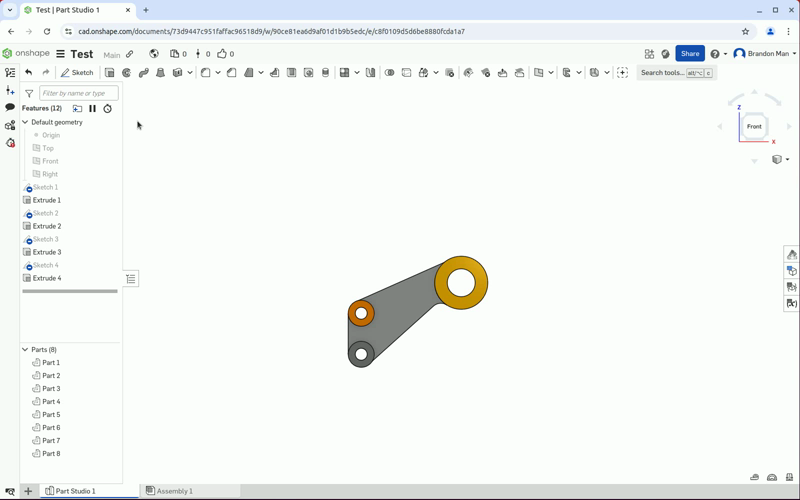
key(shift+h)
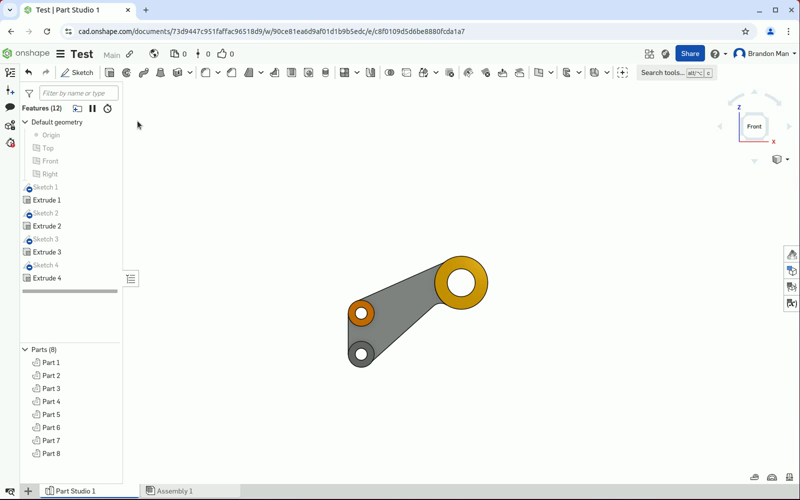
key(shift+7)
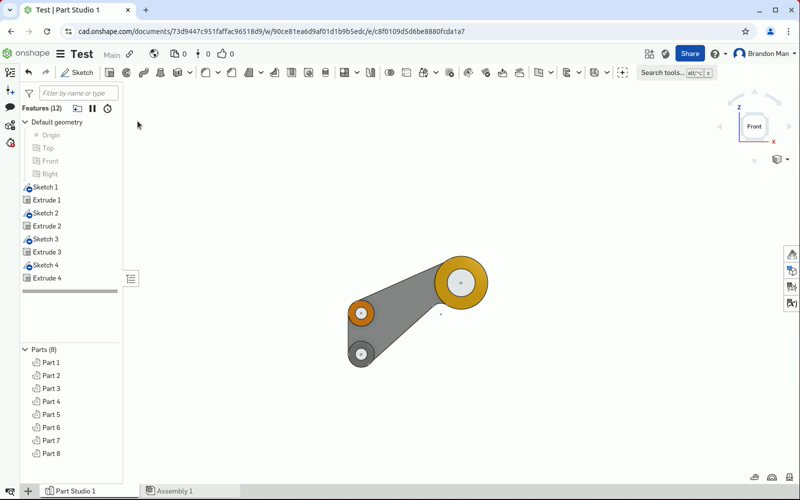
key(left, 2)
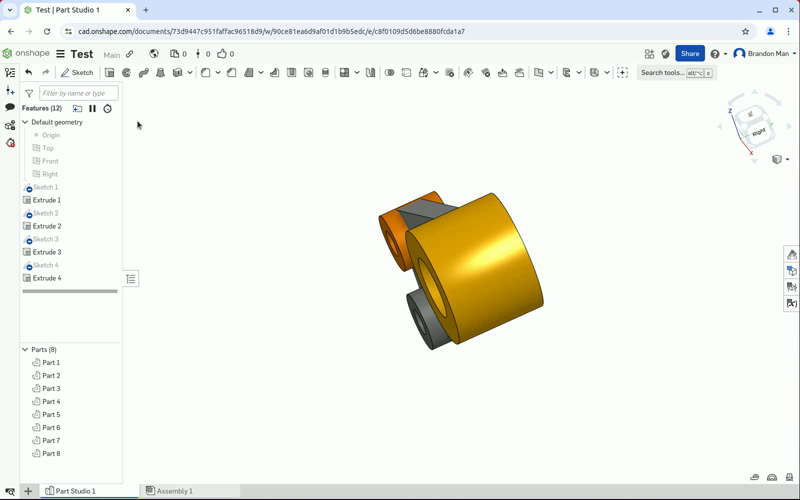
key(down, 2)
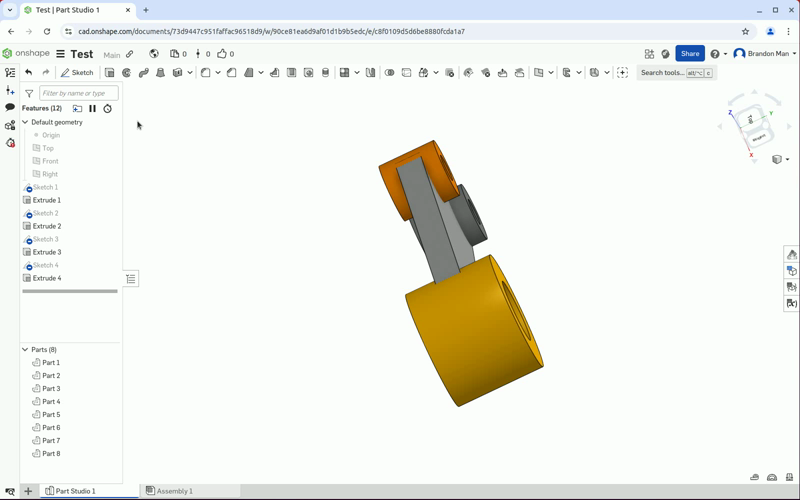
key(up, 2)
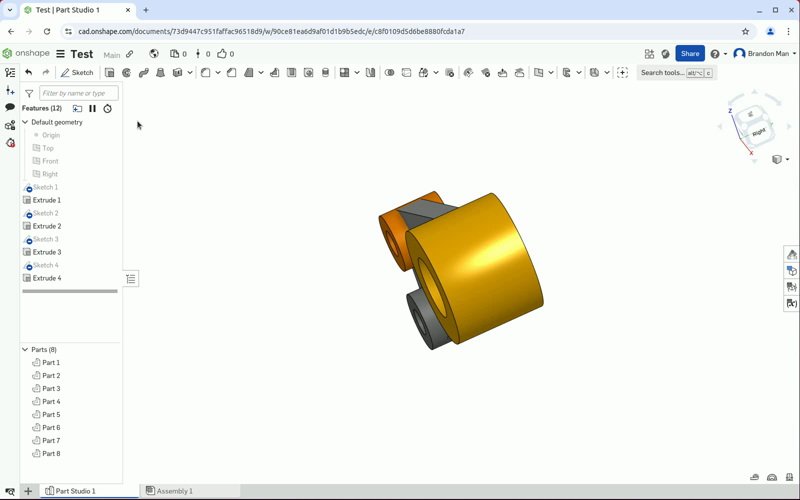
key(right, 2)
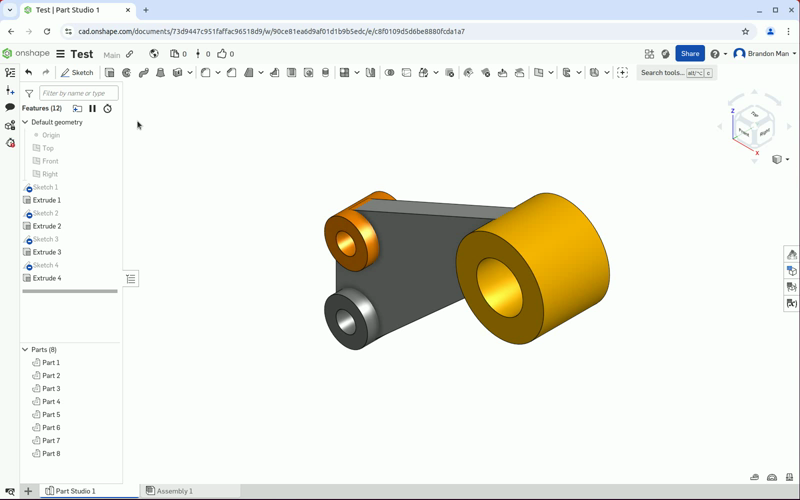
mouse_move(73, 189)
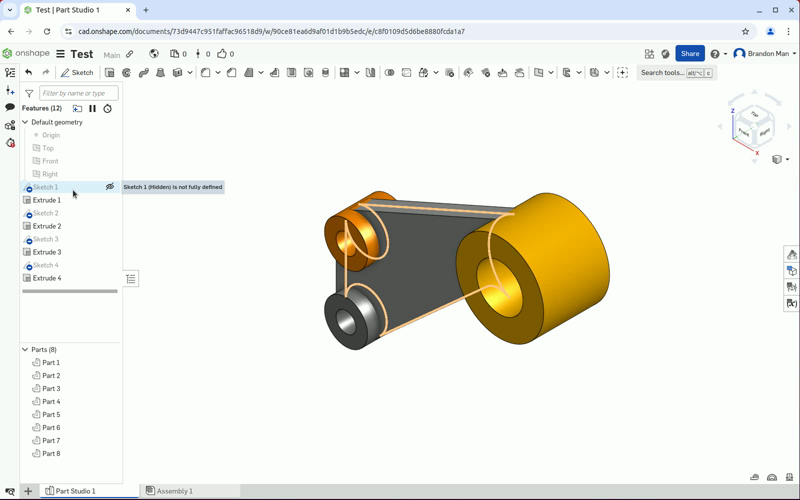
click(73, 189)